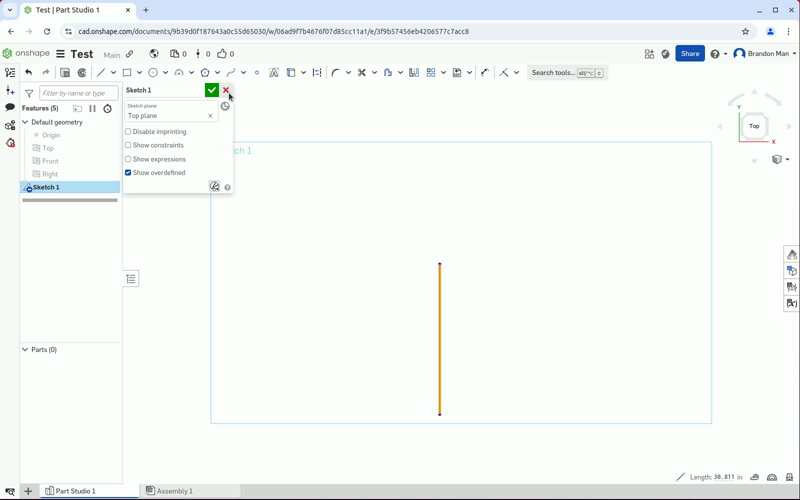
key(shift+h)
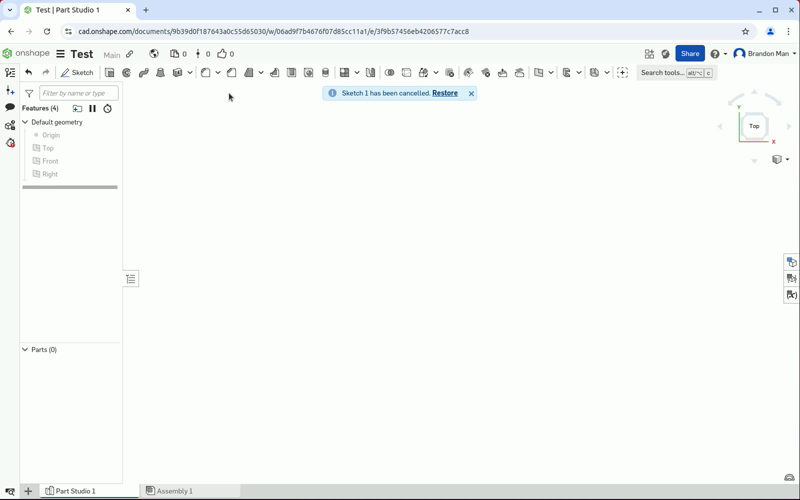
mouse_move(73, 352)
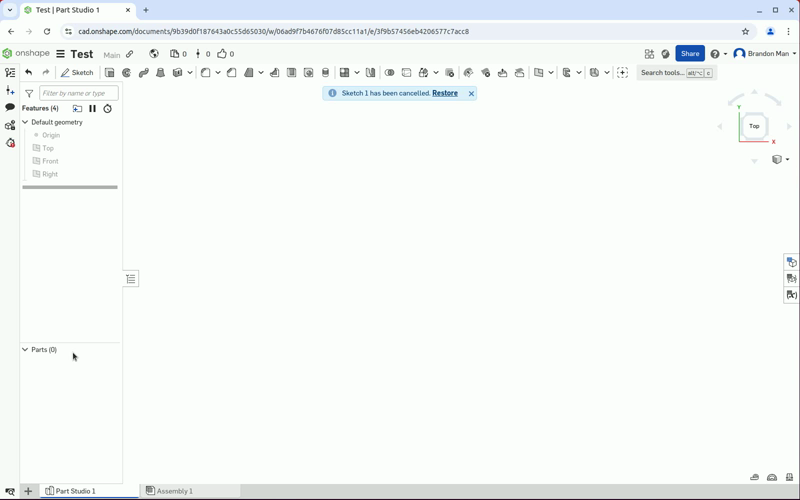
key(y)
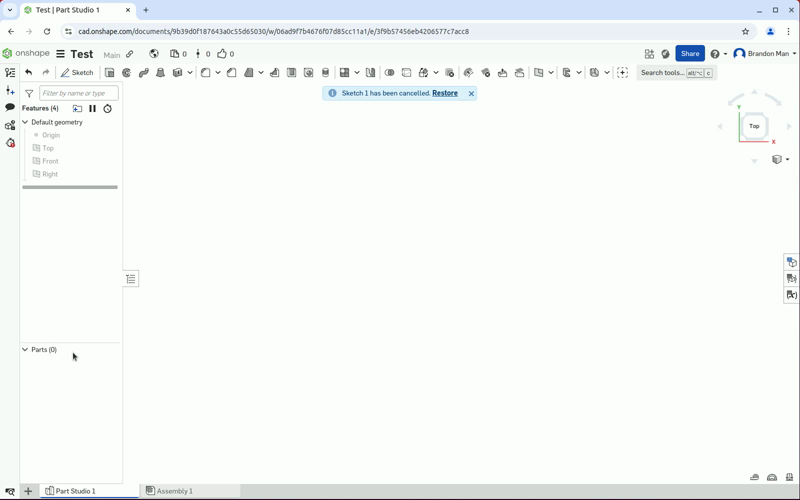
key(shift+p)
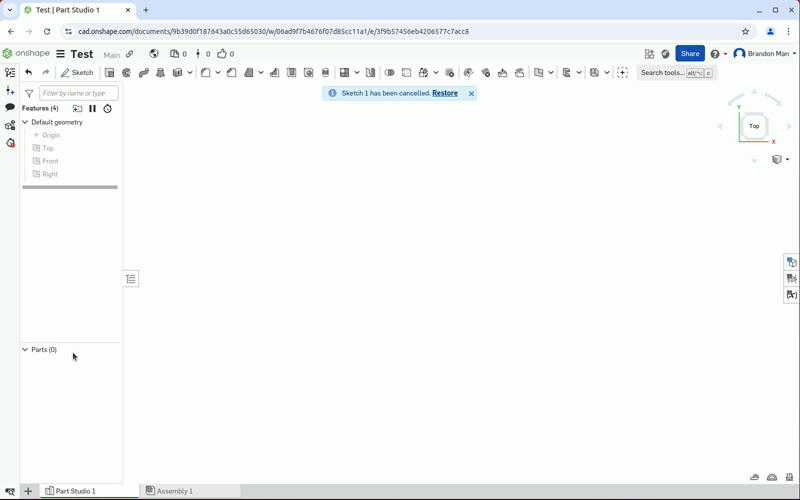
key(space)
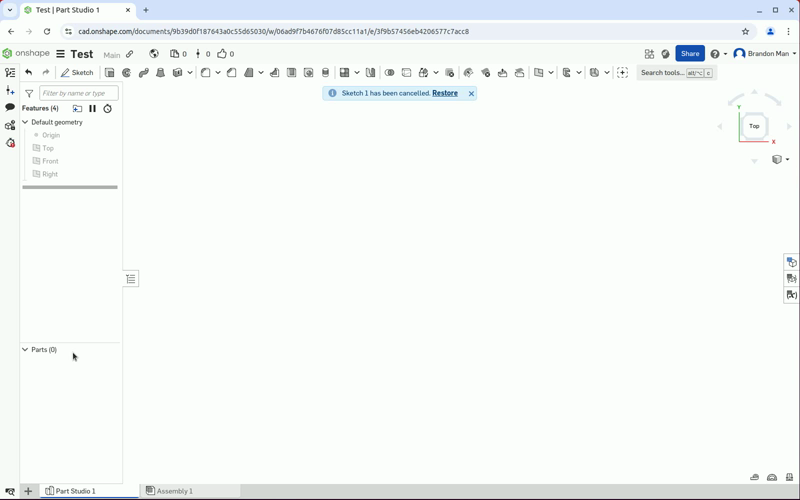
key_down(shift)
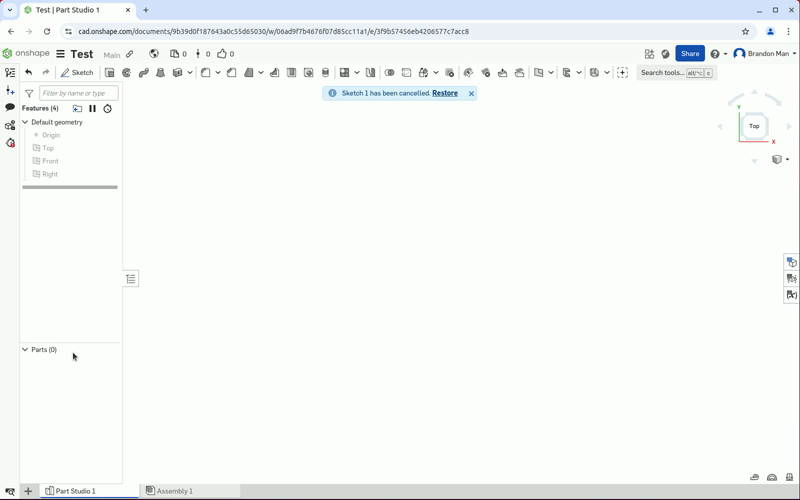
key(up)
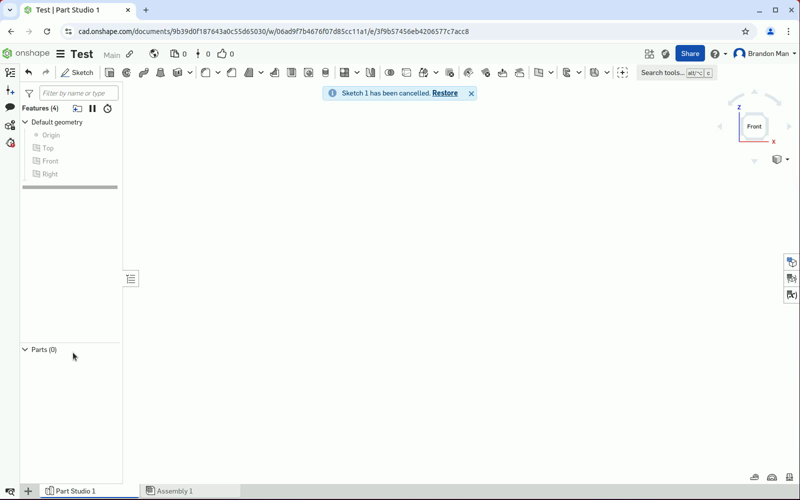
key_up(shift)
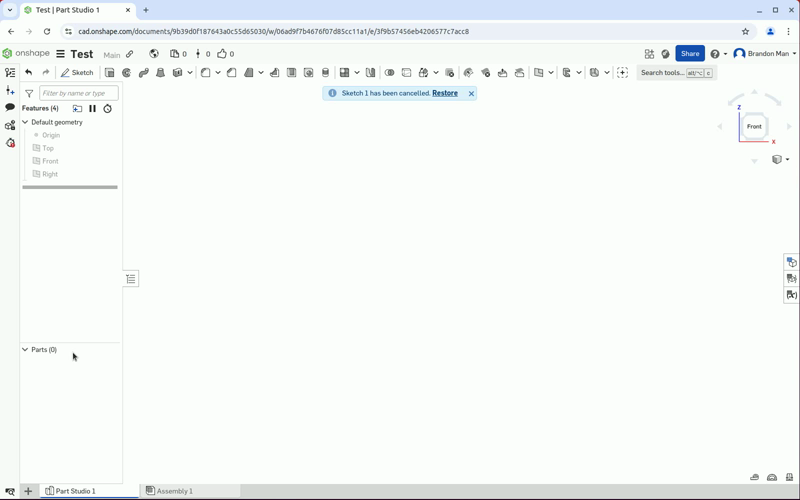
mouse_move(73, 352)
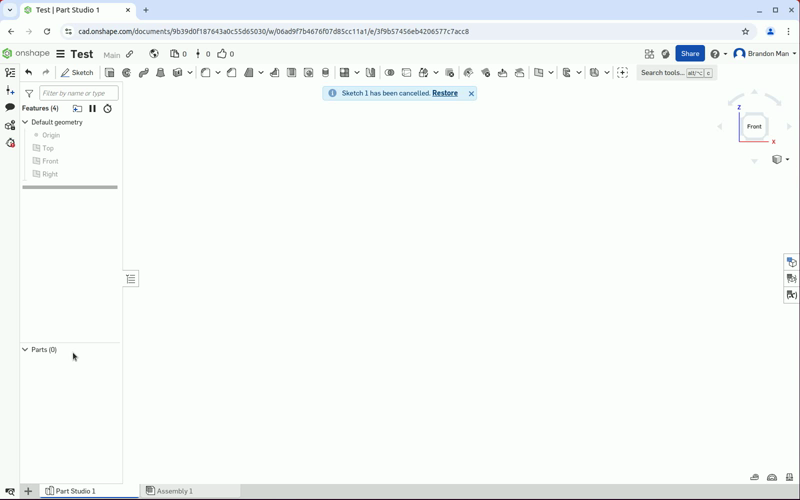
key(shift+y)
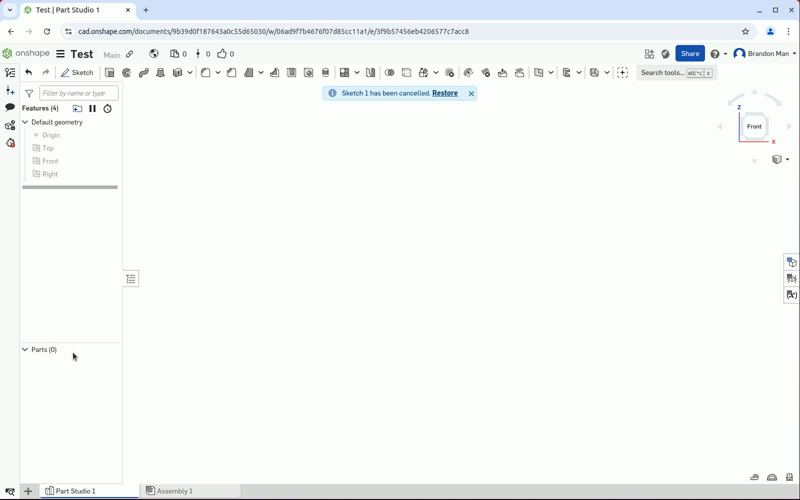
key(shift+s)
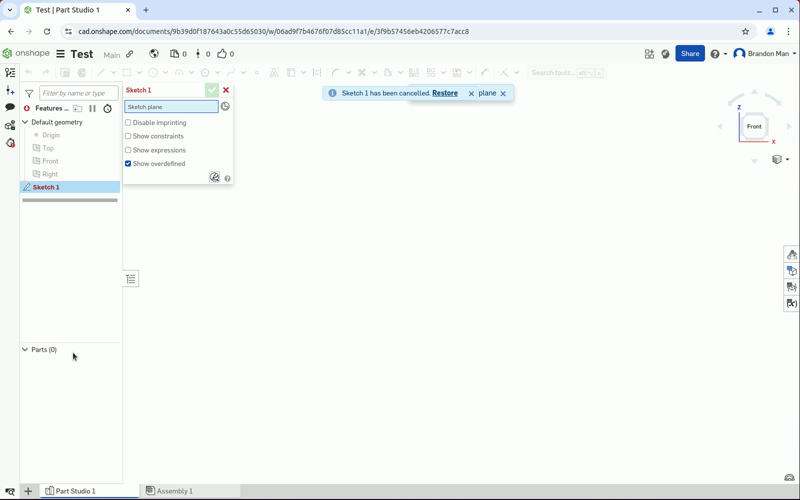
mouse_move(73, 163)
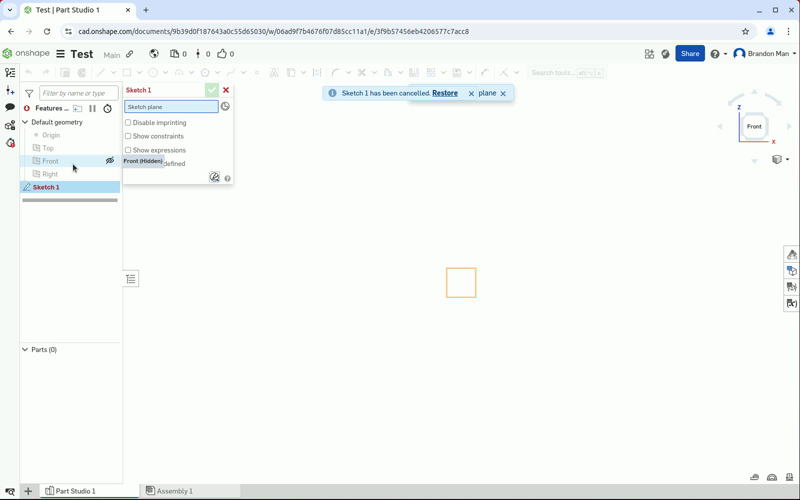
click(73, 163)
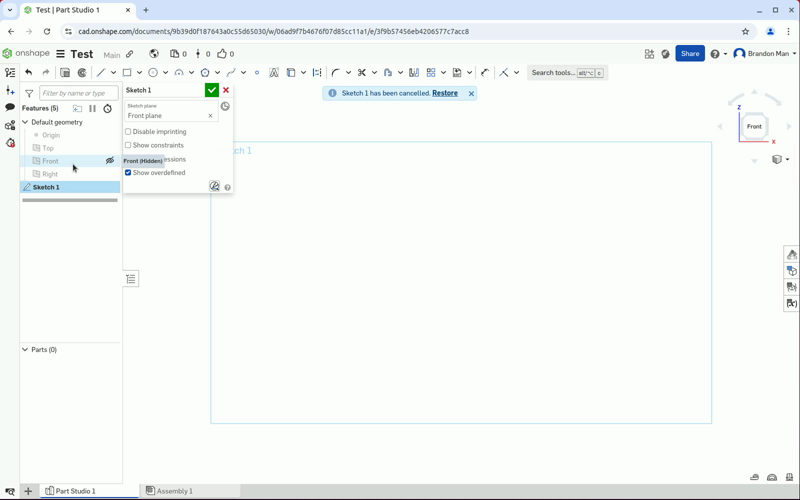
mouse_move(73, 352)
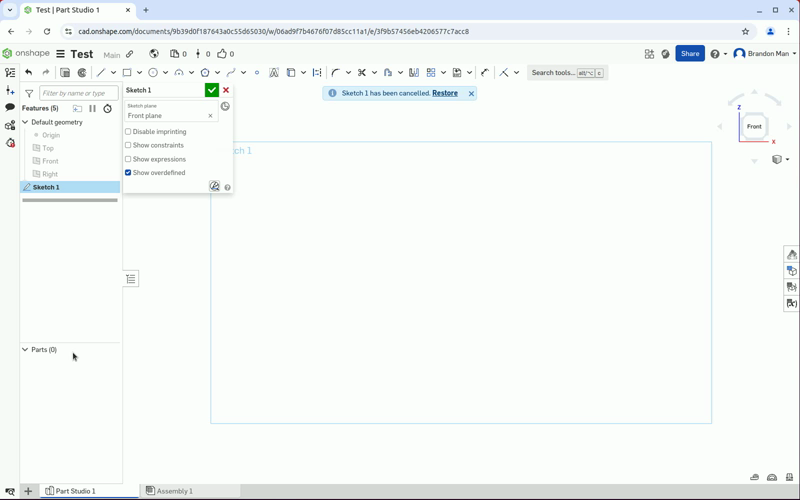
key(y)
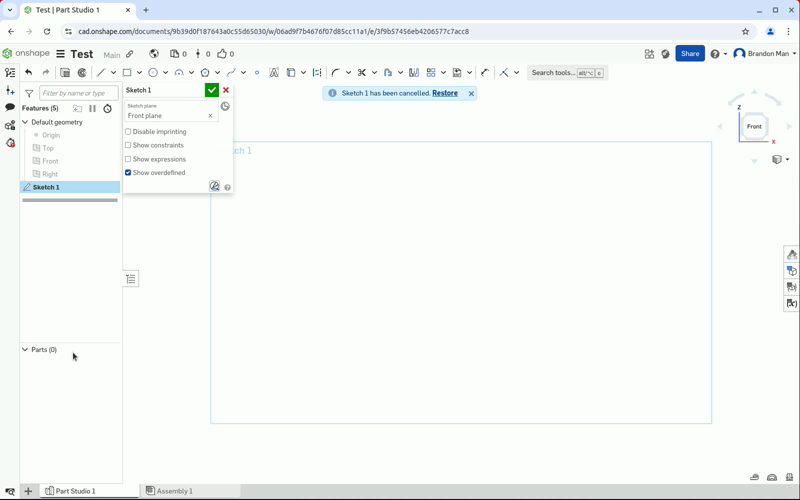
key(l)
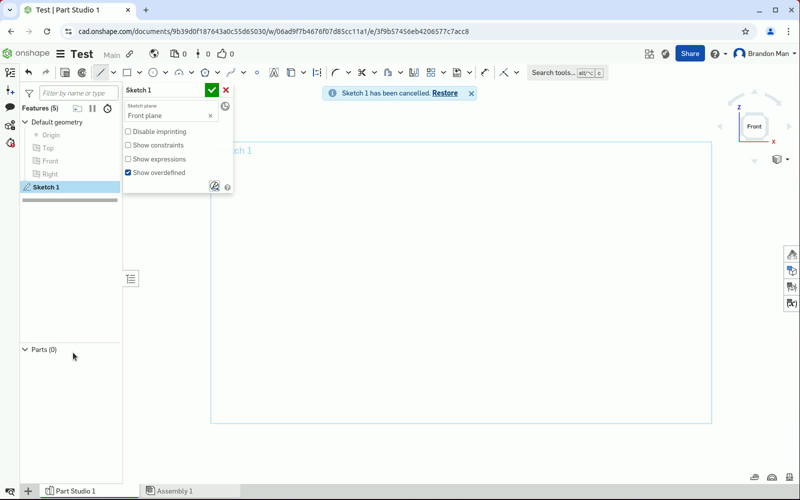
key_down(shift)
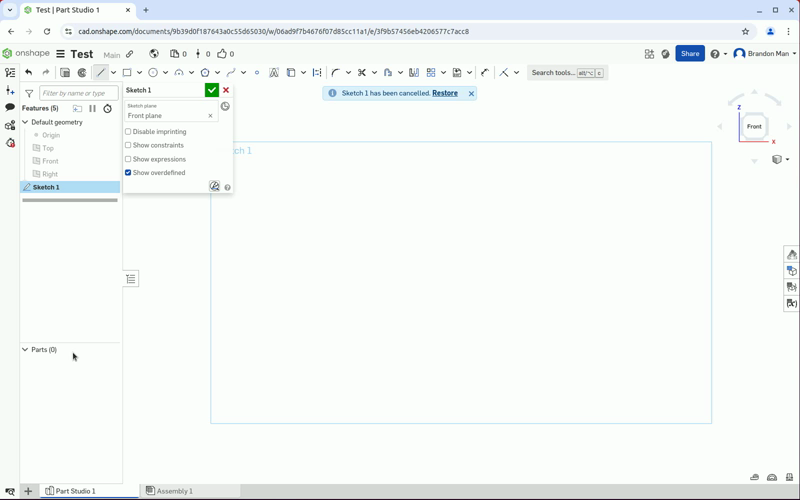
mouse_move(348, 395)
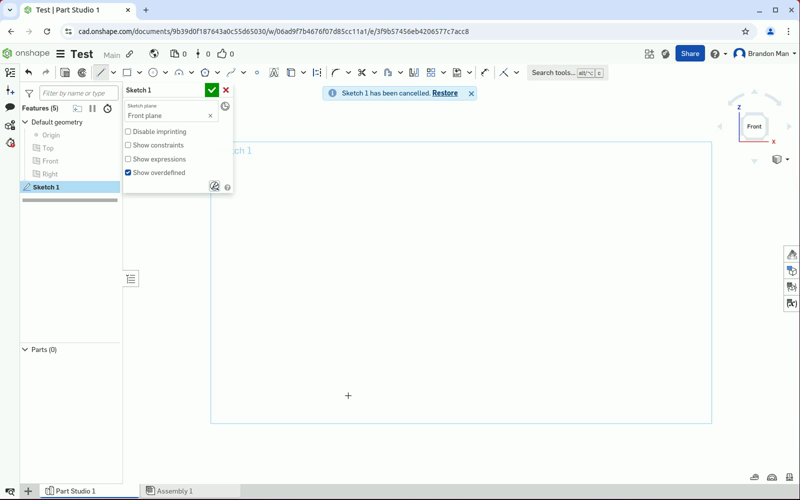
click(348, 395)
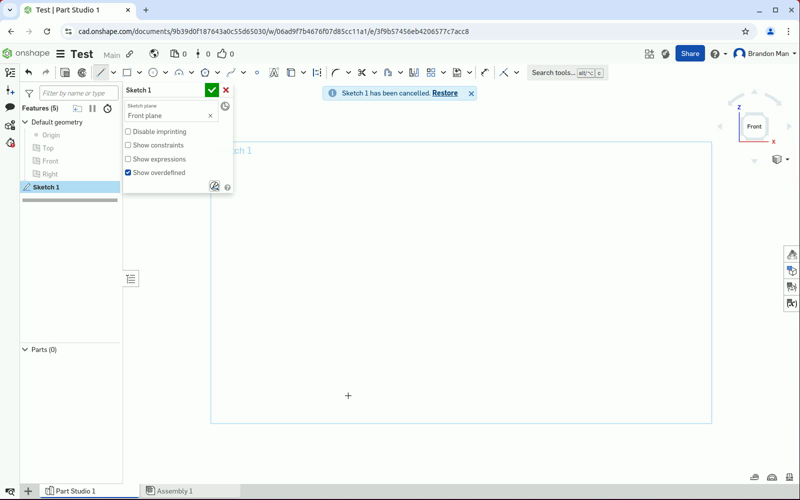
key_up(shift)
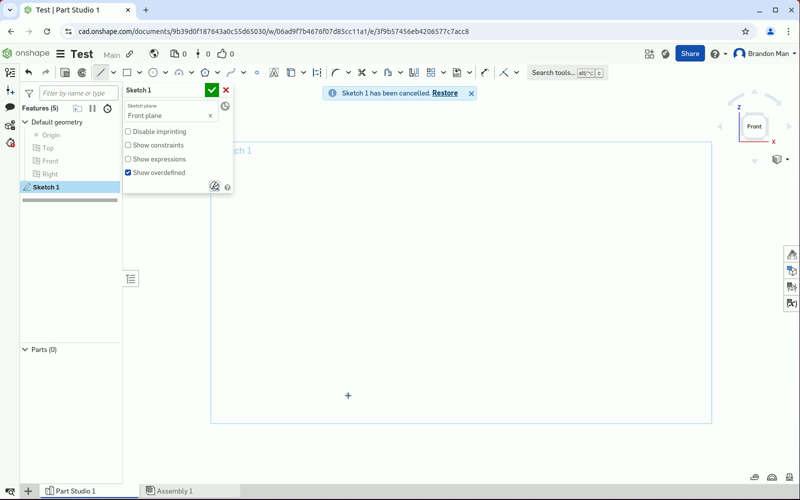
key_down(shift)
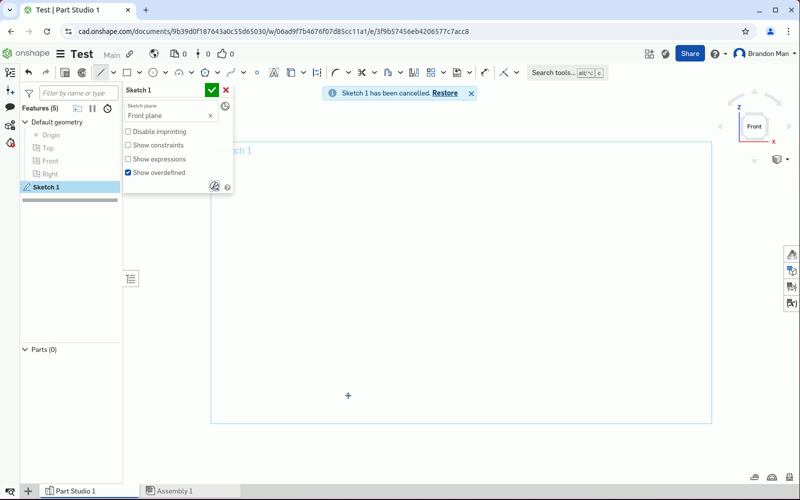
mouse_move(572, 395)
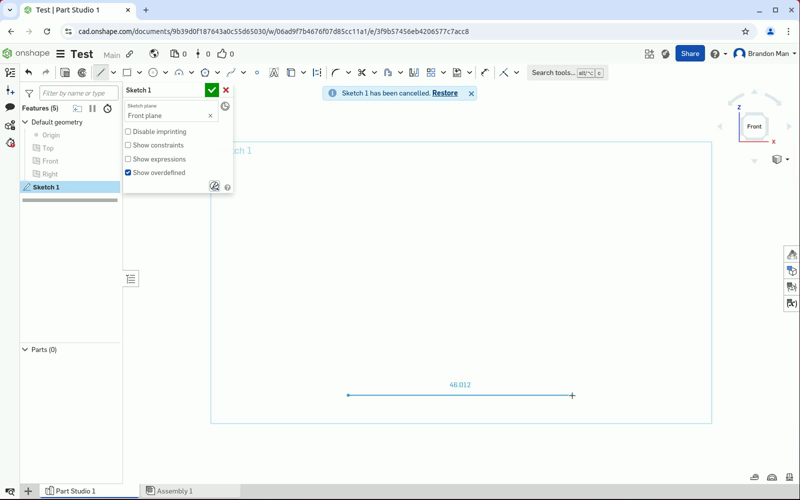
click(572, 395)
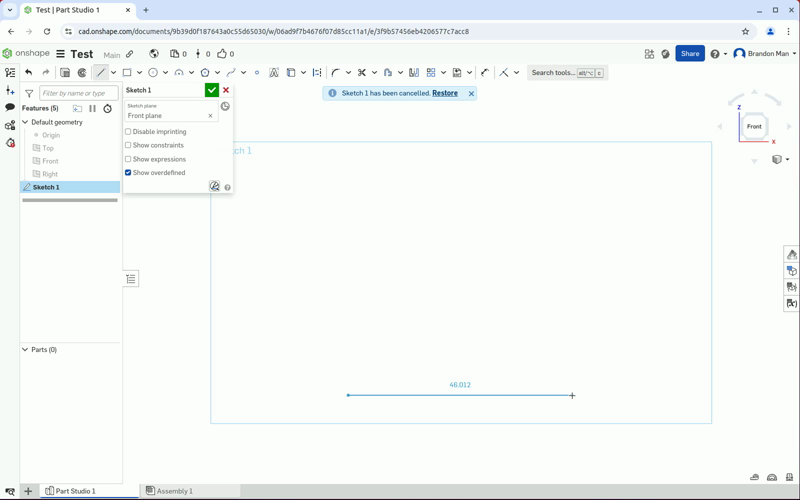
key_up(shift)
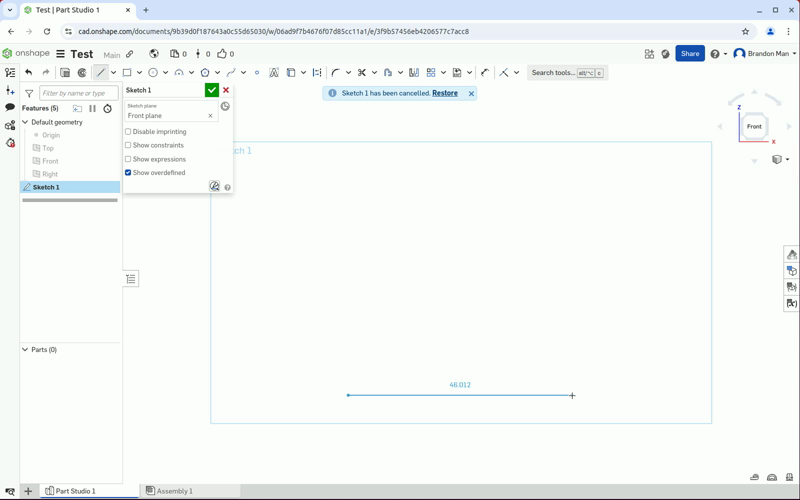
key_down(shift)
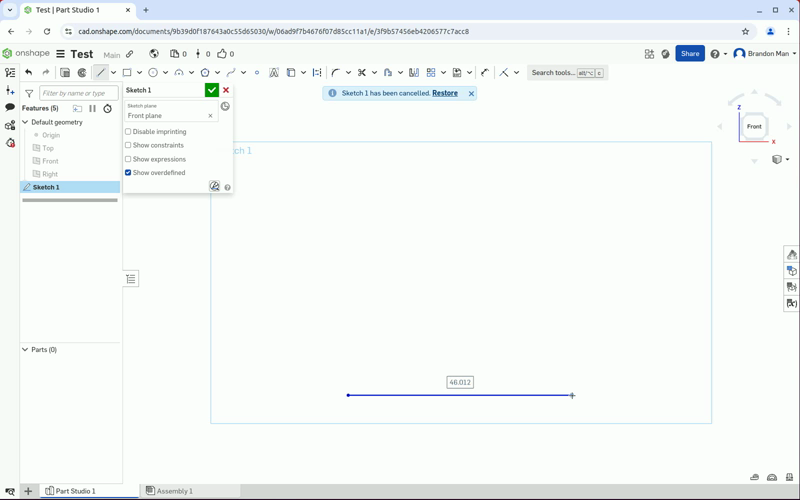
mouse_move(572, 171)
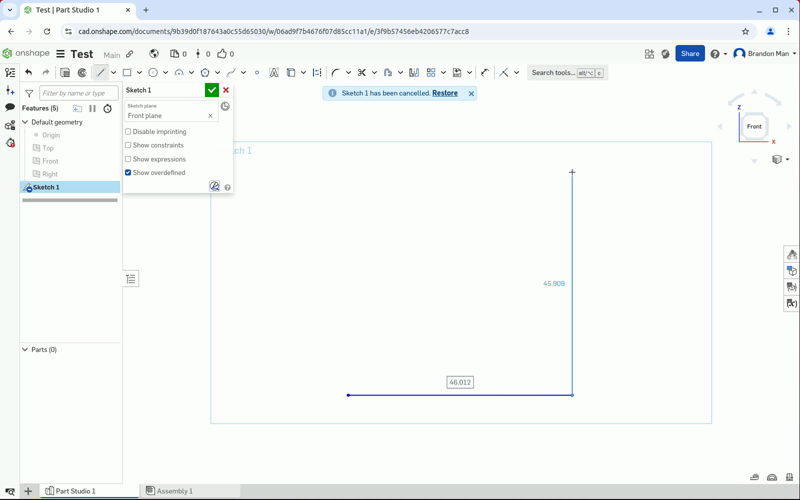
click(572, 171)
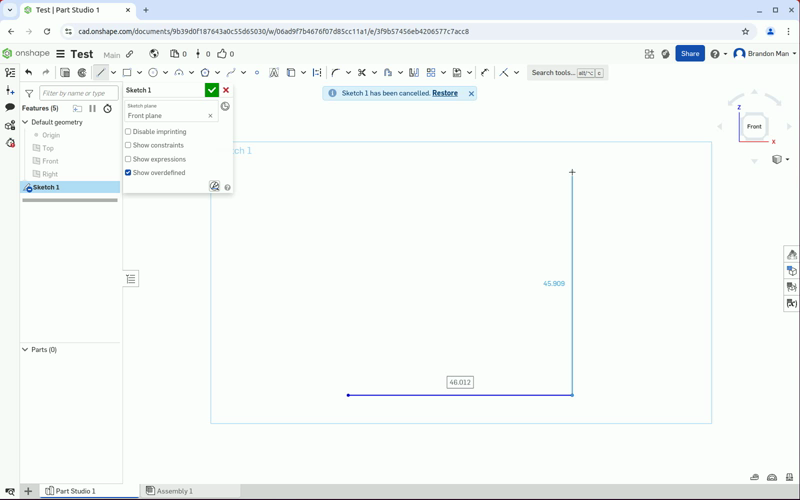
key_up(shift)
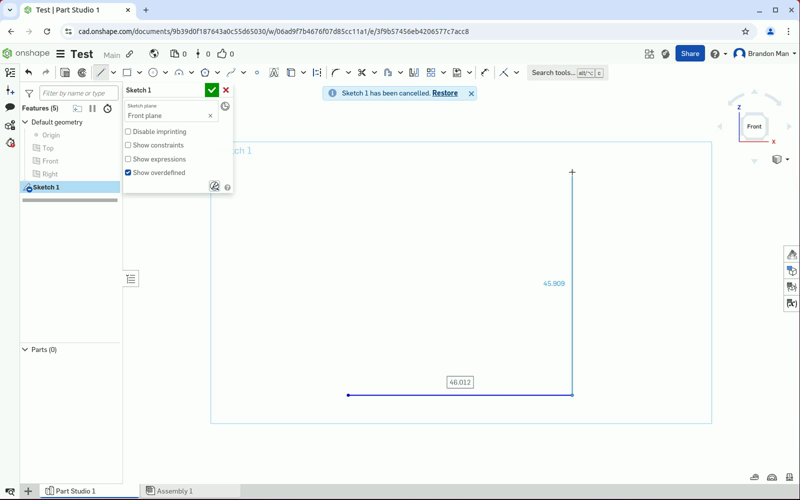
key_down(shift)
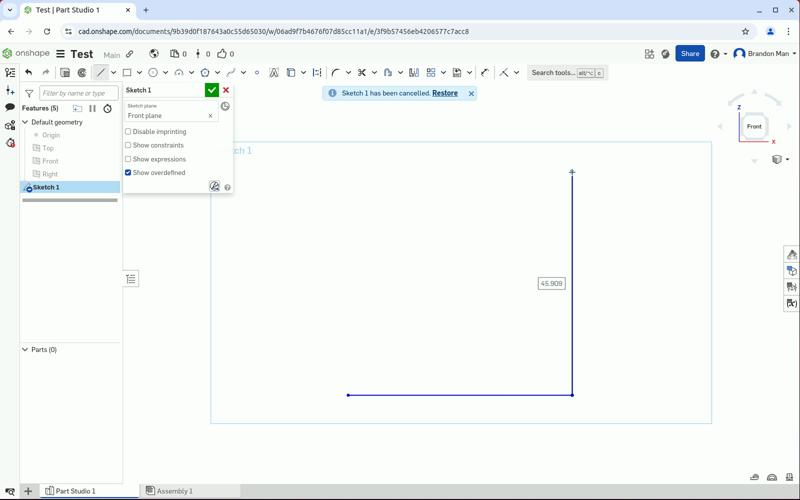
mouse_move(348, 171)
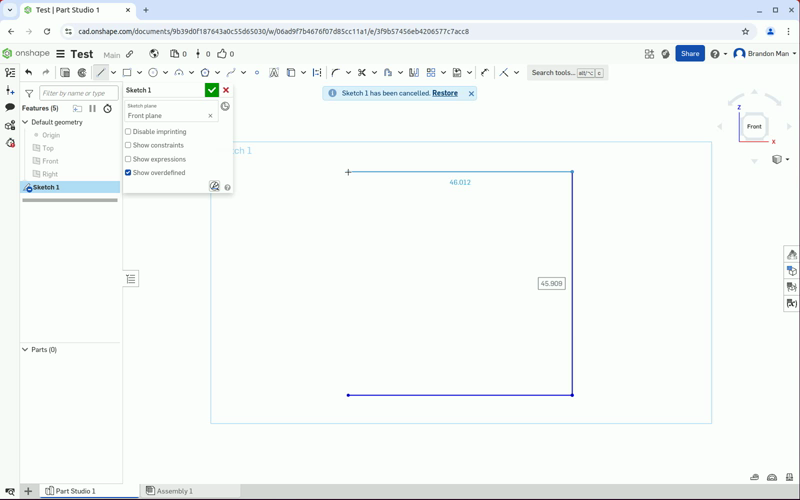
click(348, 171)
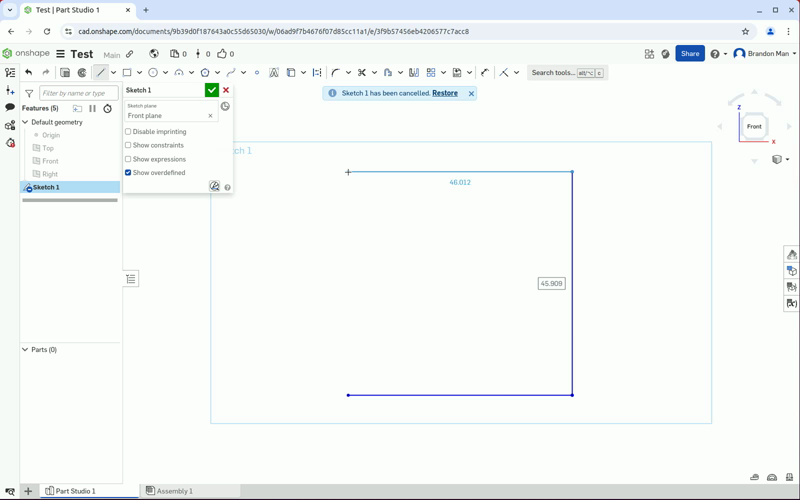
key_up(shift)
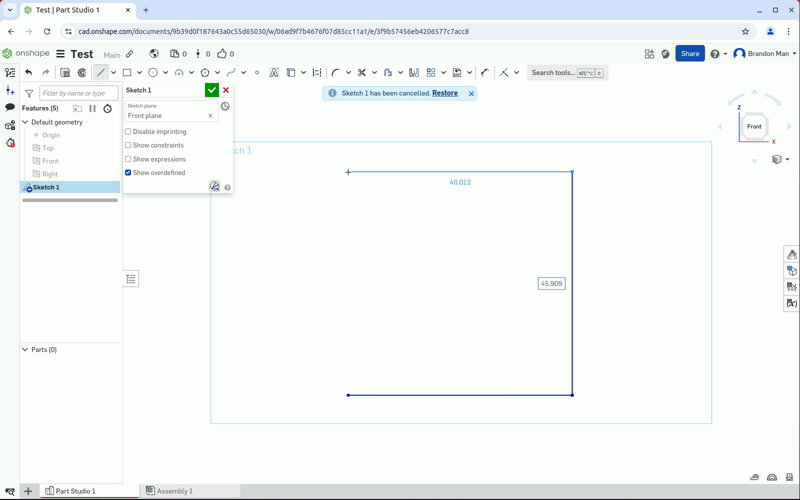
key_down(shift)
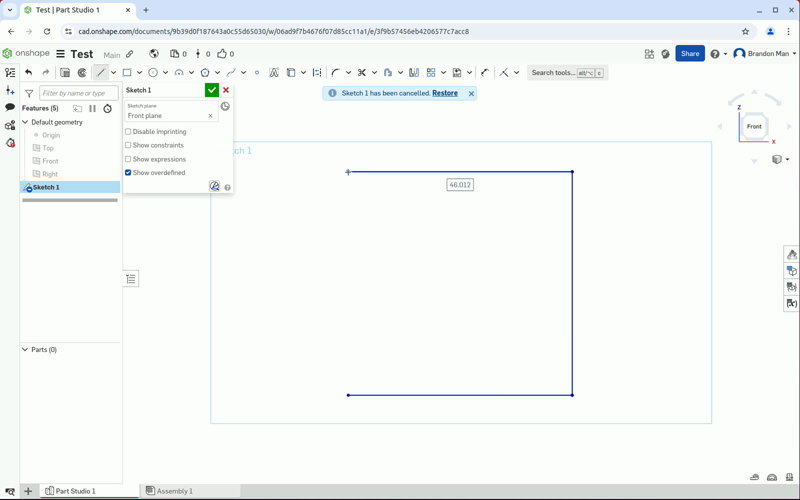
mouse_move(348, 395)
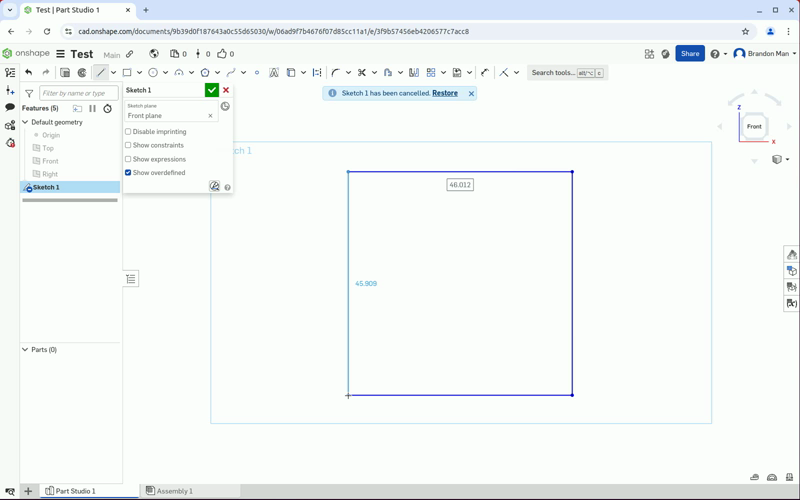
key_up(shift)
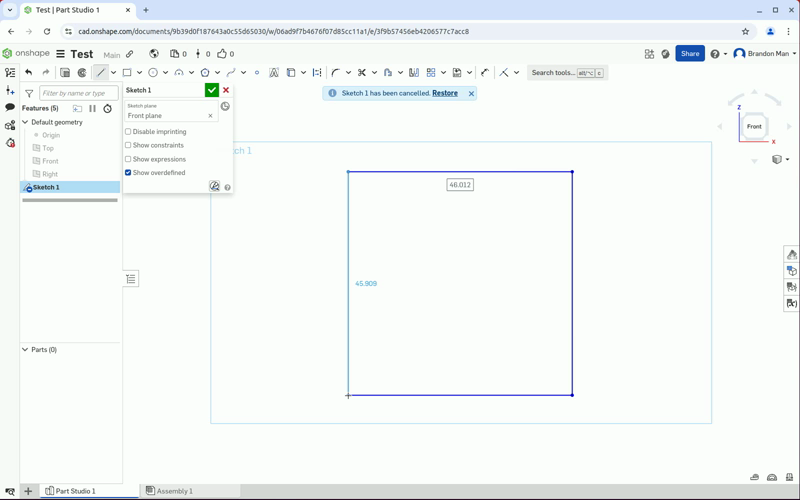
click(348, 395)
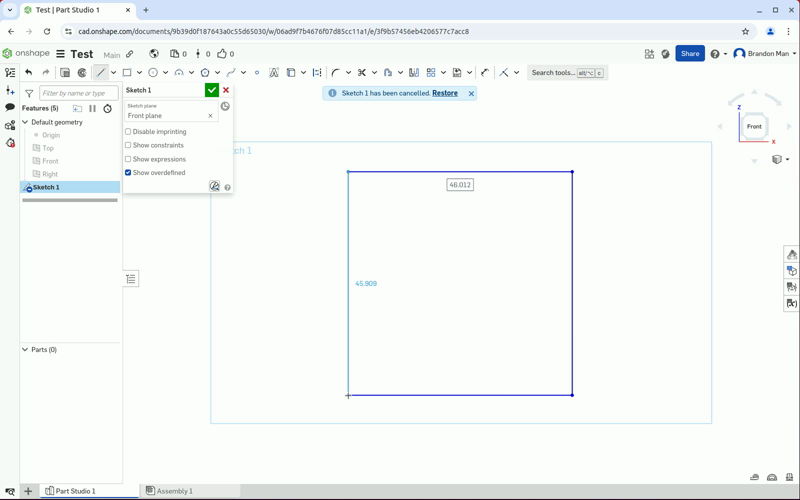
key(esc)
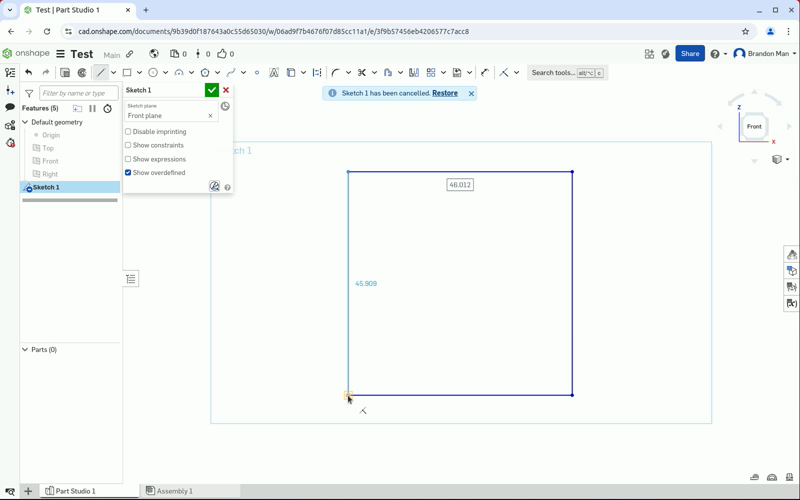
key(l)
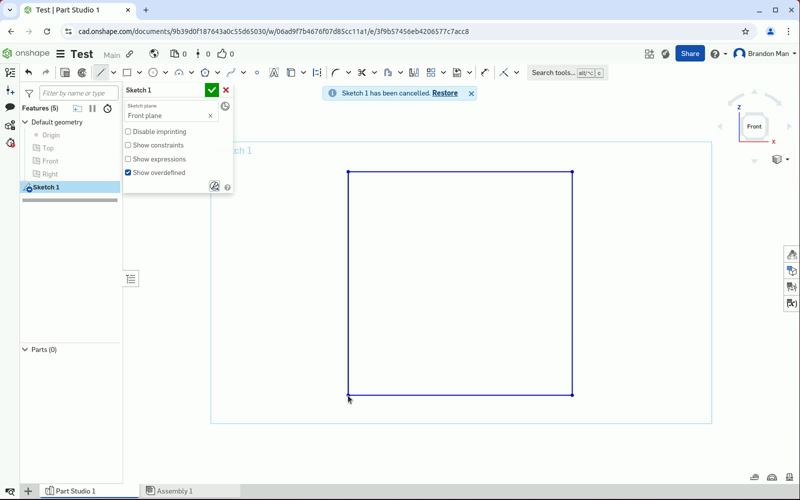
key_down(shift)
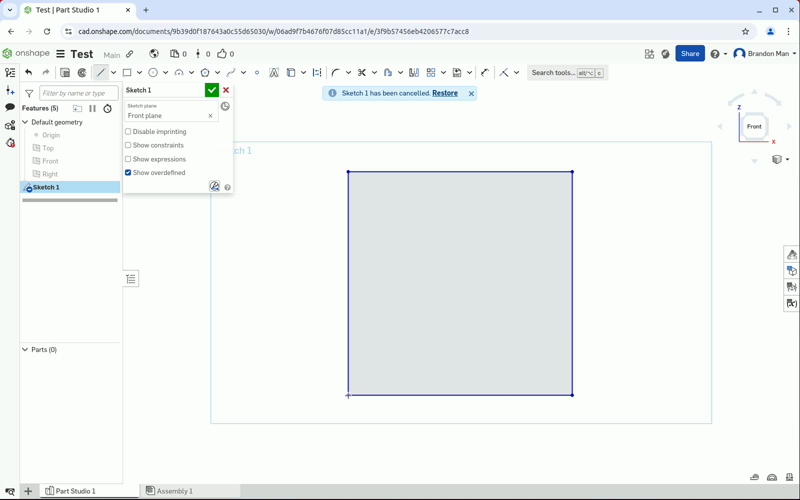
mouse_move(371, 282)
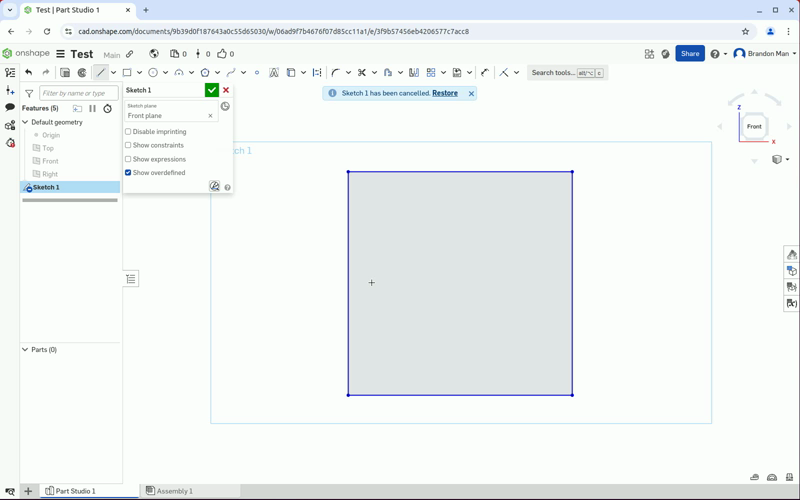
click(371, 282)
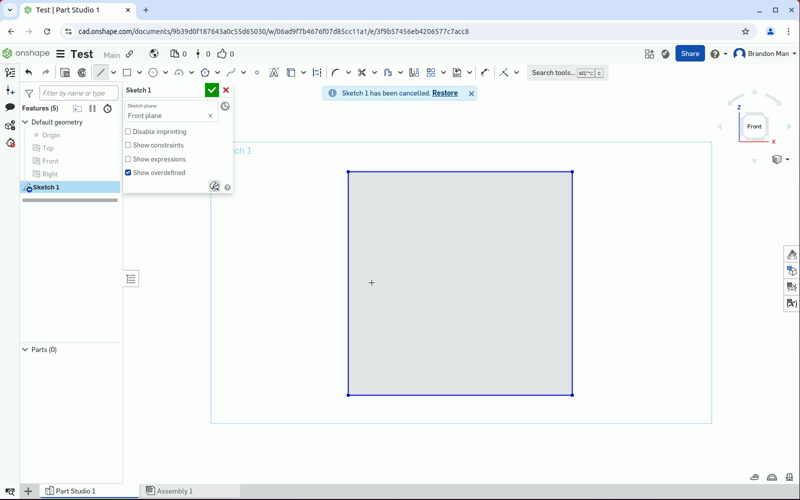
key_up(shift)
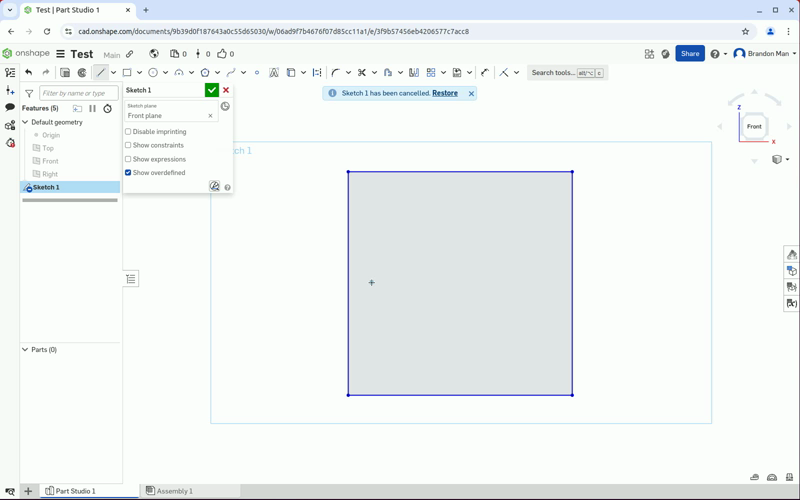
key_down(shift)
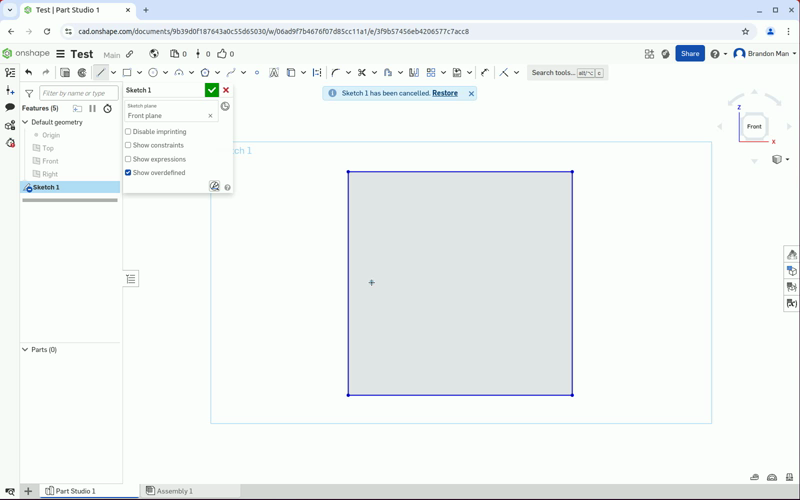
mouse_move(461, 371)
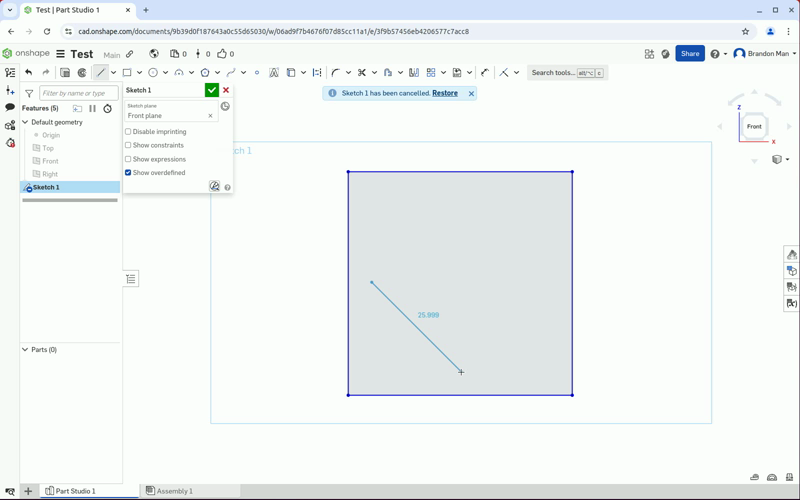
click(461, 371)
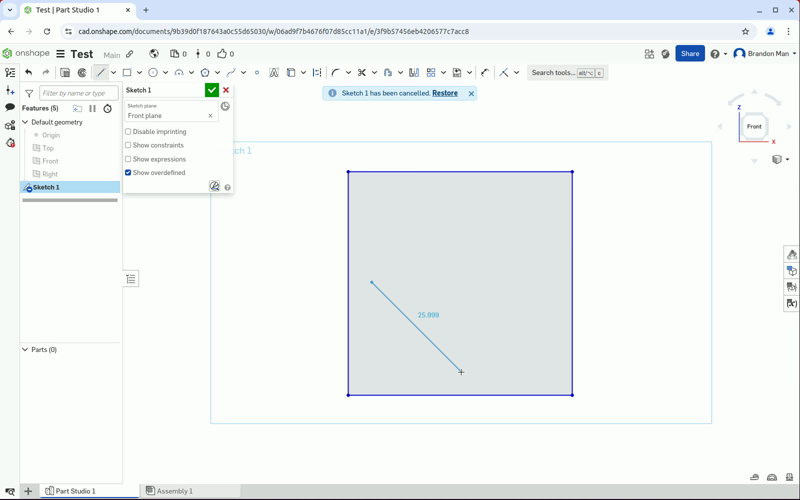
key_up(shift)
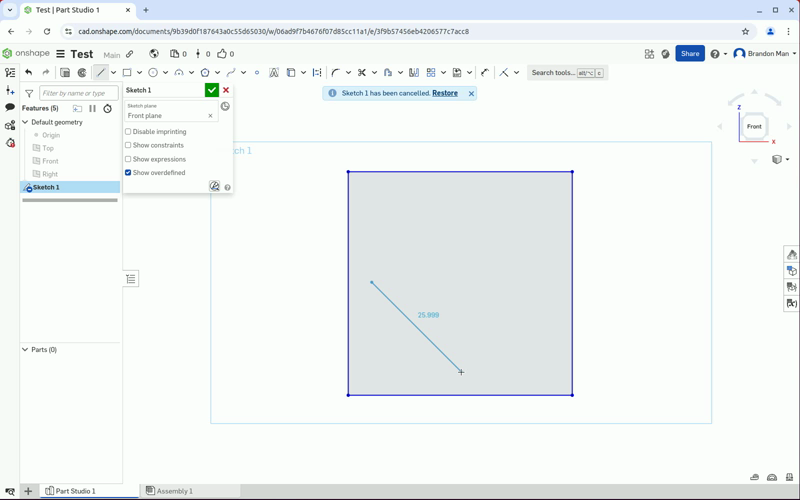
key_down(shift)
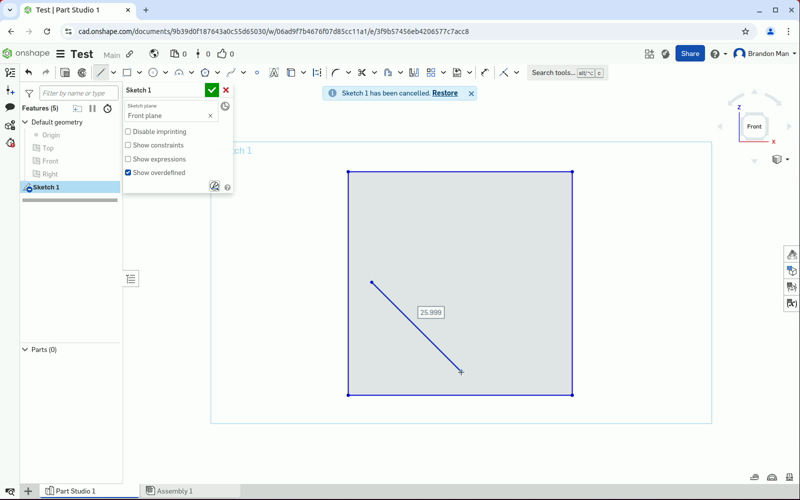
mouse_move(550, 282)
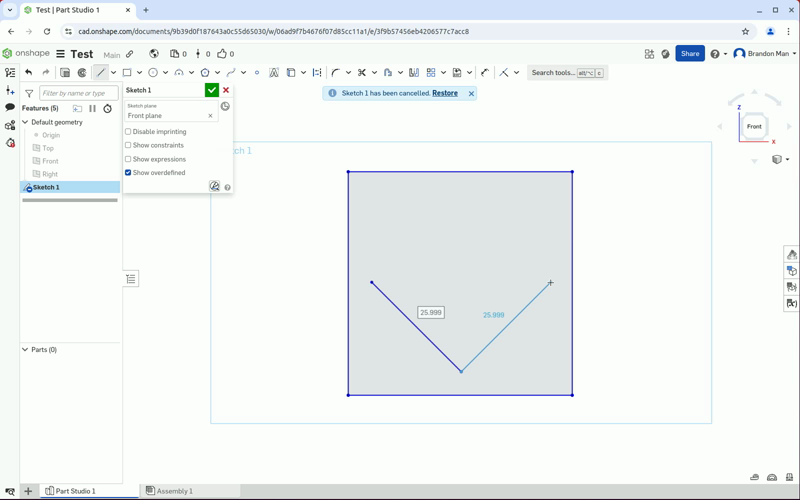
click(550, 282)
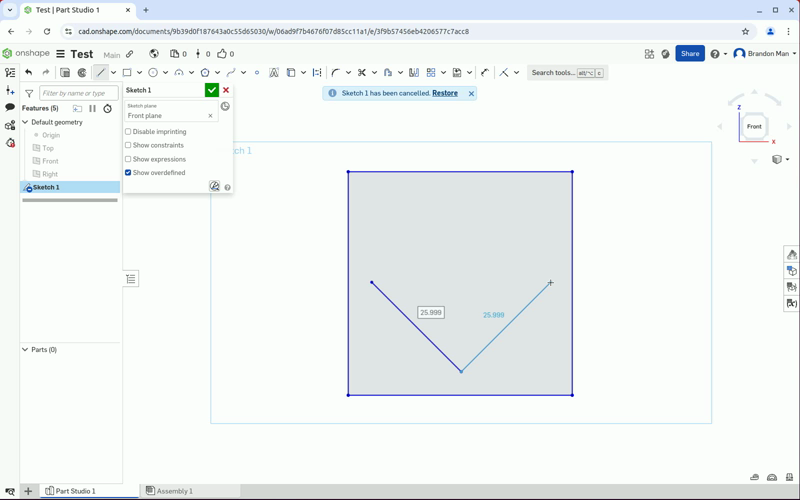
key_up(shift)
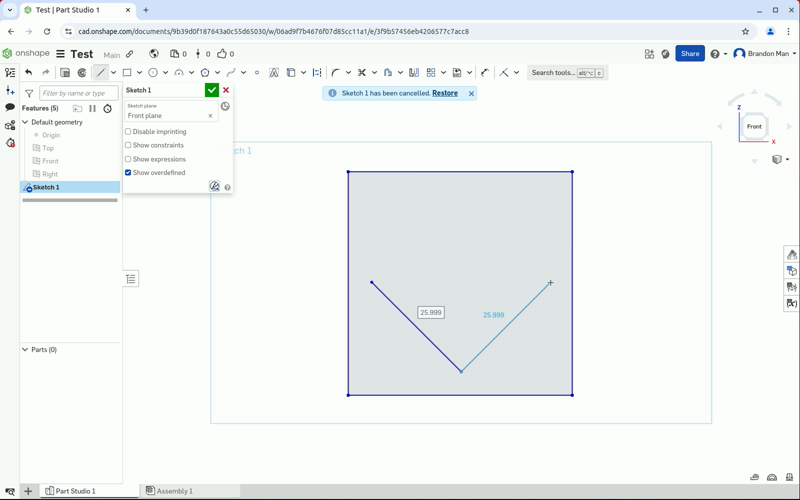
key_down(shift)
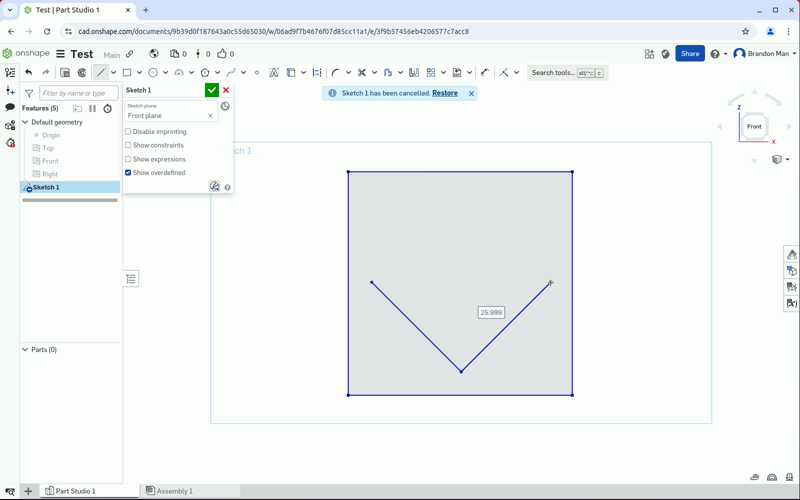
mouse_move(461, 192)
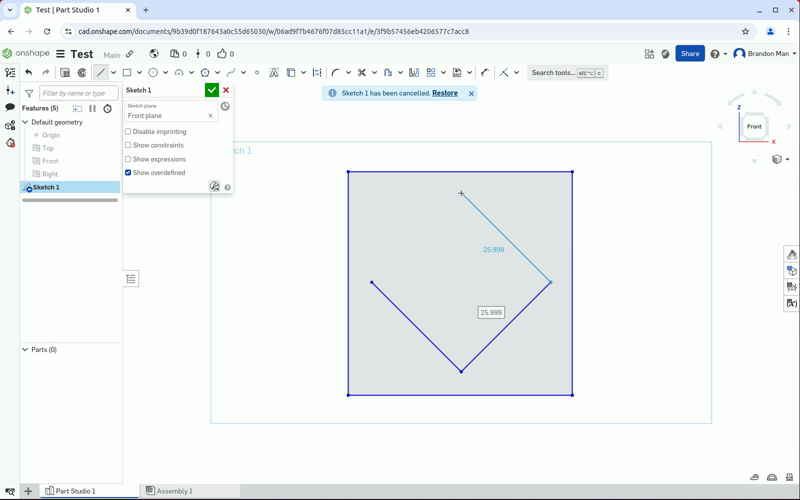
click(461, 192)
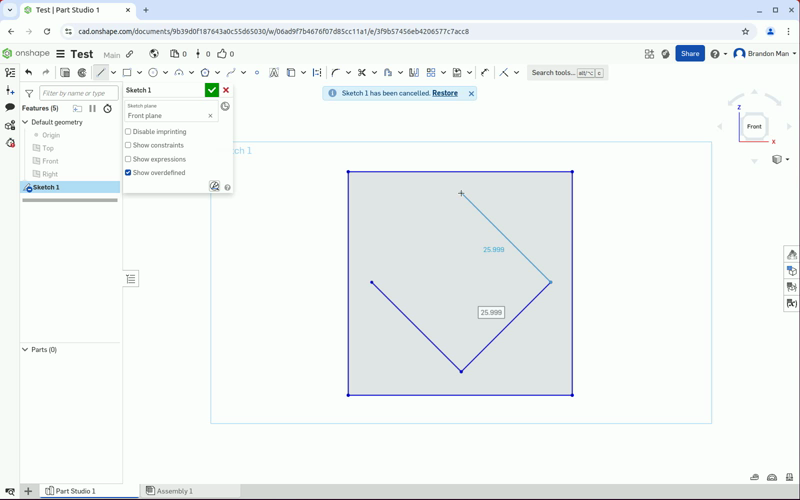
key_up(shift)
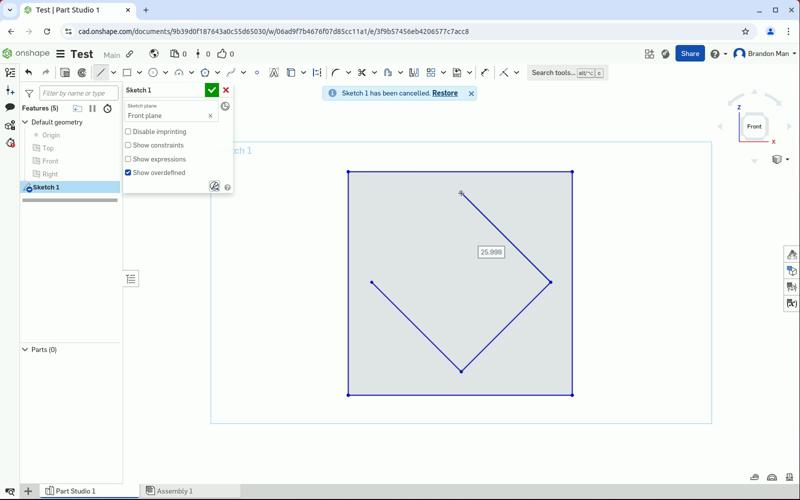
key_down(shift)
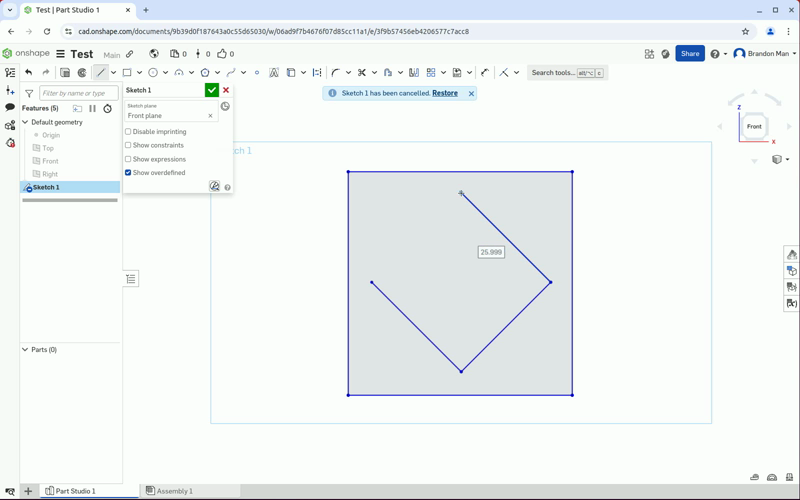
mouse_move(371, 282)
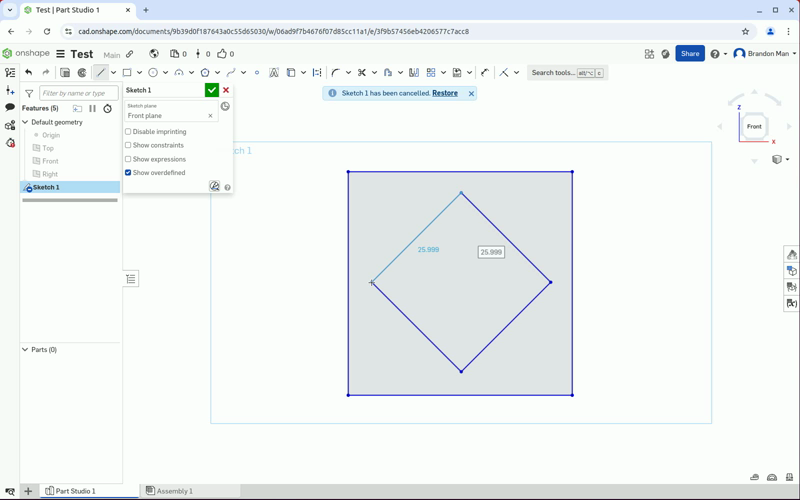
key_up(shift)
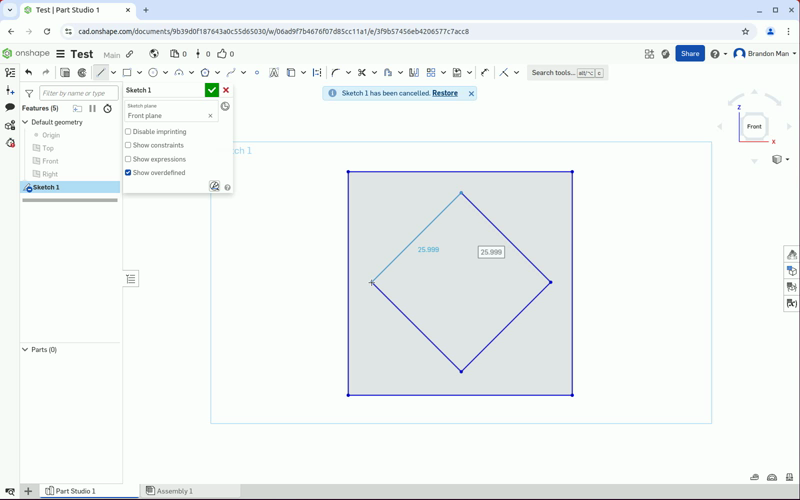
click(371, 282)
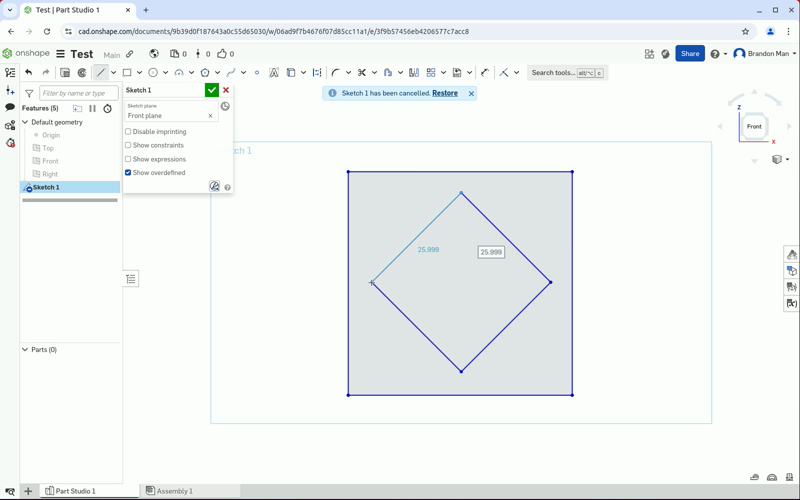
key(esc)
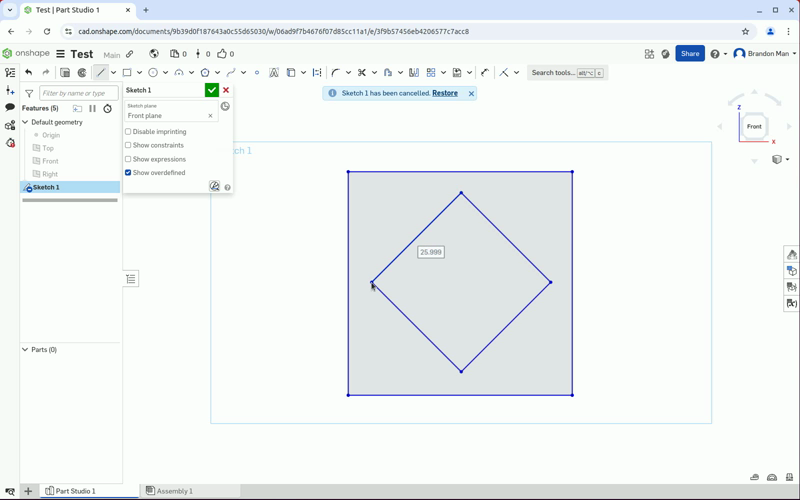
mouse_move(548, 195)
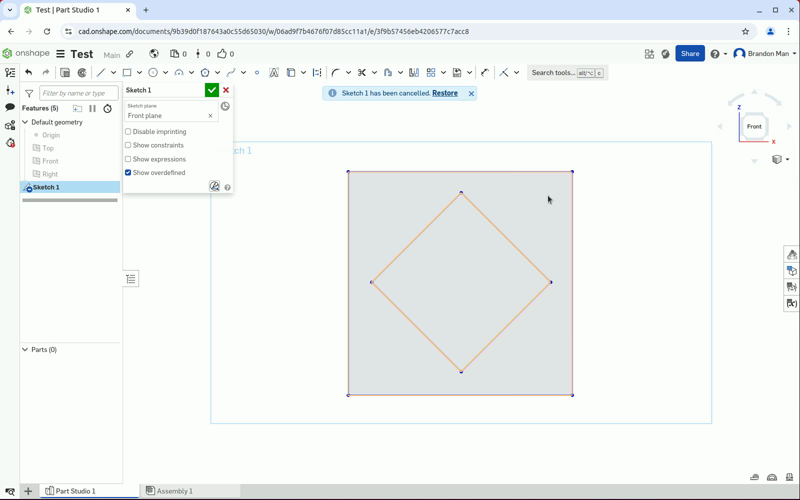
click(548, 195)
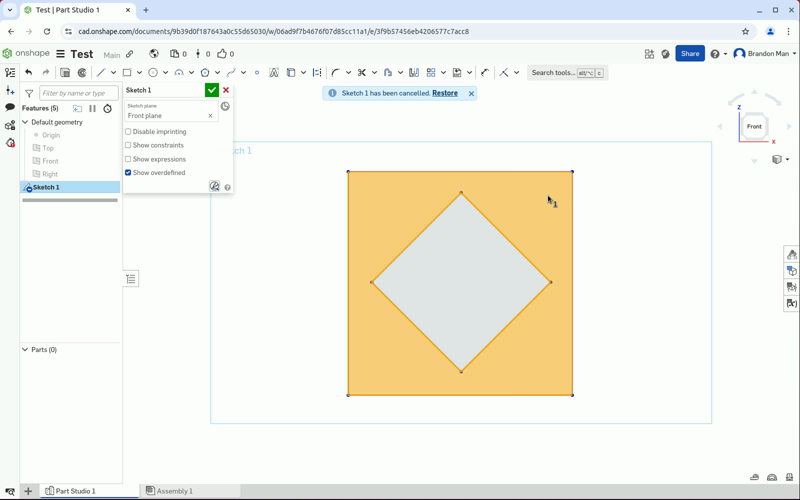
mouse_move(73, 352)
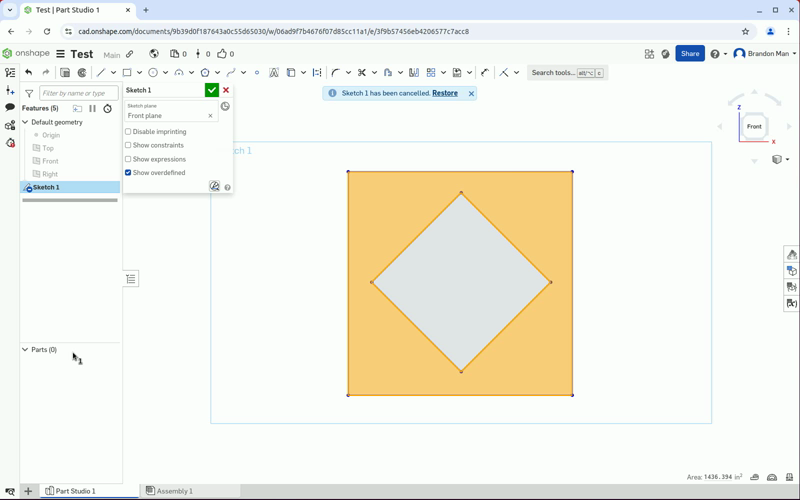
key(shift+y)
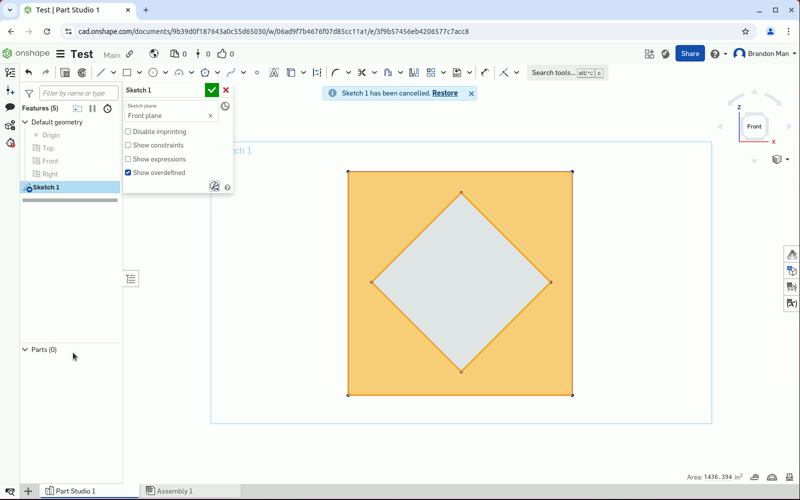
key(shift+e)
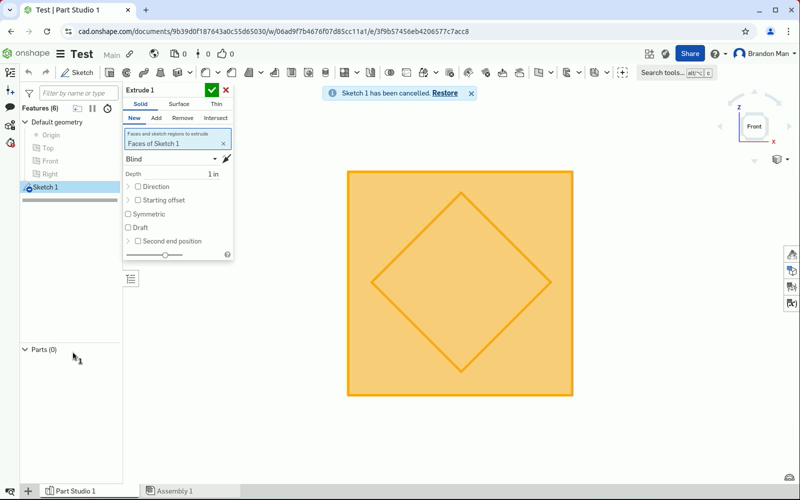
mouse_move(143, 106)
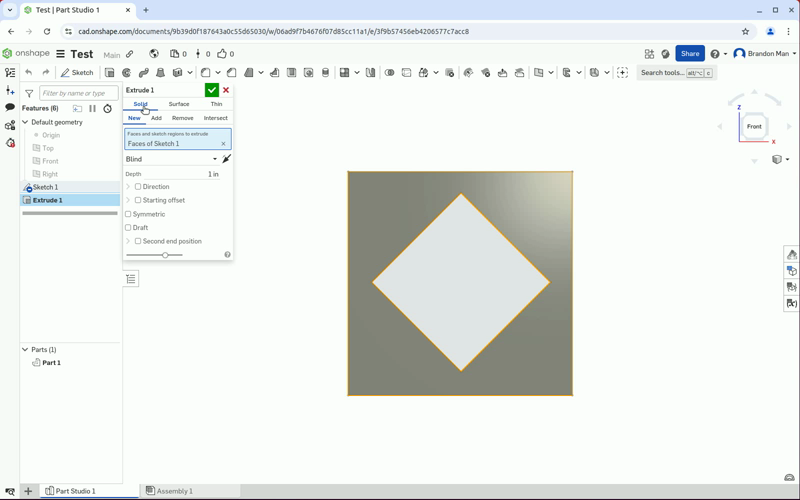
click(143, 106)
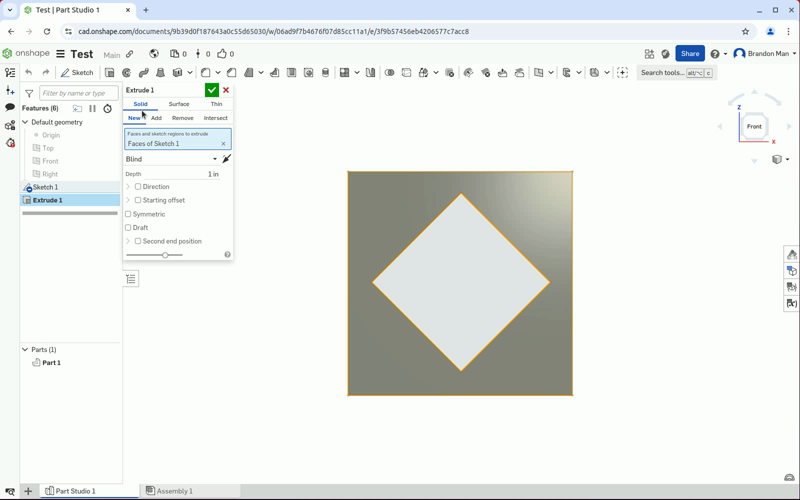
mouse_move(137, 120)
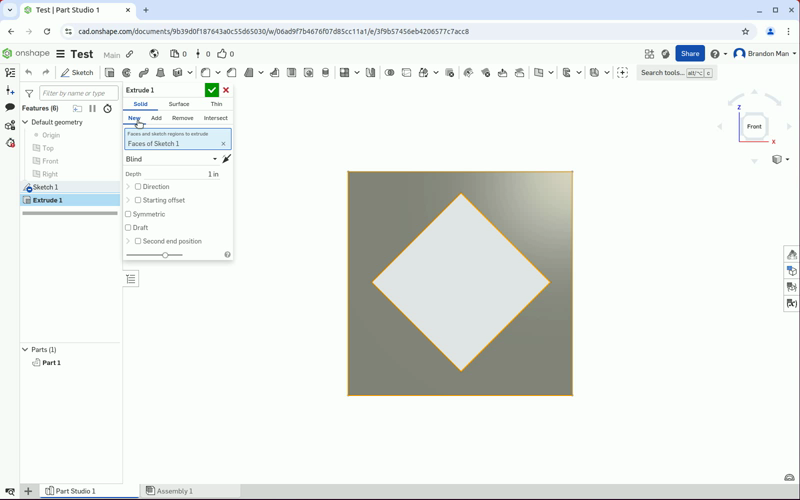
click(137, 120)
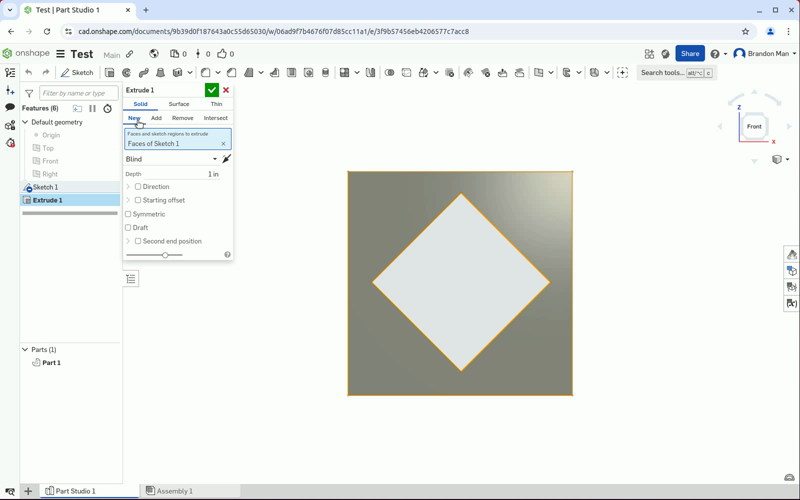
key(tab, 4)
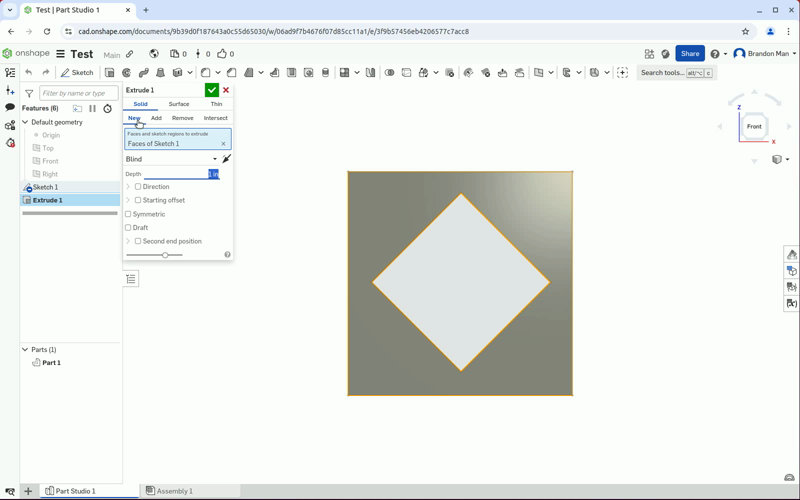
text(46.216)
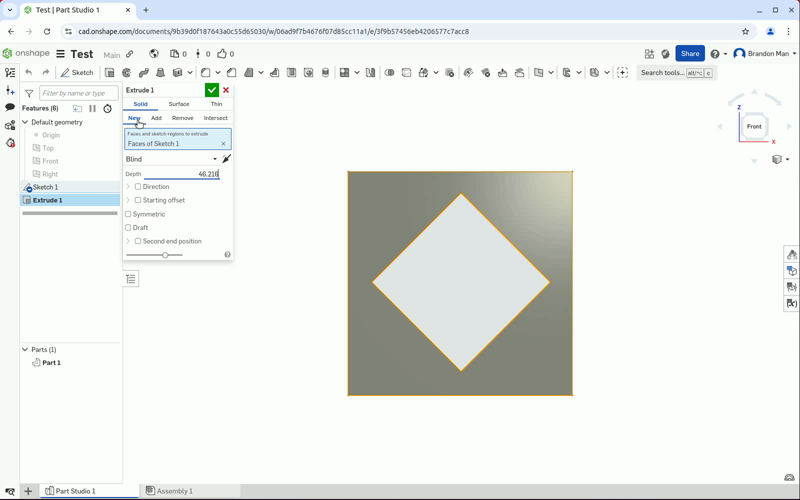
key(tab, 3)
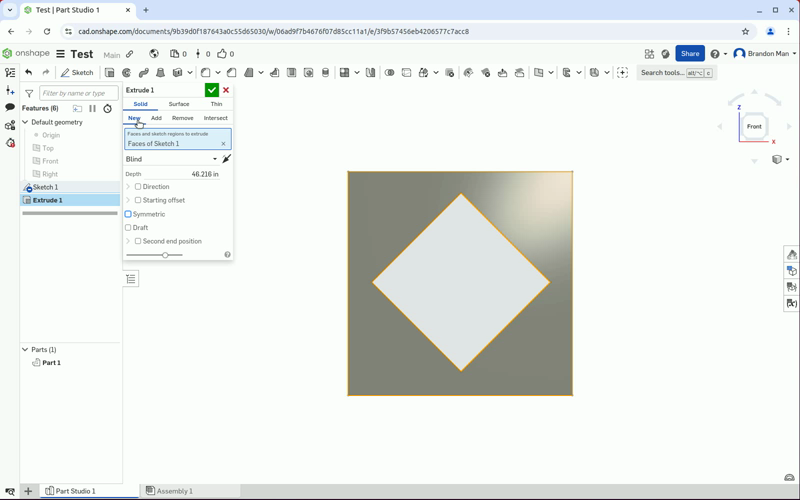
key(space)
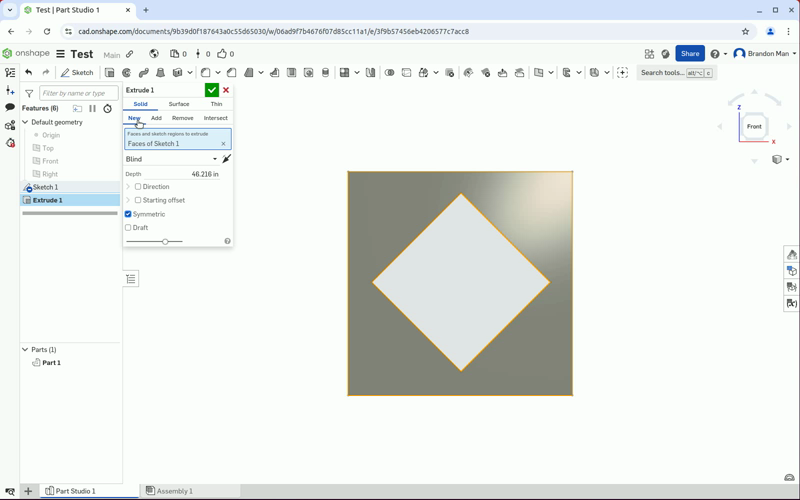
key(enter)
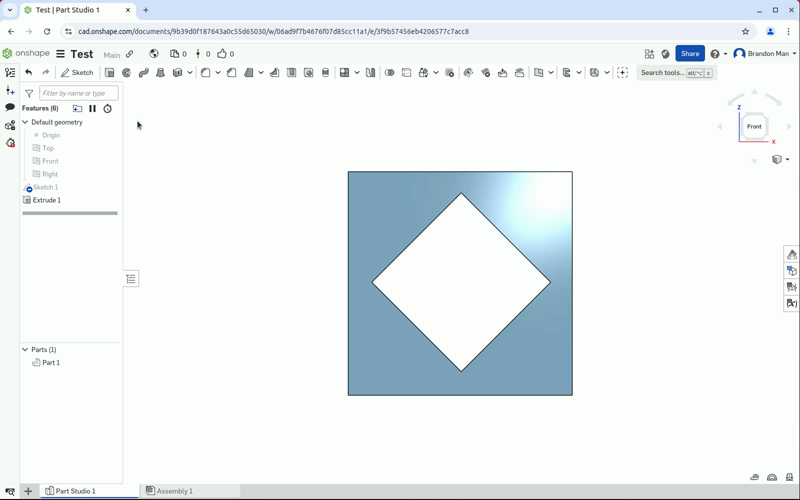
key(shift+h)
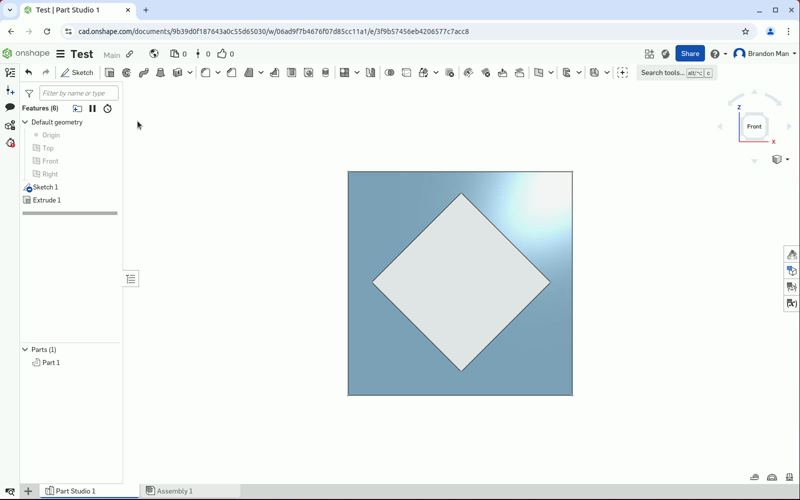
key(shift+h)
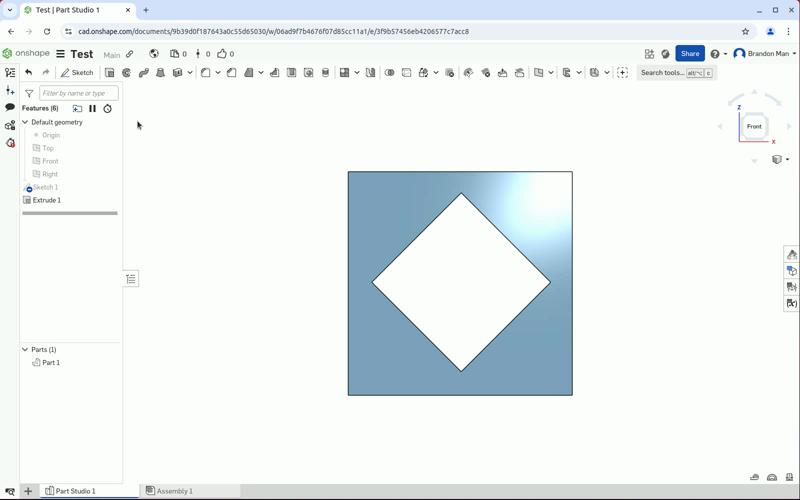
mouse_move(73, 189)
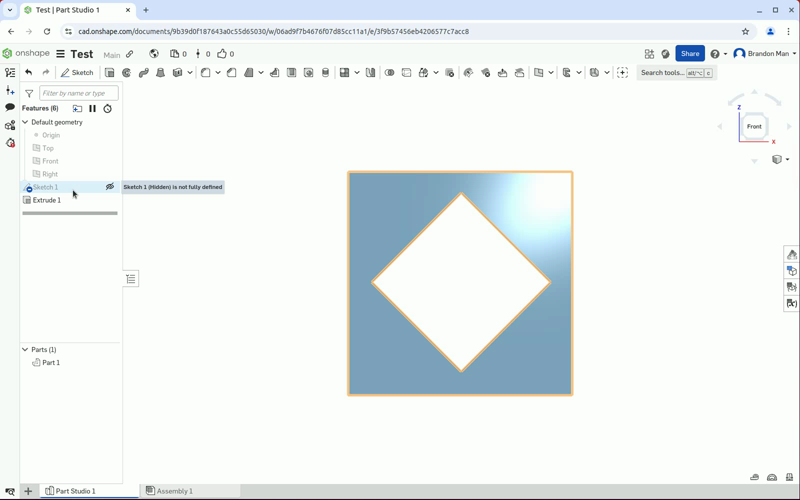
click(73, 189)
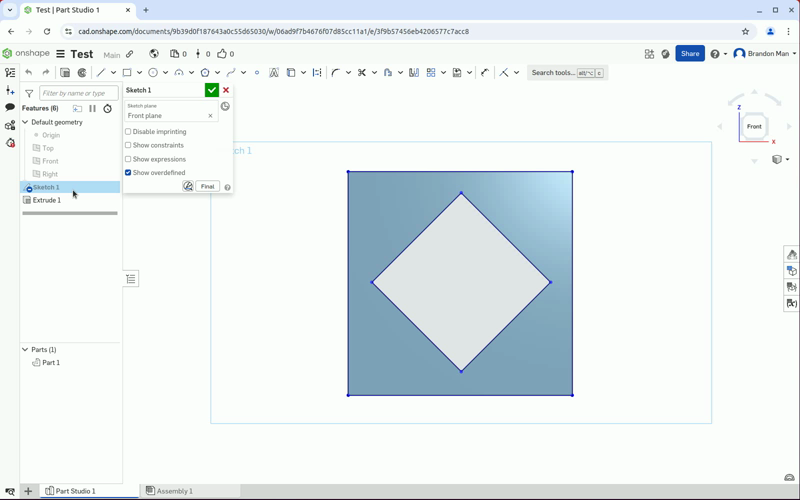
mouse_move(229, 92)
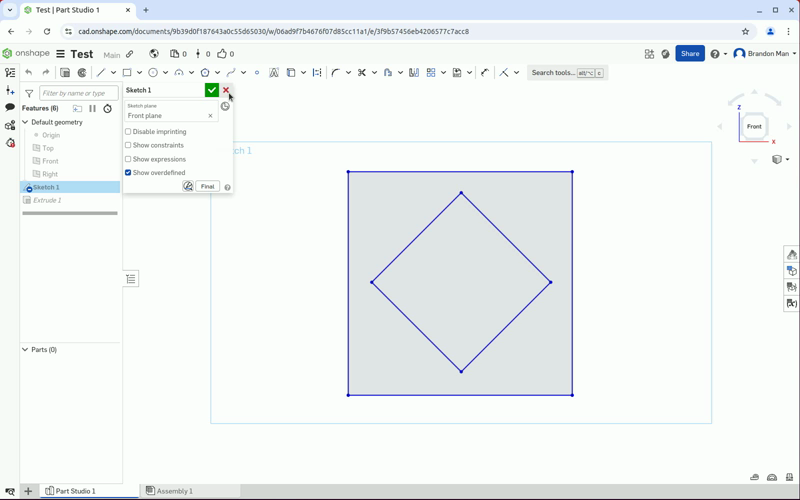
click(229, 92)
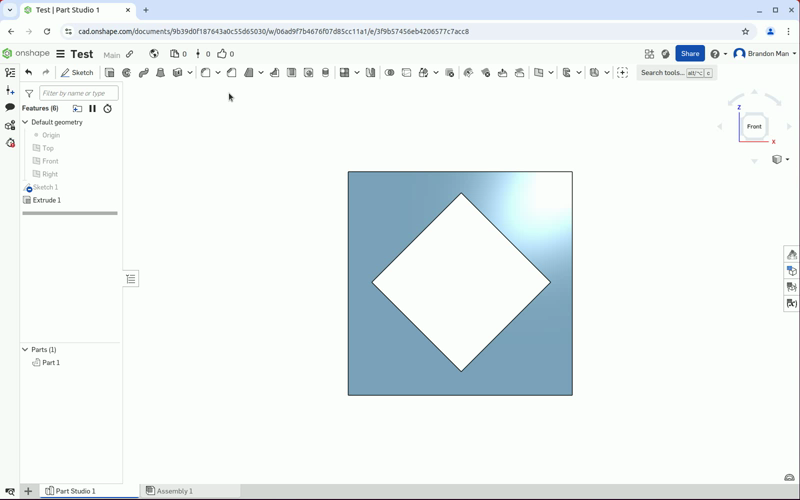
mouse_move(73, 352)
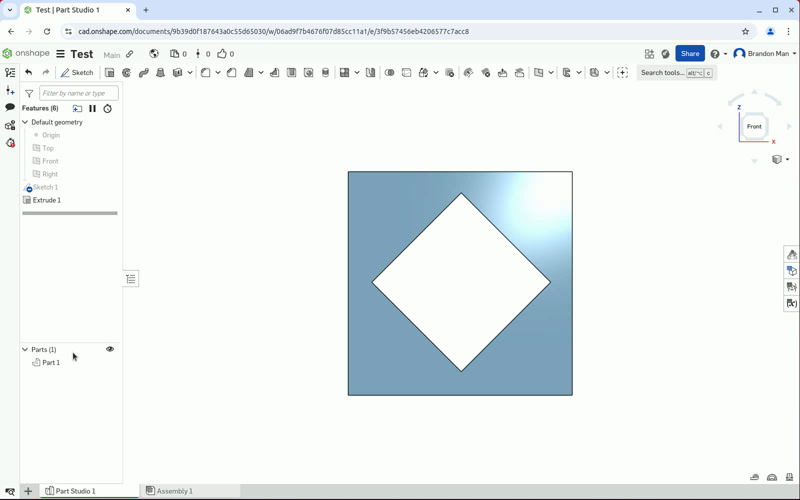
key(y)
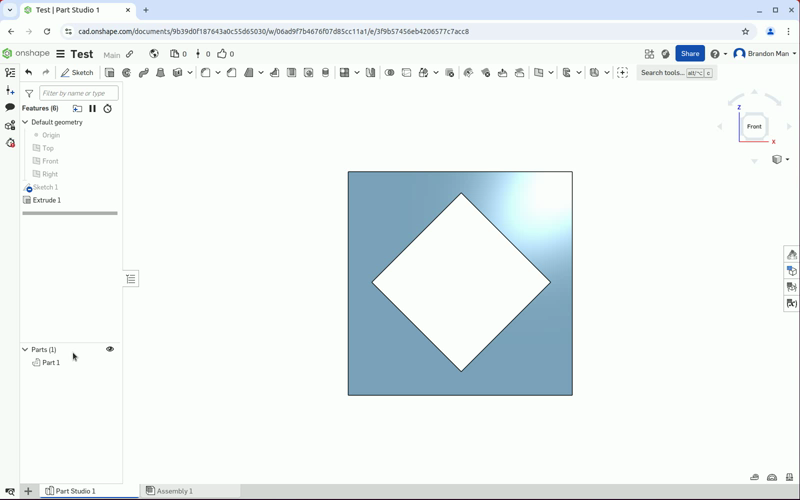
key(shift+p)
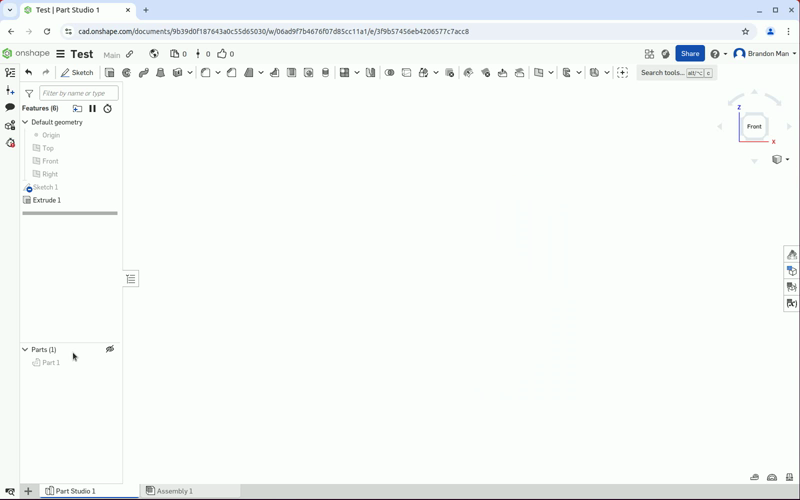
key(space)
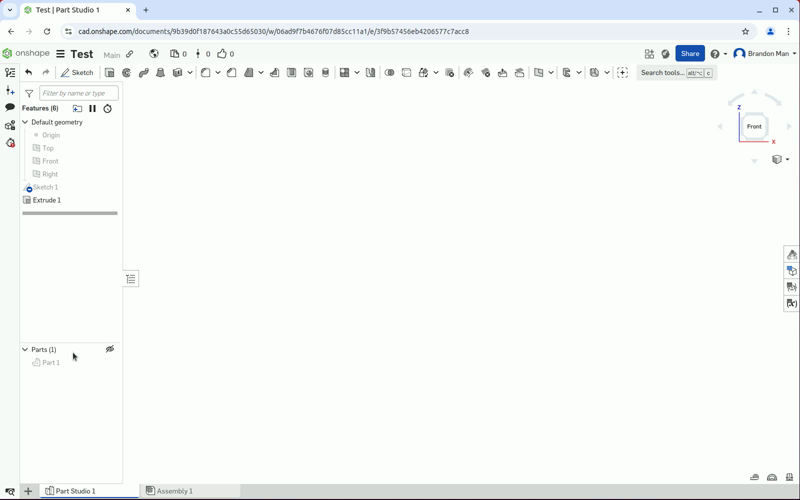
key_down(shift)
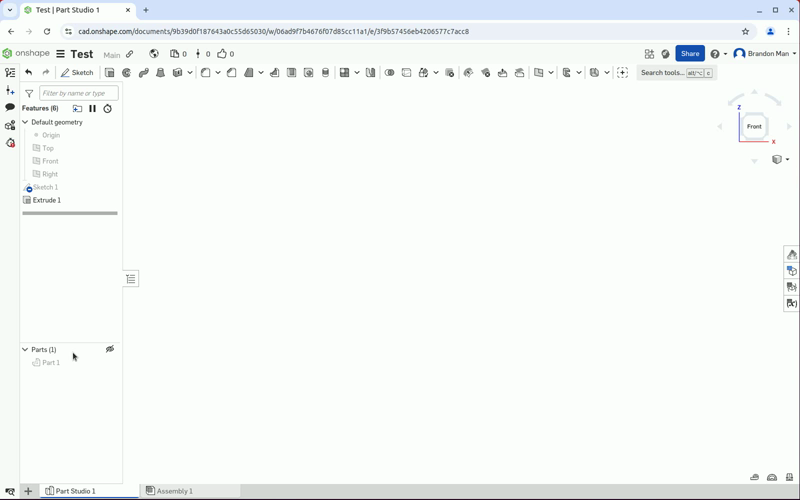
key(left)
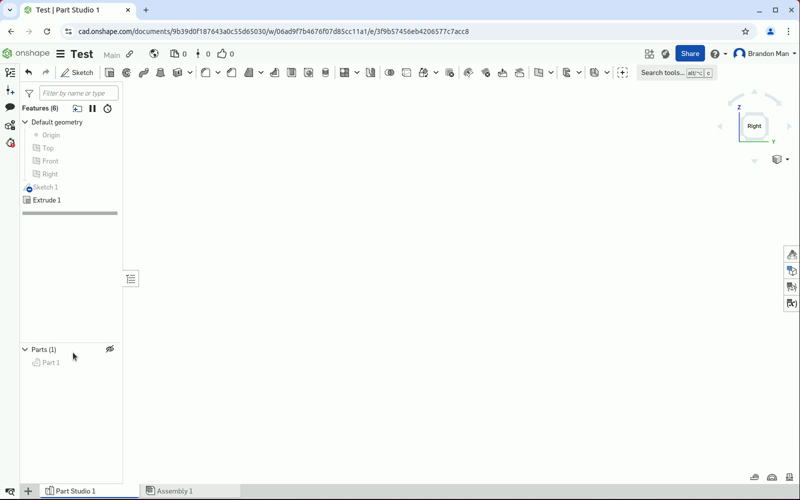
key_up(shift)
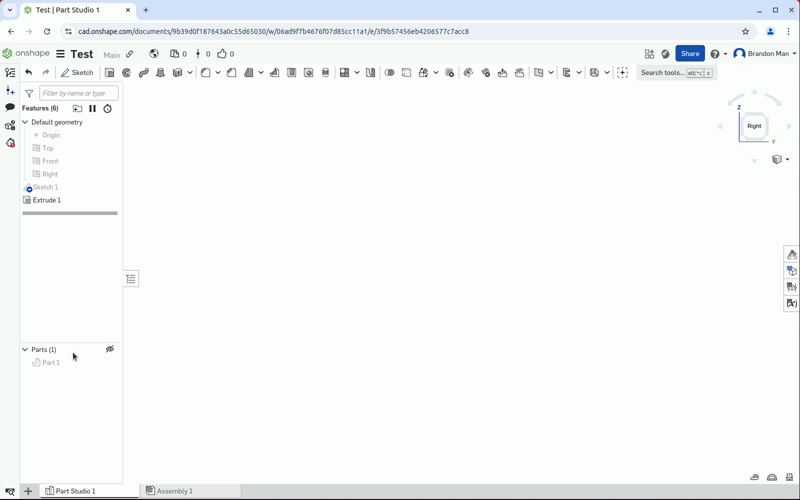
mouse_move(73, 352)
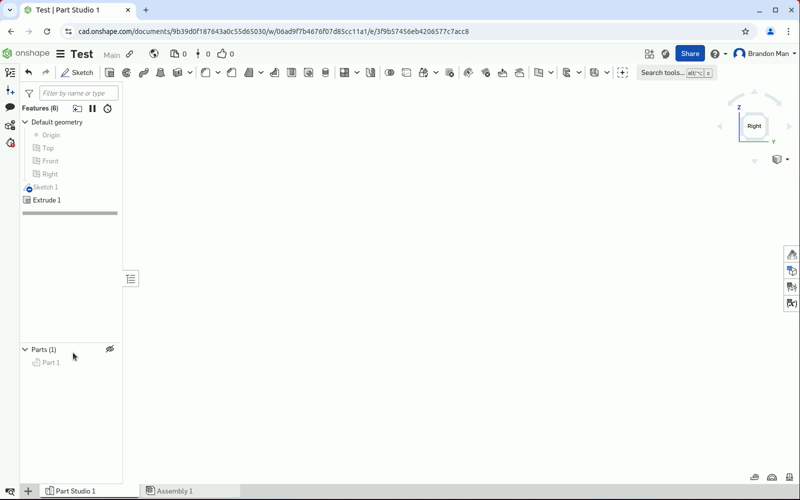
key(shift+y)
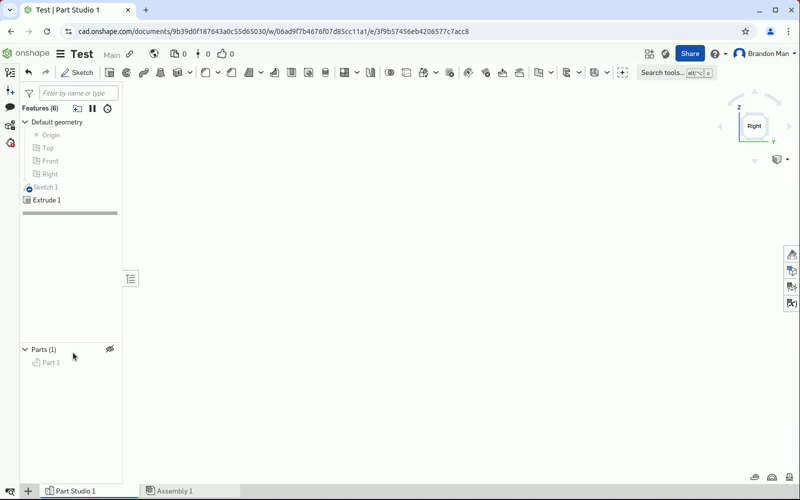
key(shift+s)
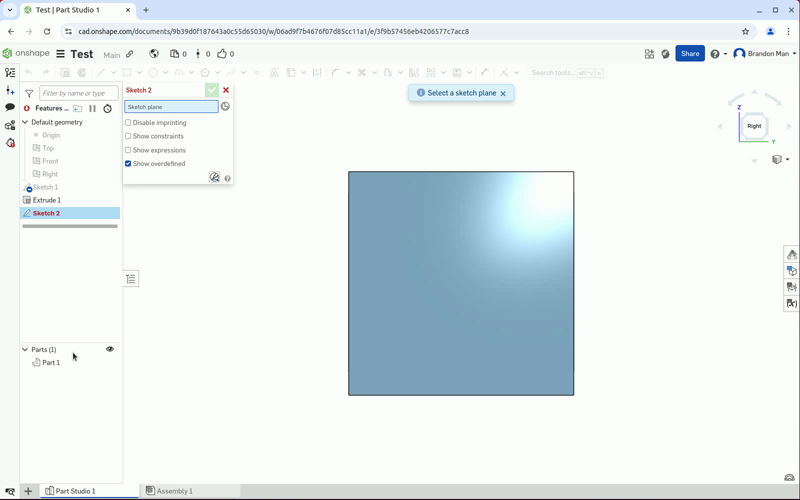
mouse_move(73, 176)
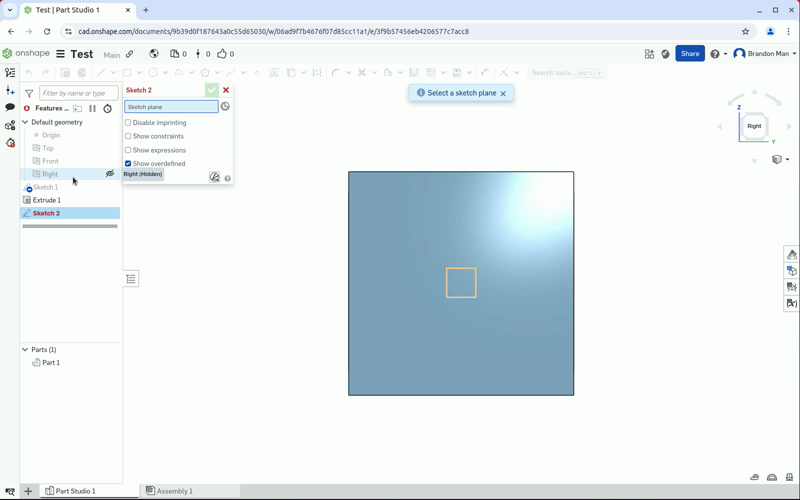
click(73, 176)
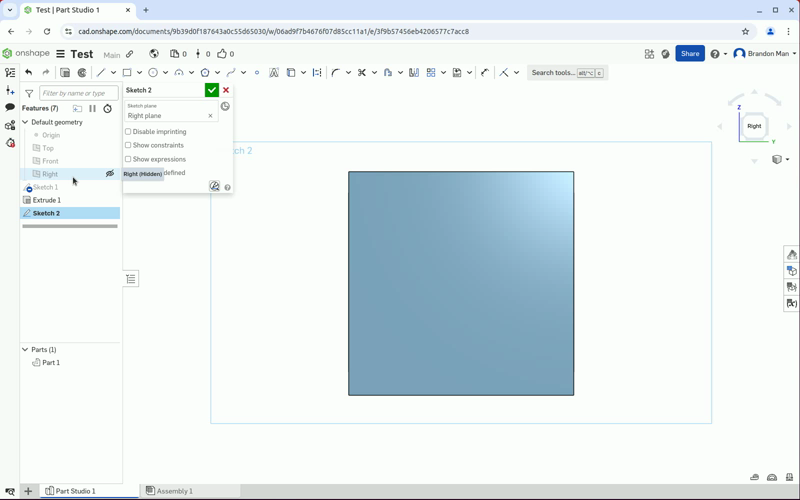
mouse_move(73, 352)
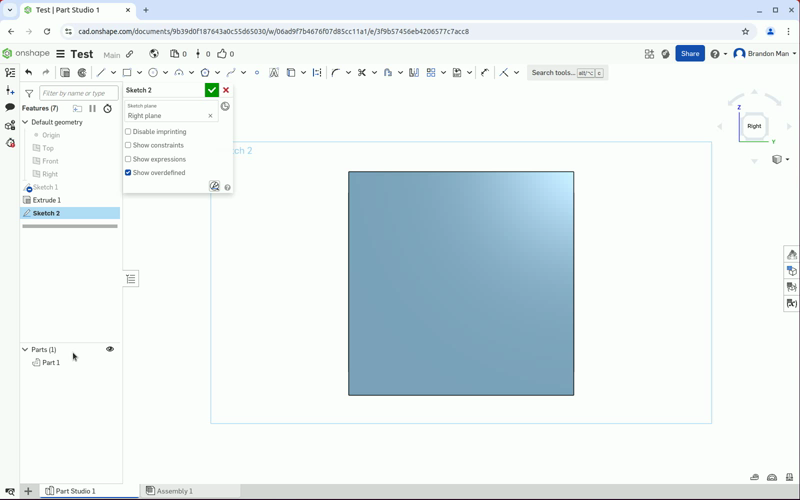
key(y)
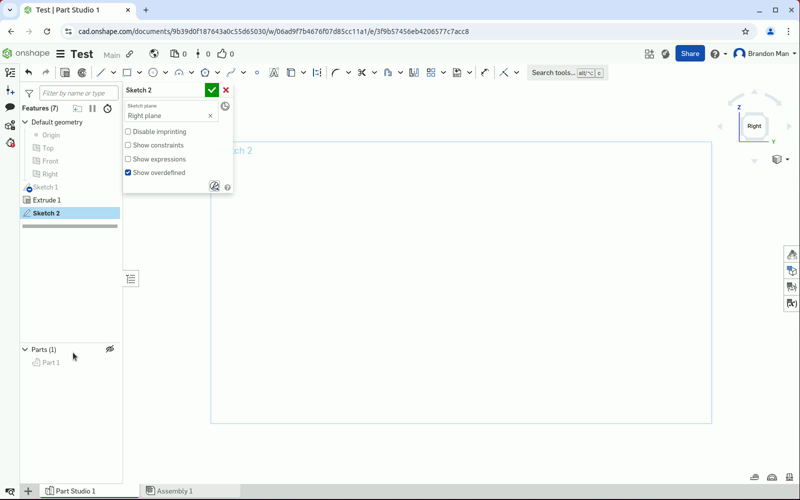
key(l)
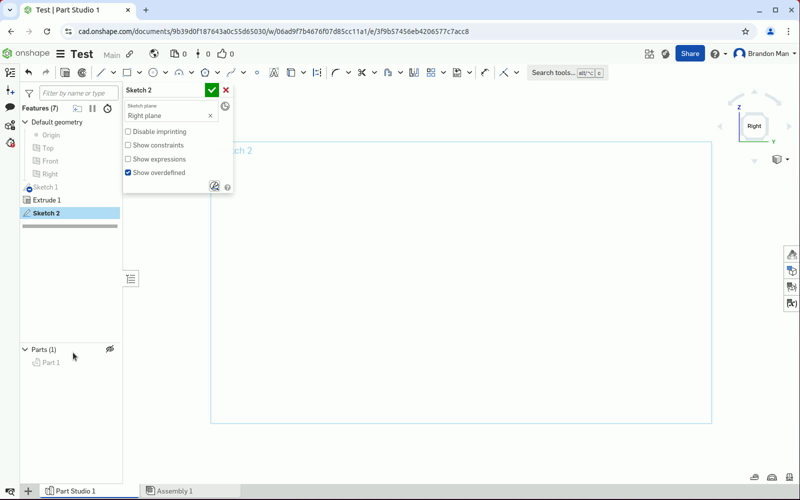
key_down(shift)
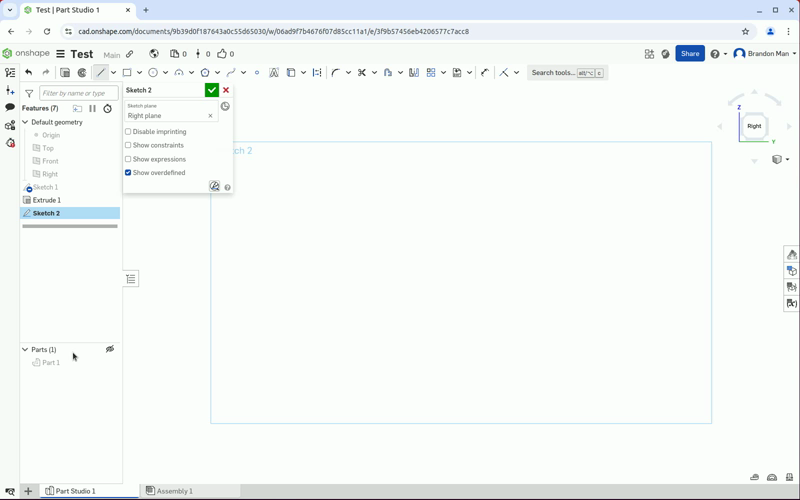
mouse_move(348, 395)
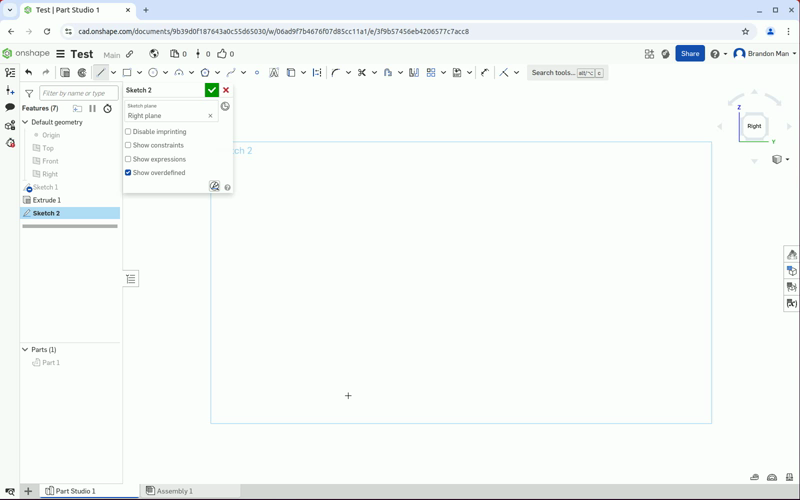
click(348, 395)
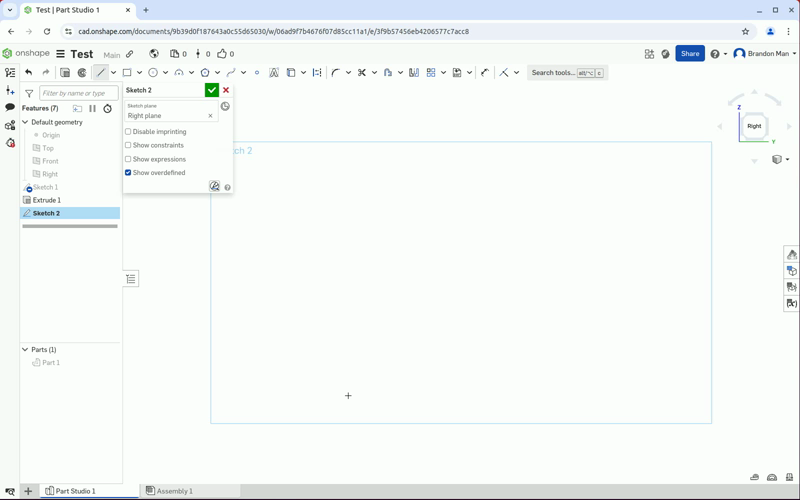
key_up(shift)
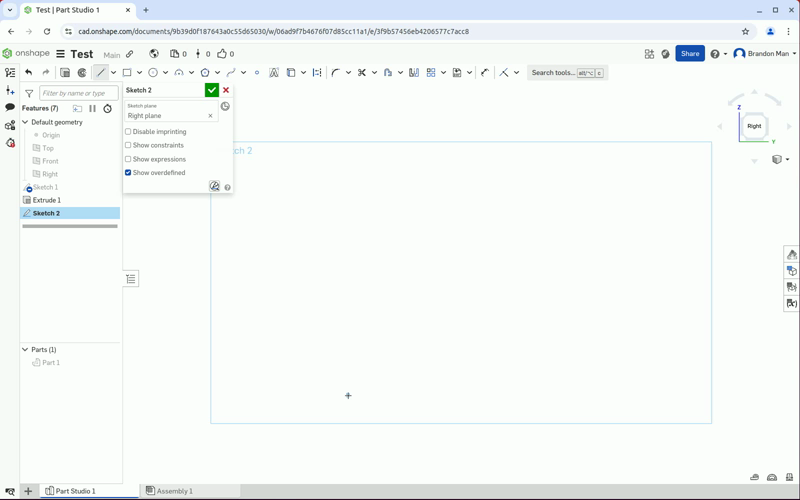
key_down(shift)
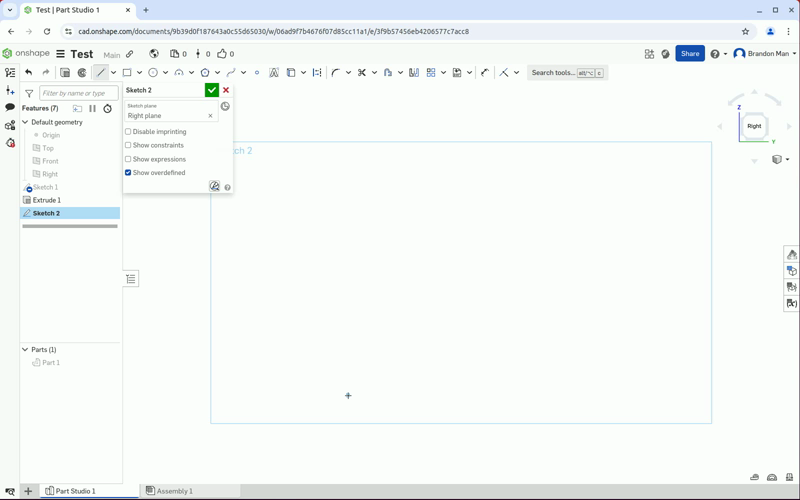
mouse_move(572, 395)
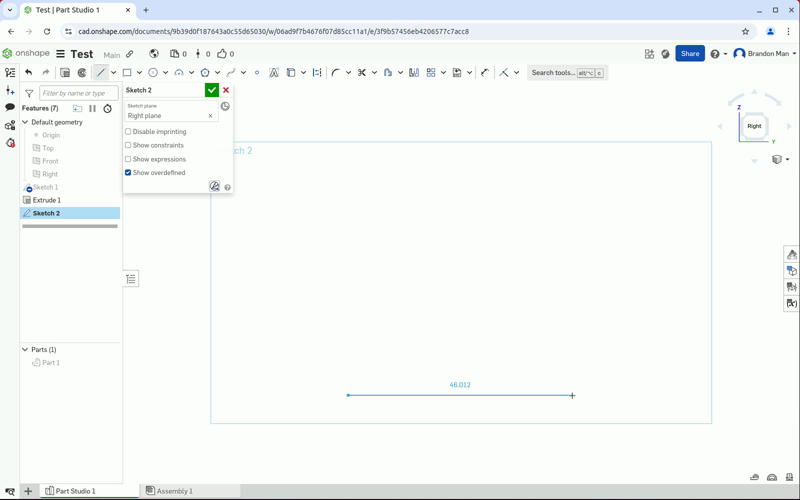
click(572, 395)
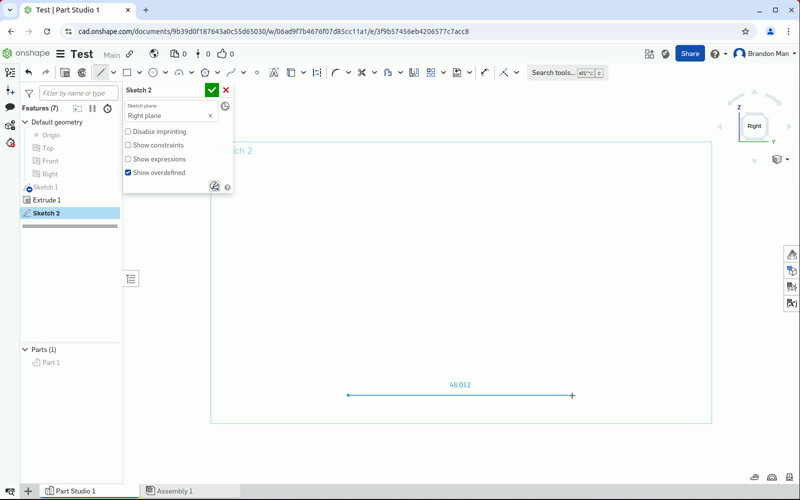
key_up(shift)
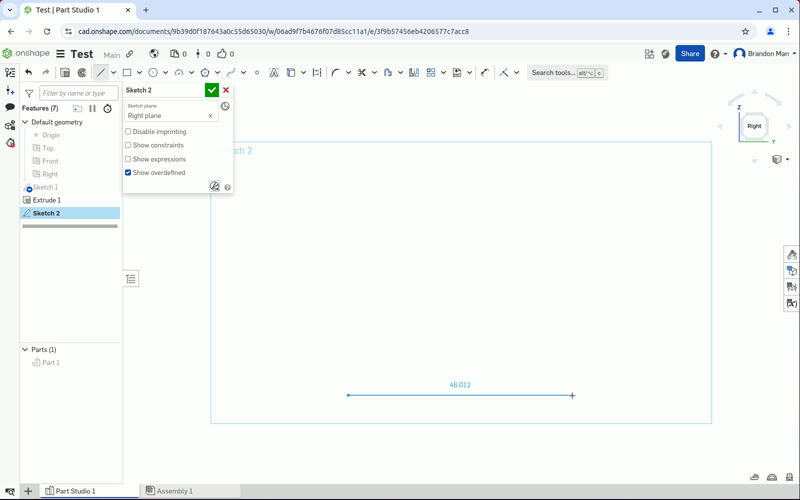
key_down(shift)
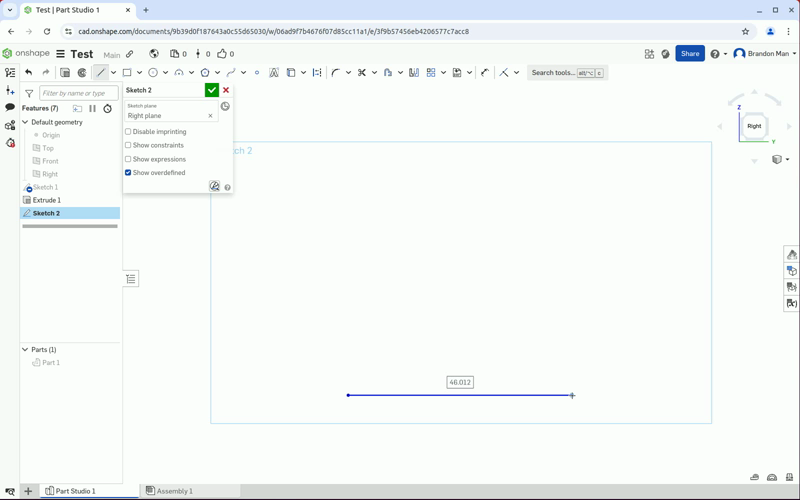
mouse_move(572, 171)
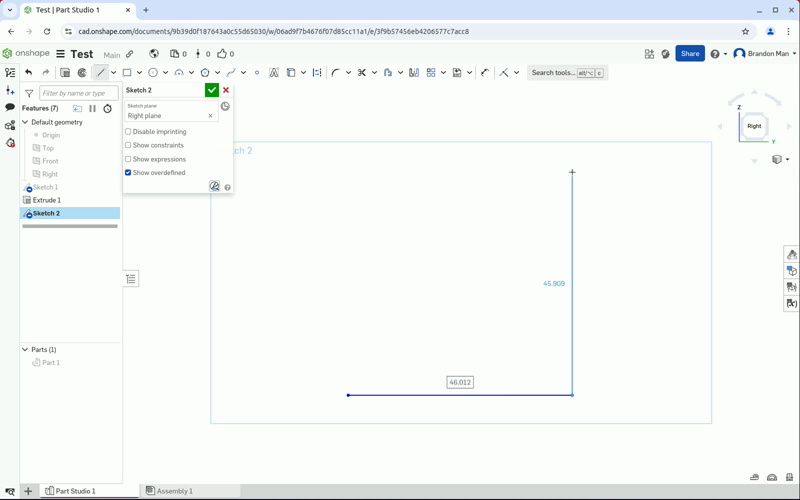
click(572, 171)
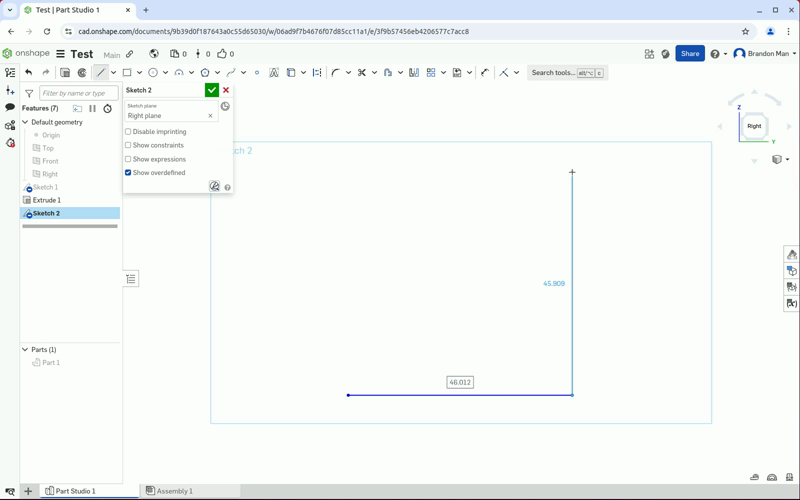
key_up(shift)
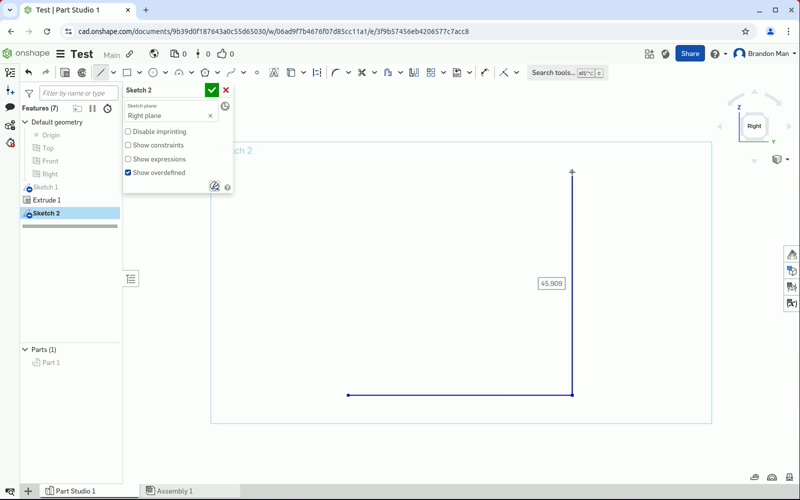
key_down(shift)
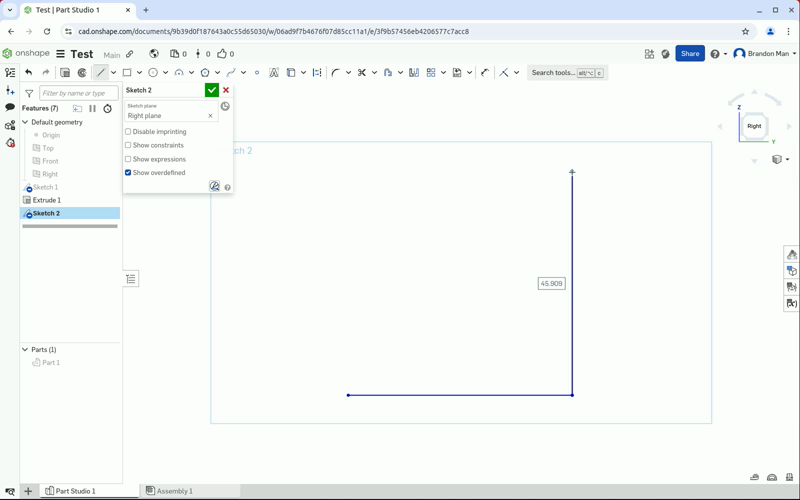
mouse_move(348, 171)
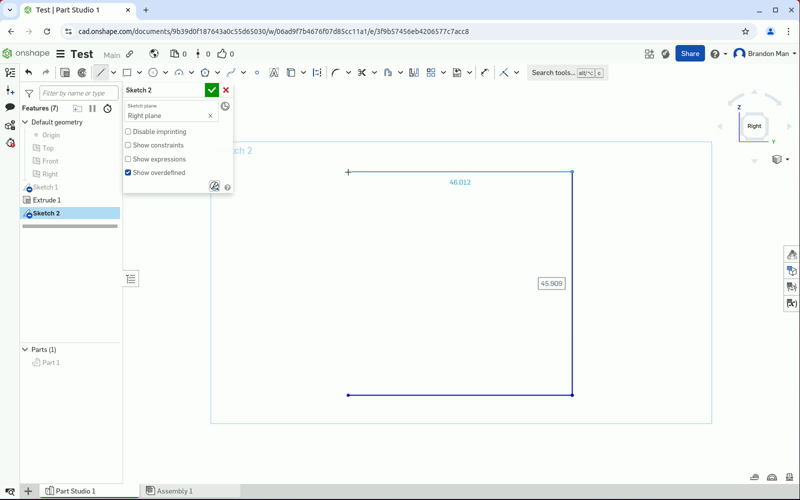
click(348, 171)
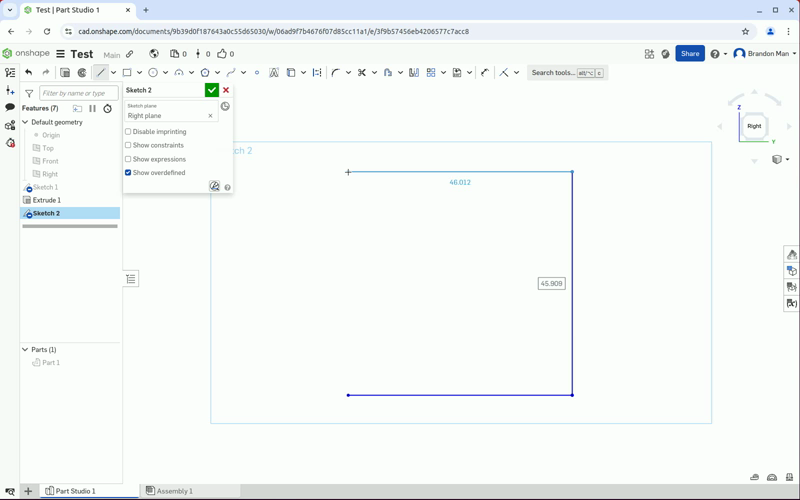
key_up(shift)
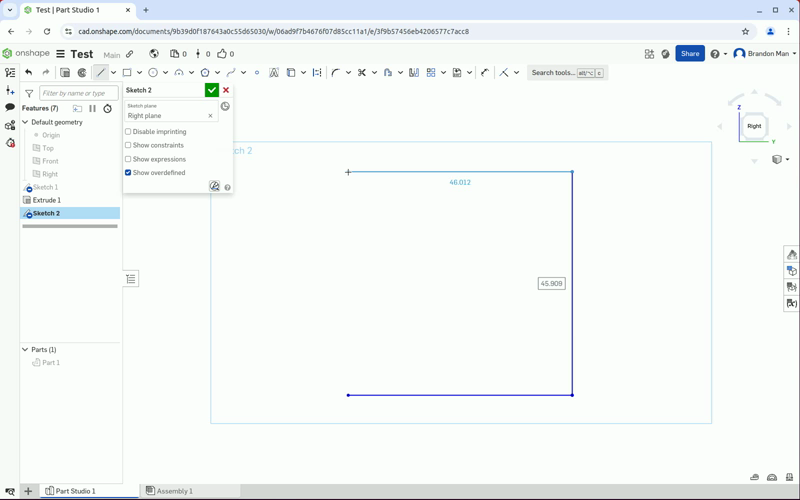
key_down(shift)
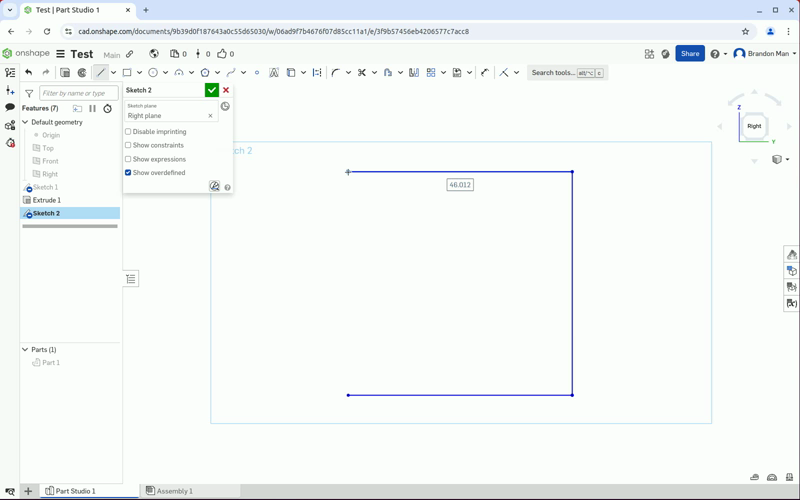
mouse_move(348, 395)
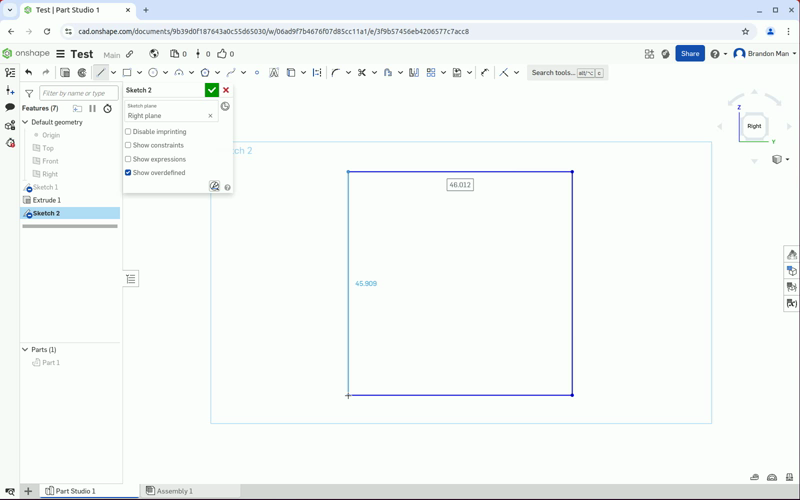
key_up(shift)
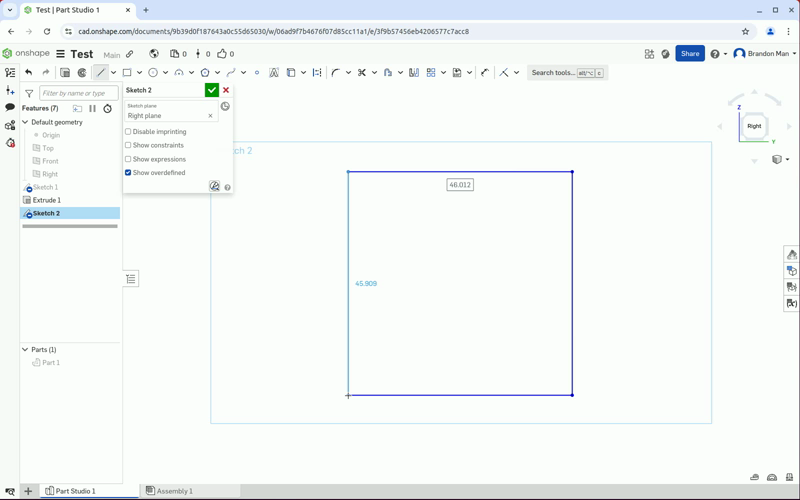
click(348, 395)
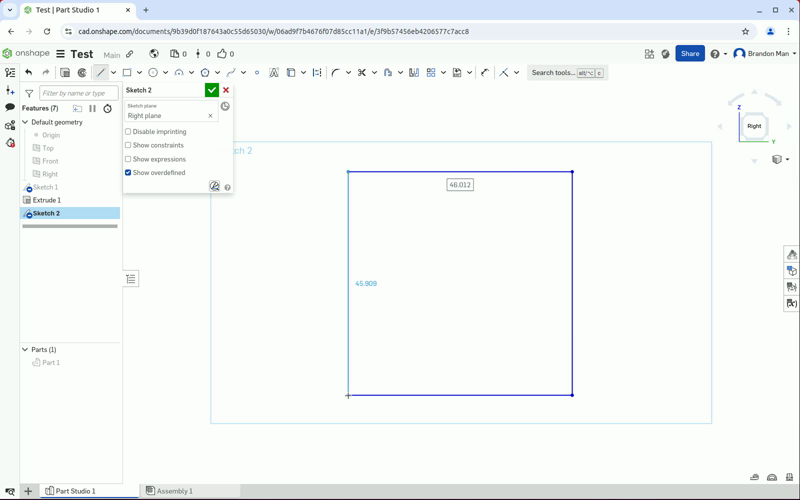
key(esc)
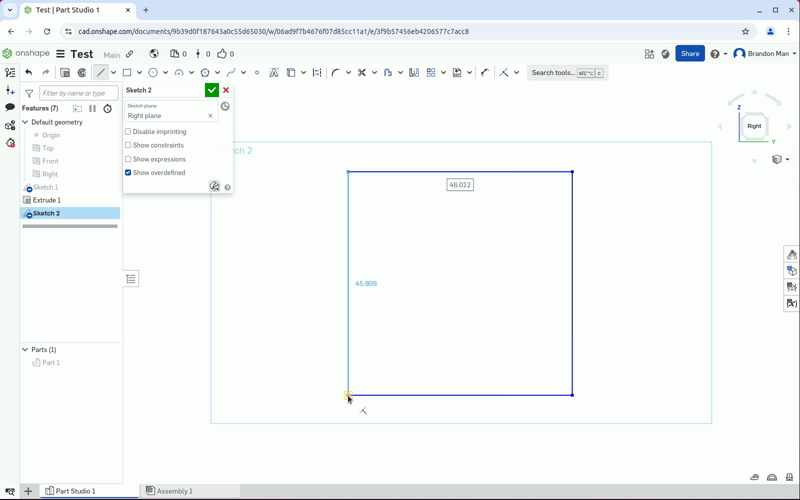
key(l)
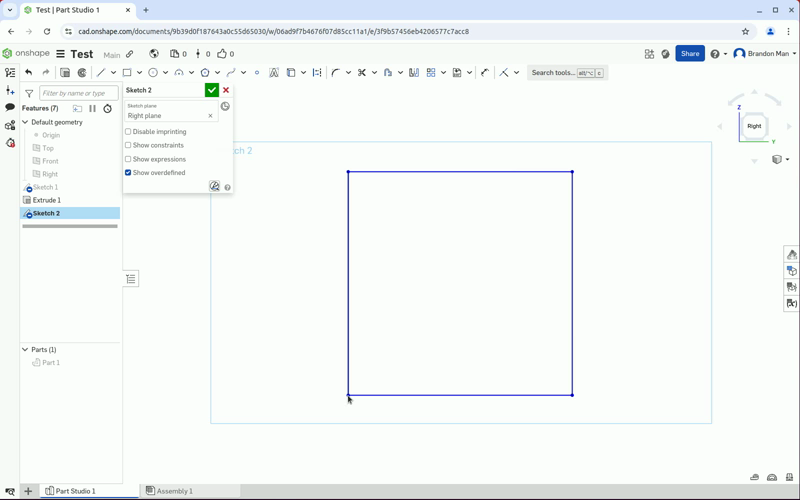
key_down(shift)
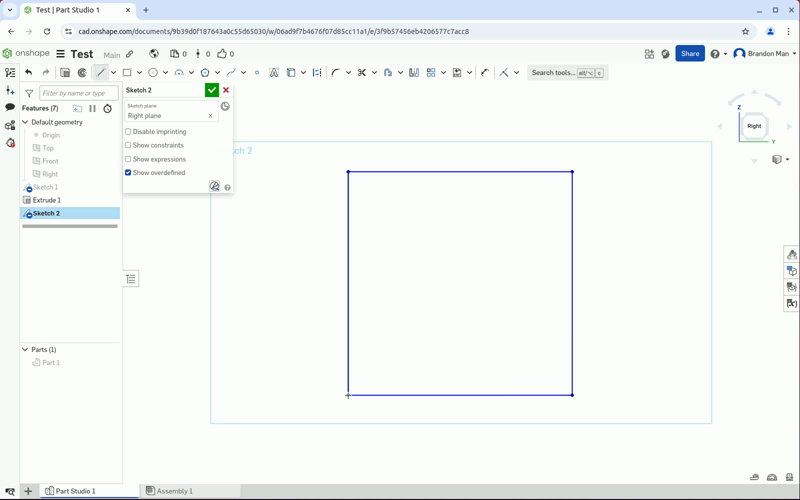
mouse_move(371, 282)
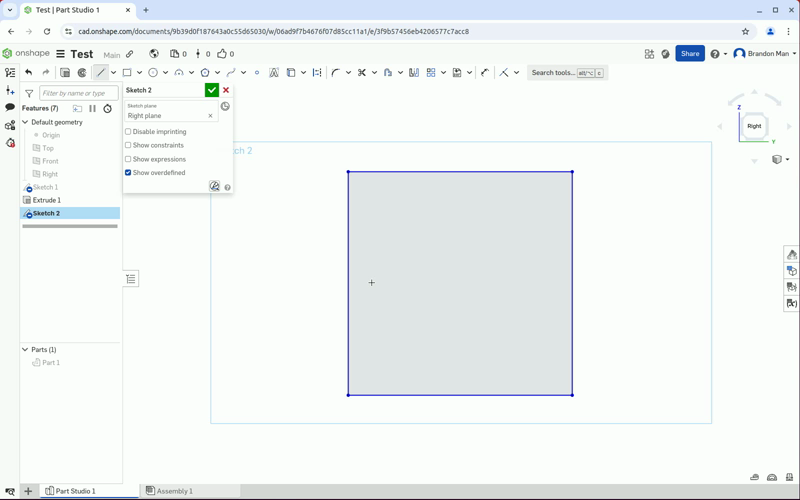
click(371, 282)
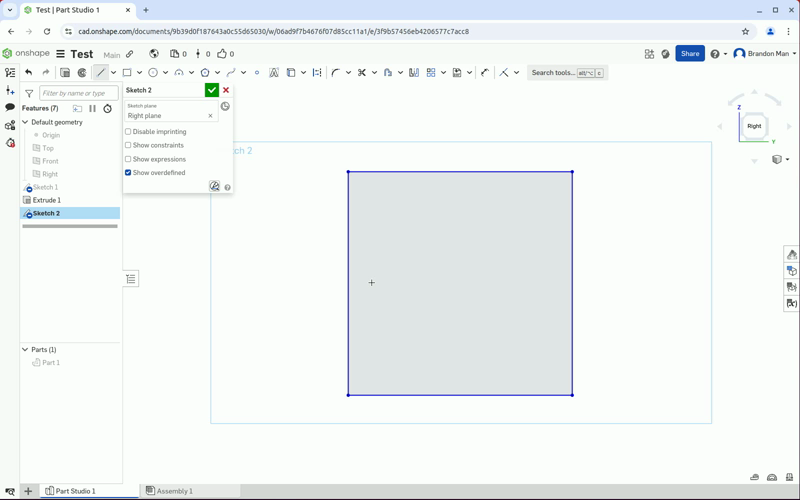
key_up(shift)
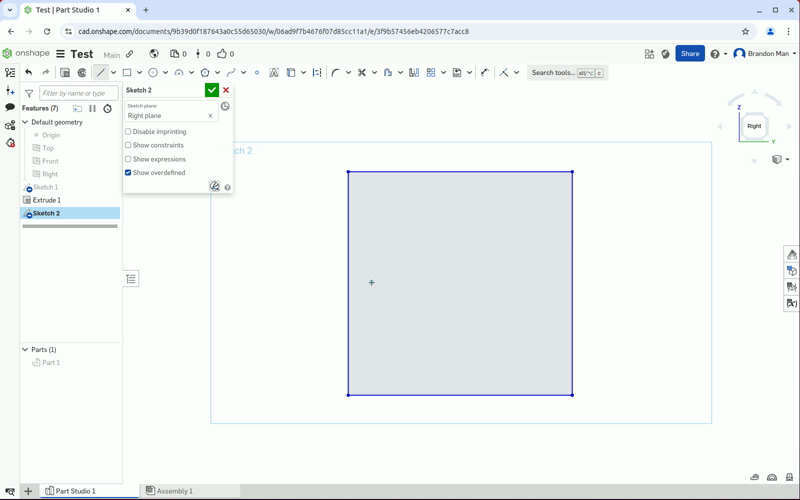
key_down(shift)
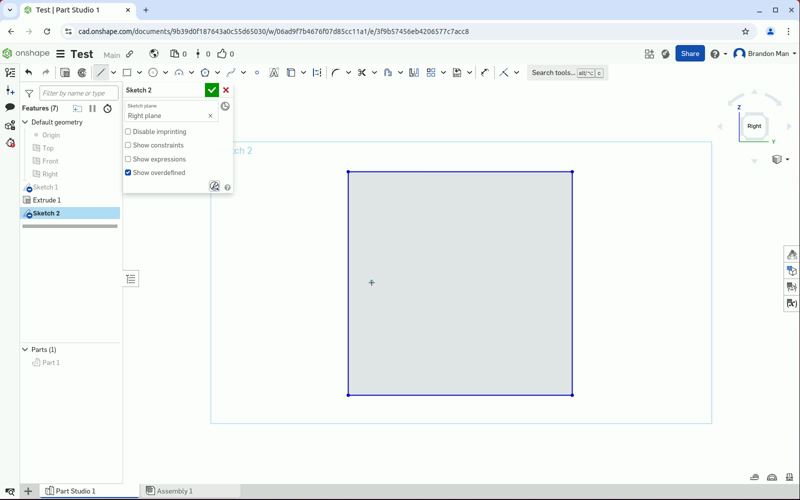
mouse_move(461, 371)
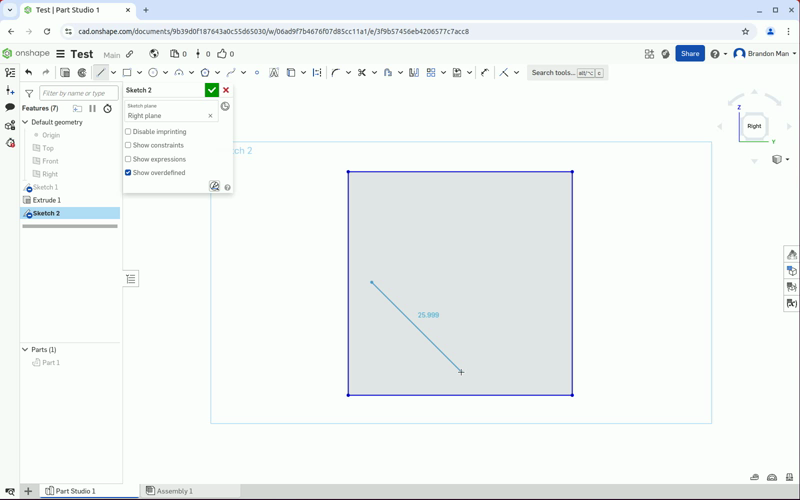
click(461, 371)
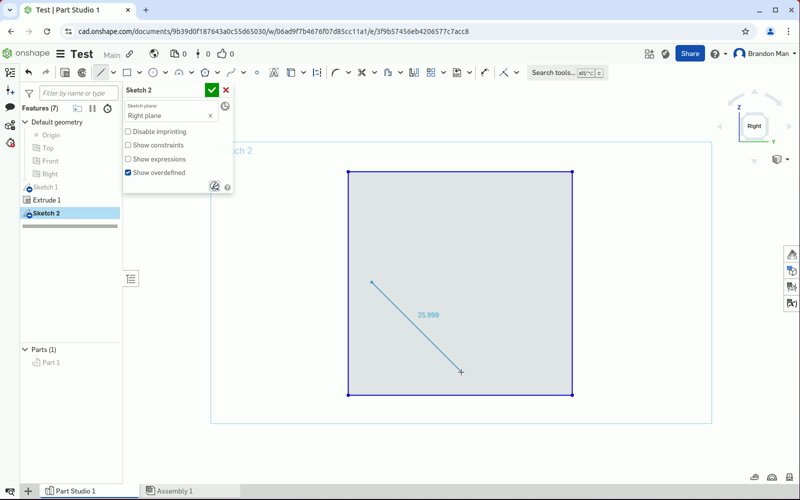
key_up(shift)
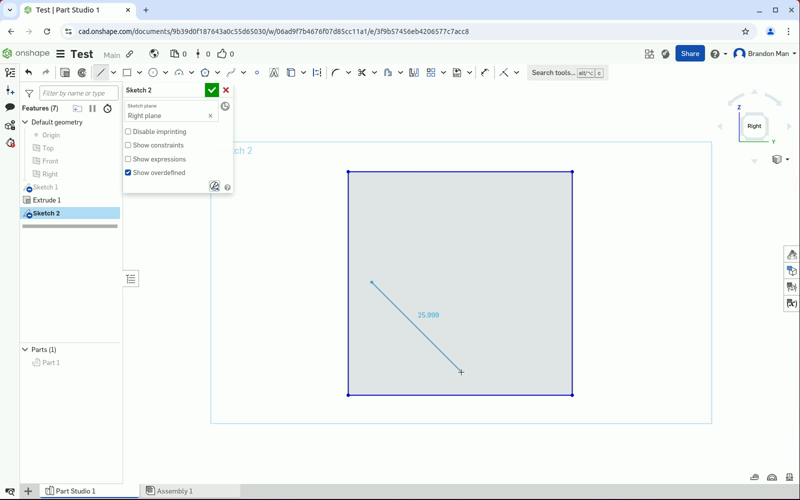
key_down(shift)
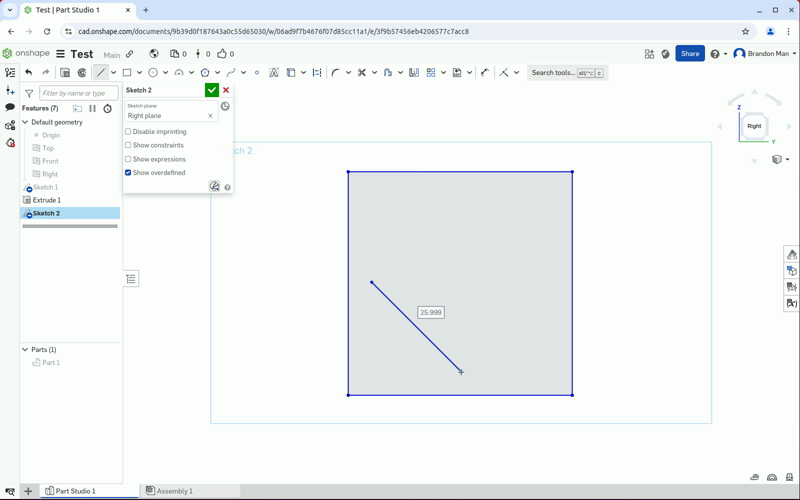
mouse_move(550, 282)
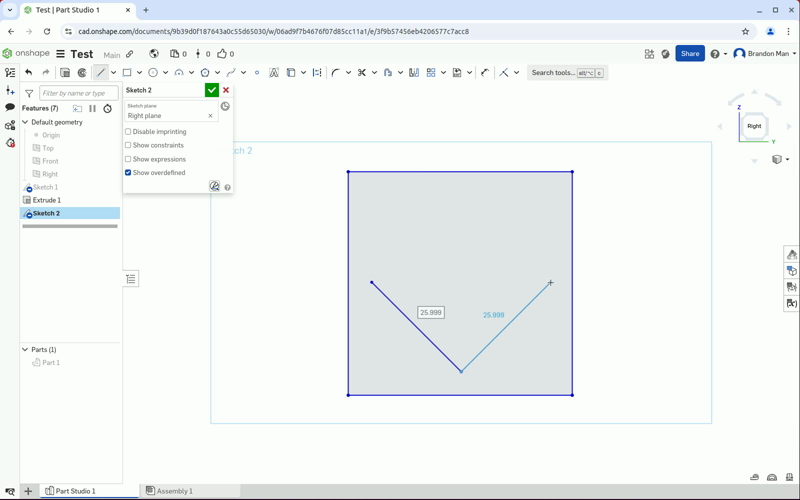
click(550, 282)
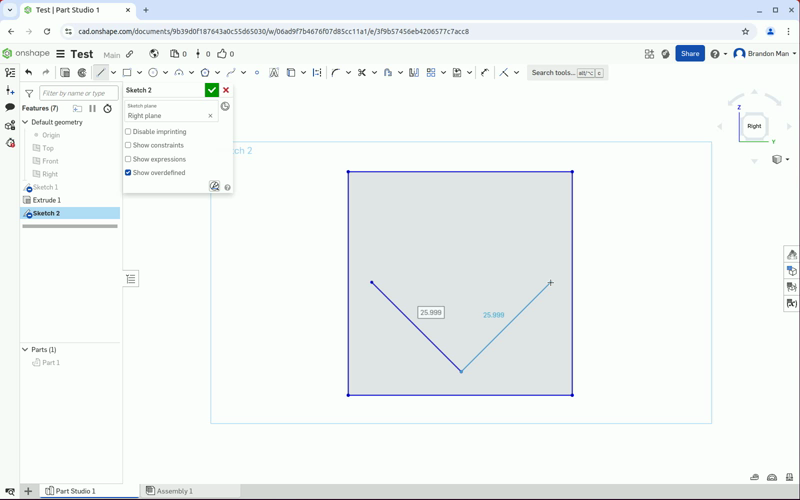
key_up(shift)
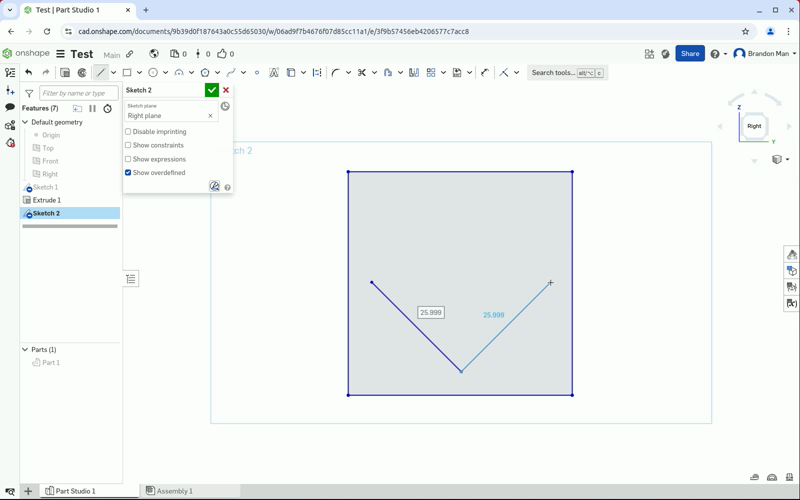
key_down(shift)
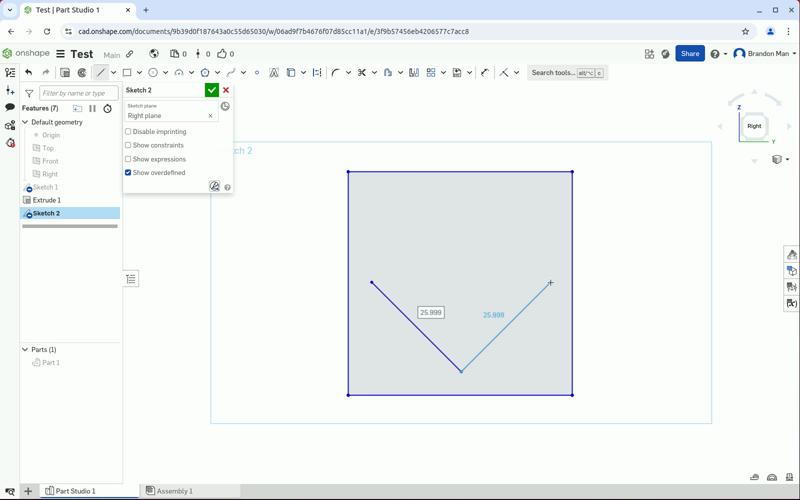
mouse_move(461, 192)
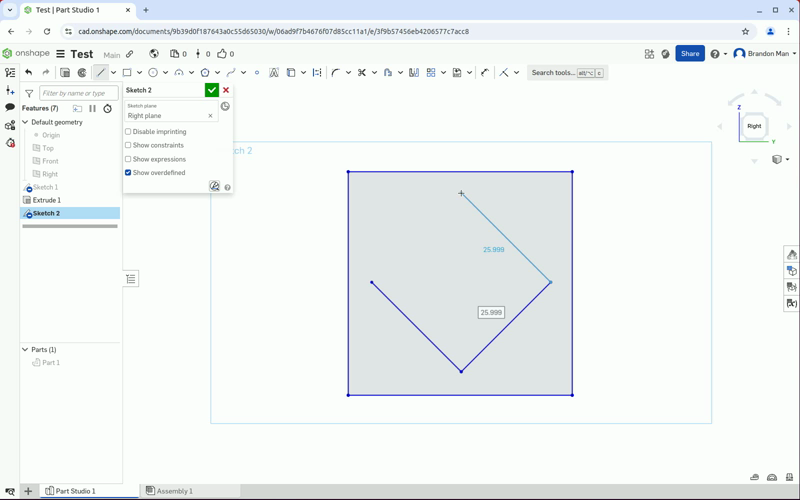
click(461, 192)
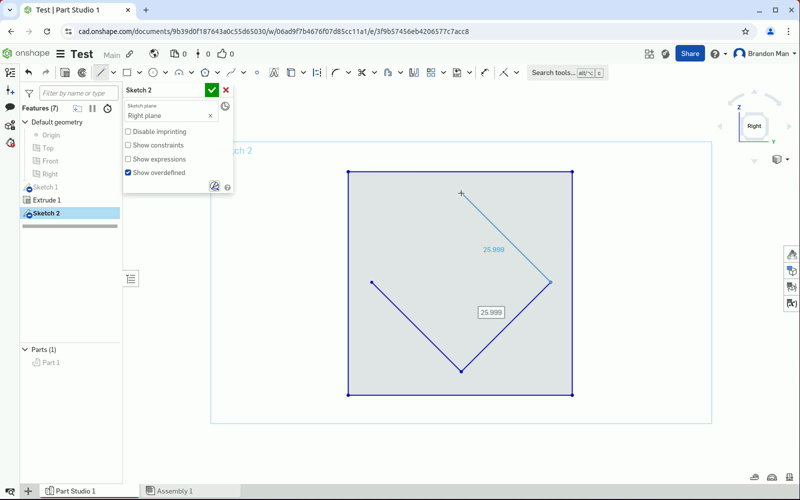
key_up(shift)
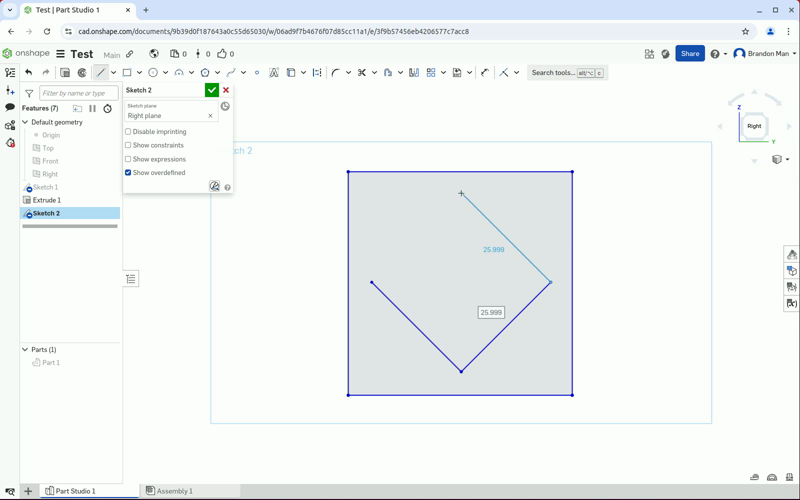
key_down(shift)
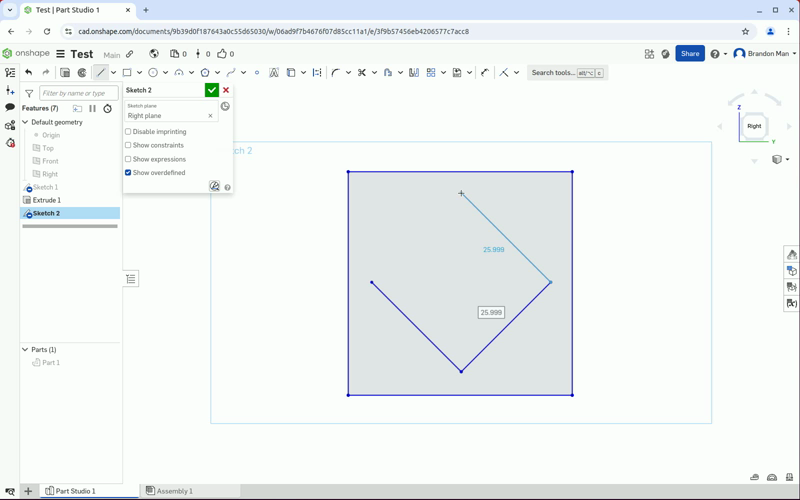
mouse_move(371, 282)
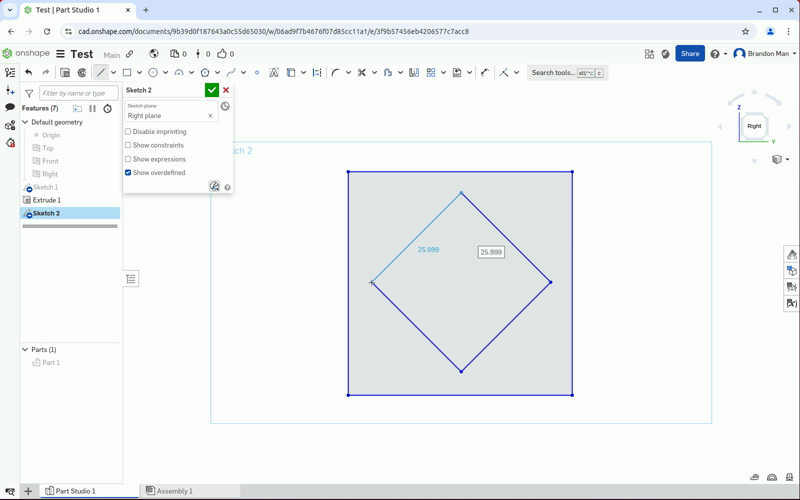
key_up(shift)
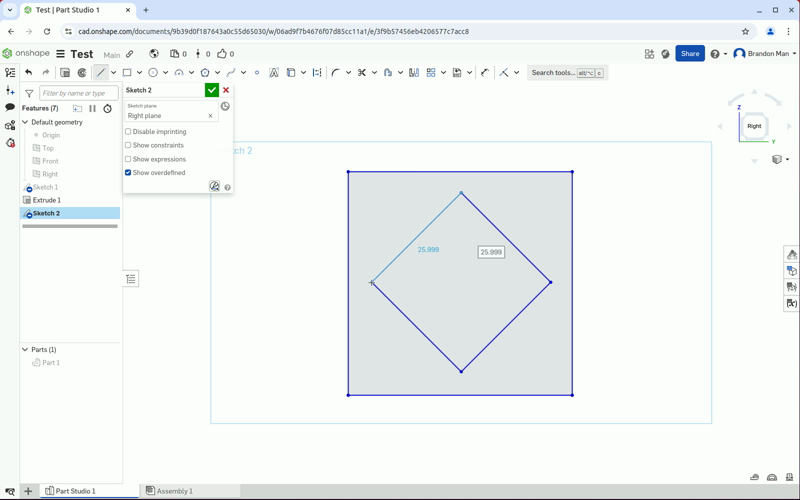
click(371, 282)
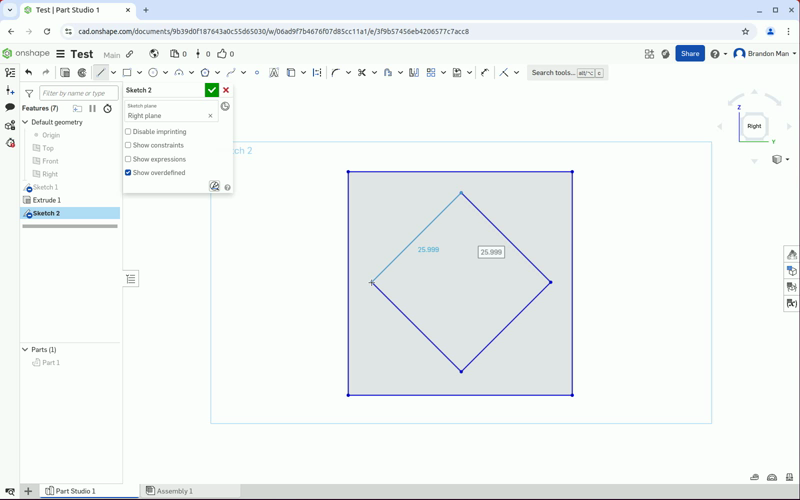
key(esc)
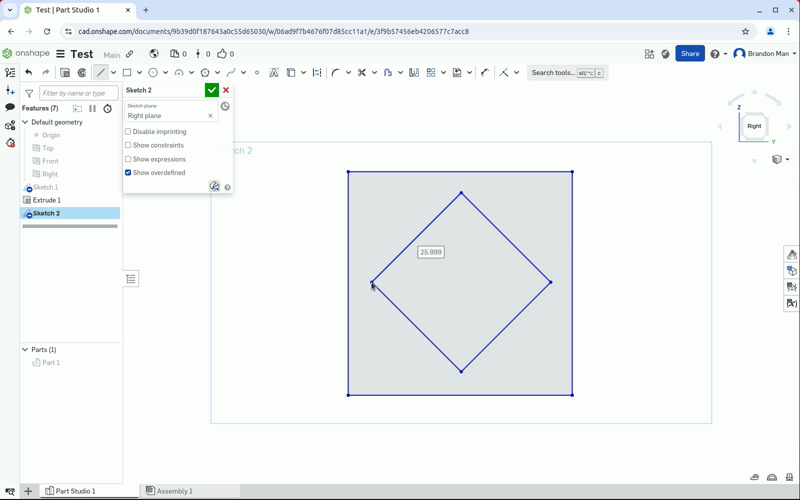
mouse_move(377, 209)
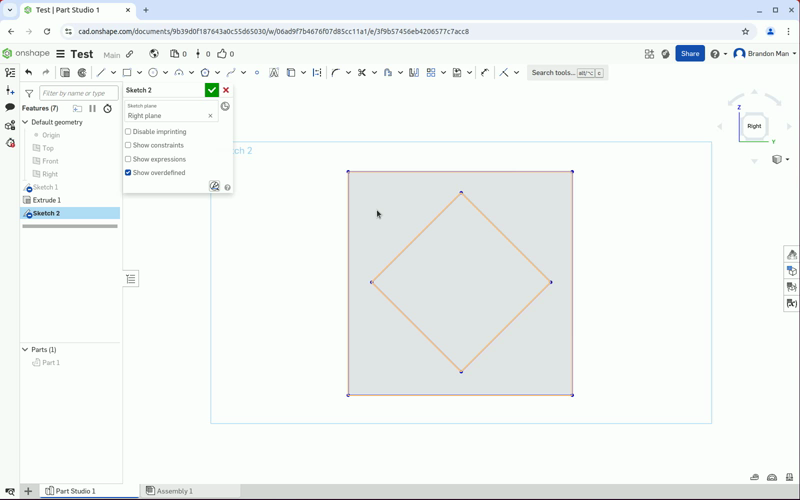
click(377, 209)
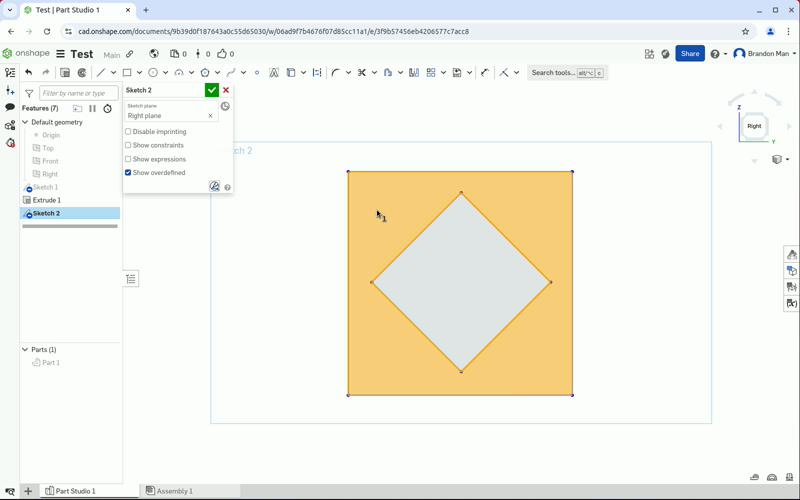
mouse_move(73, 352)
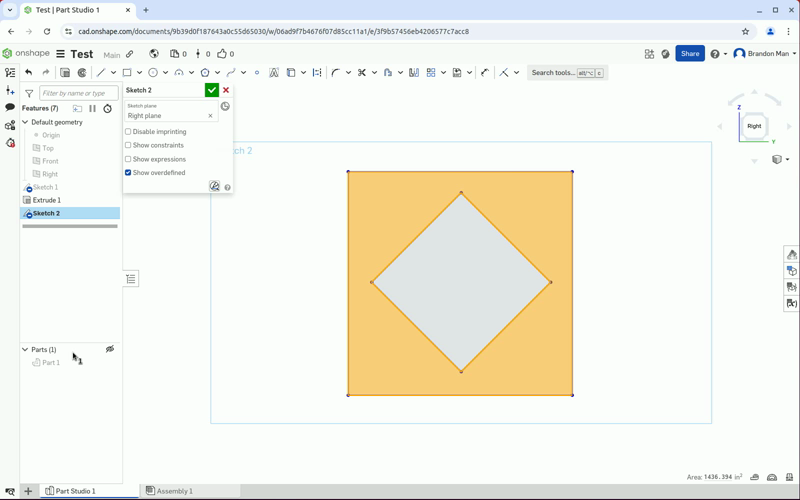
key(shift+y)
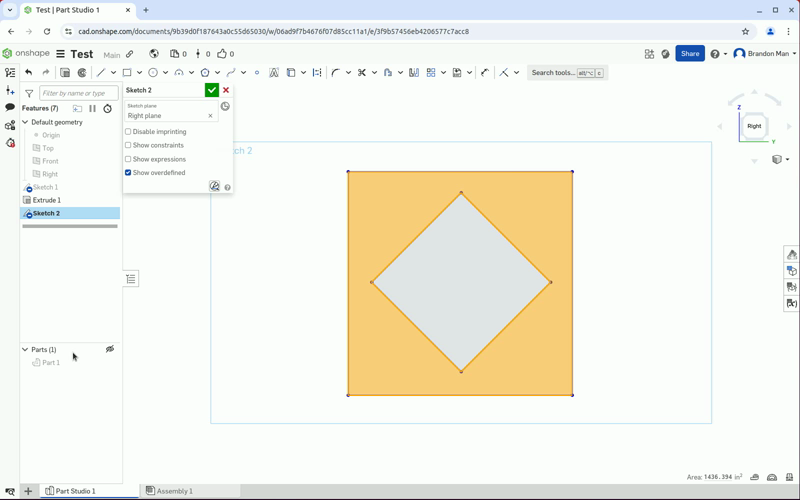
key(shift+e)
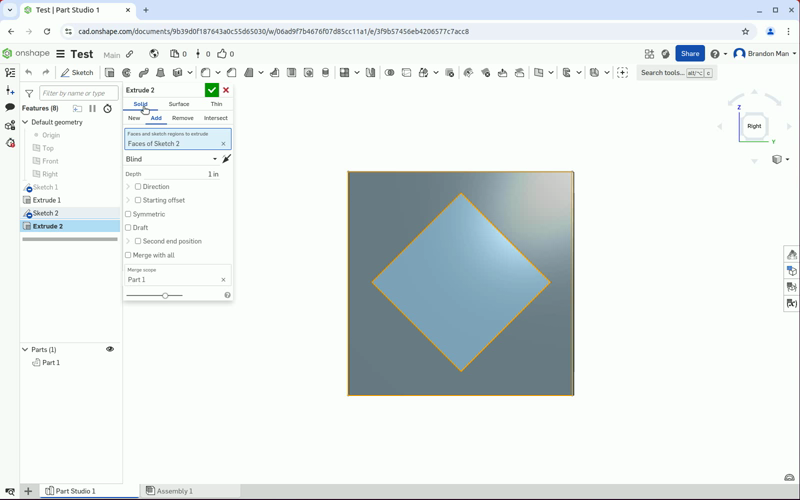
mouse_move(143, 106)
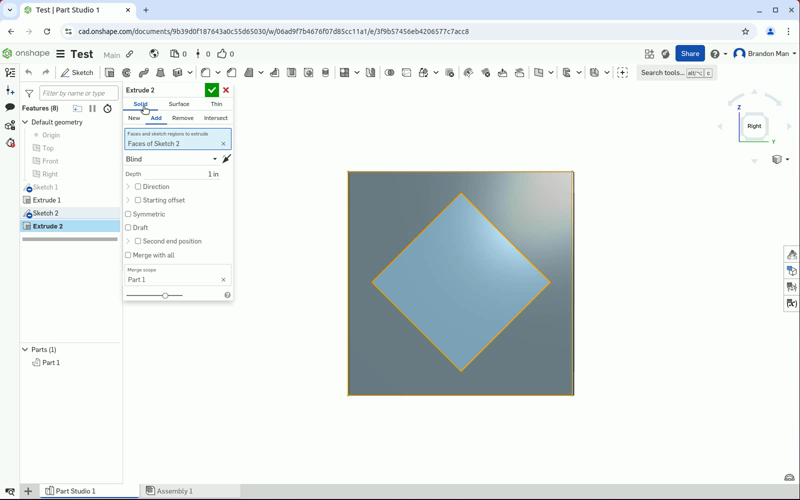
click(143, 106)
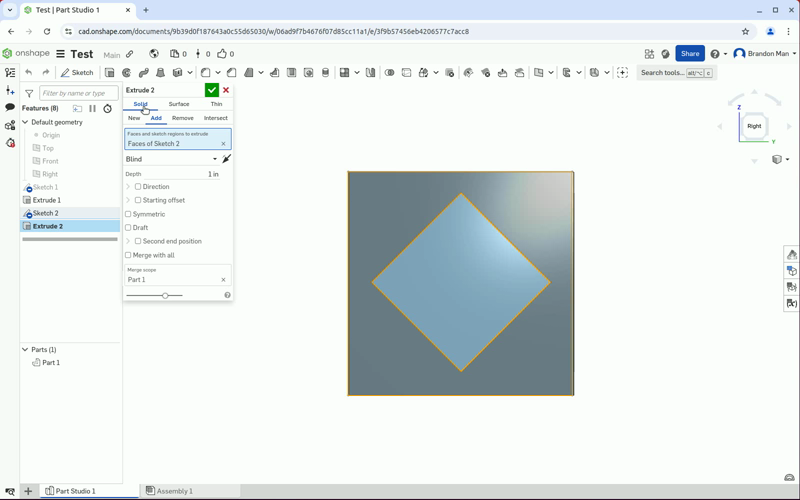
mouse_move(219, 120)
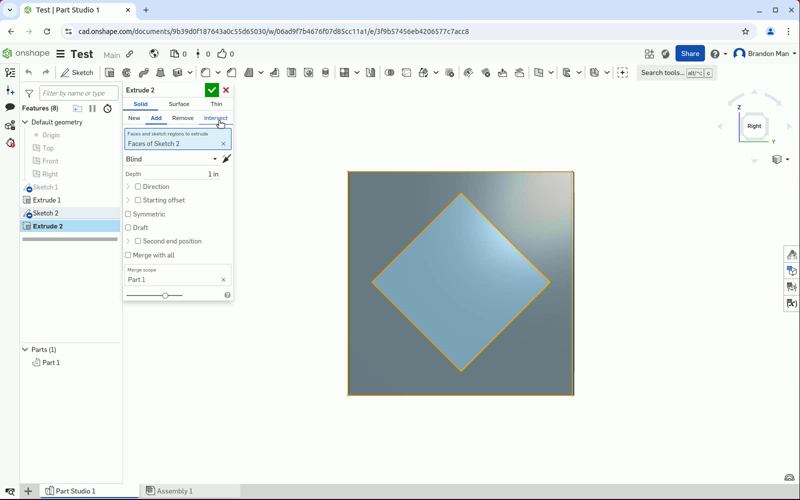
click(219, 120)
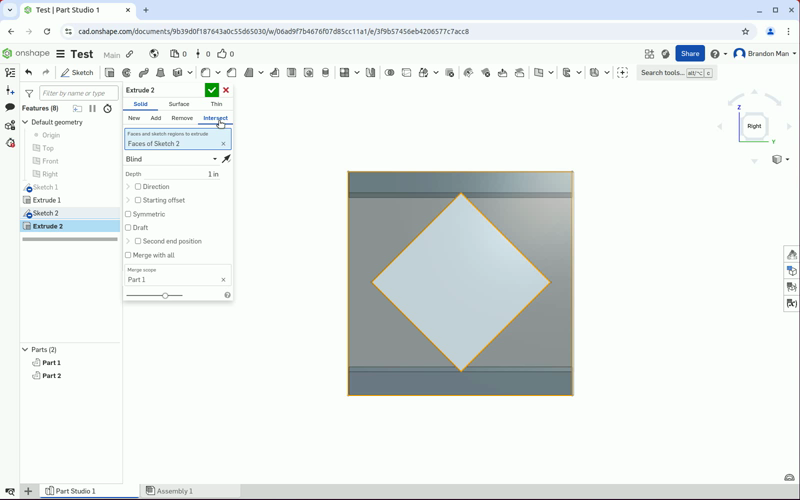
key(tab, 4)
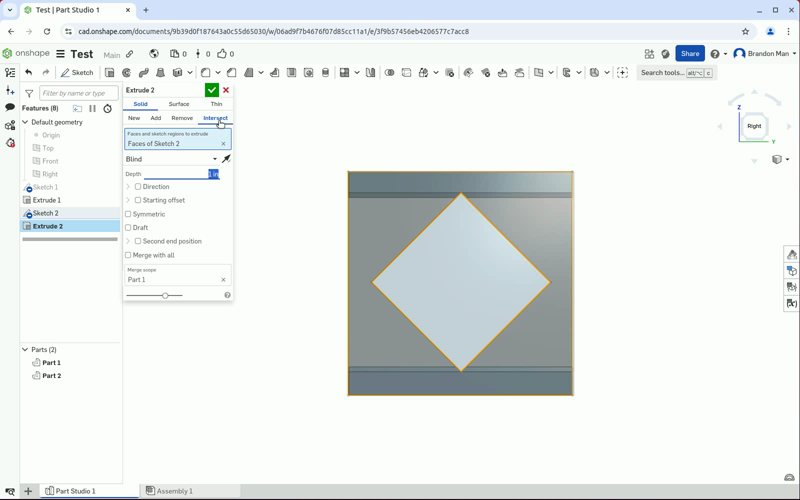
text(46.216)
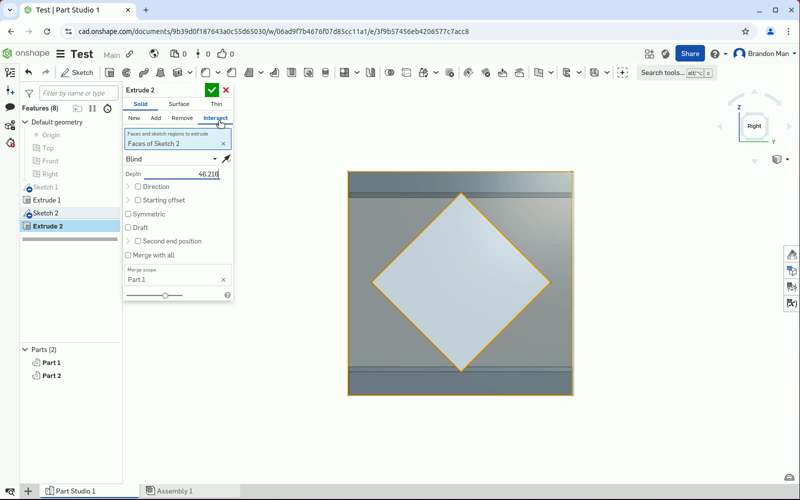
key(tab, 3)
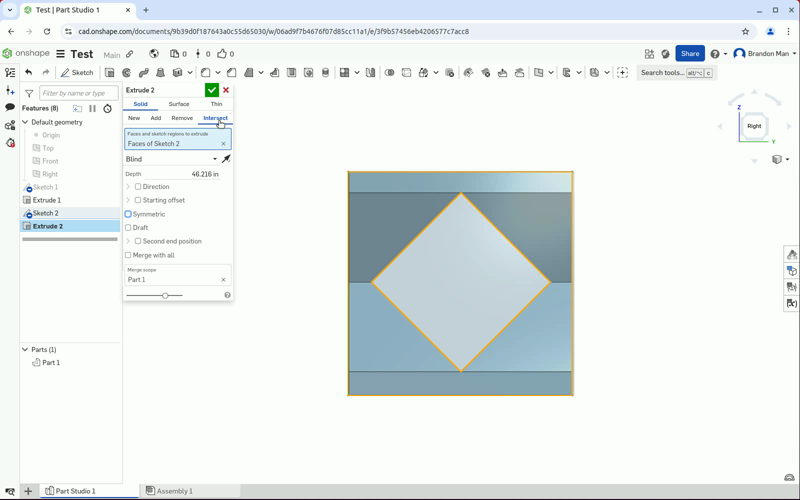
key(space)
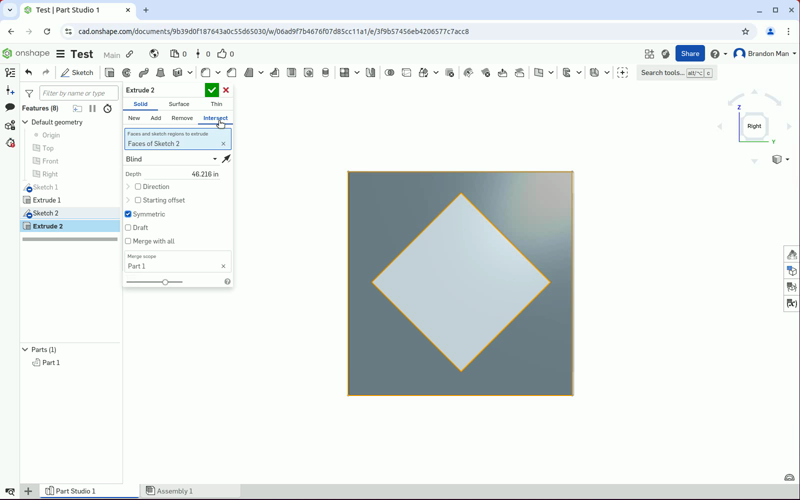
key(enter)
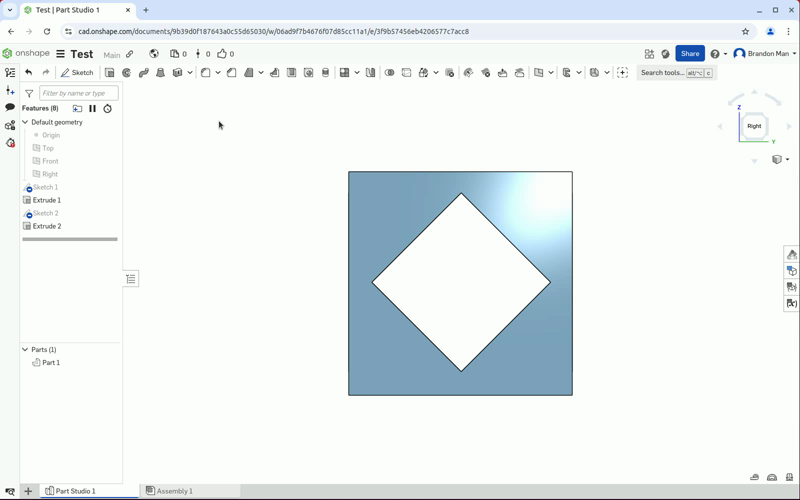
key(shift+h)
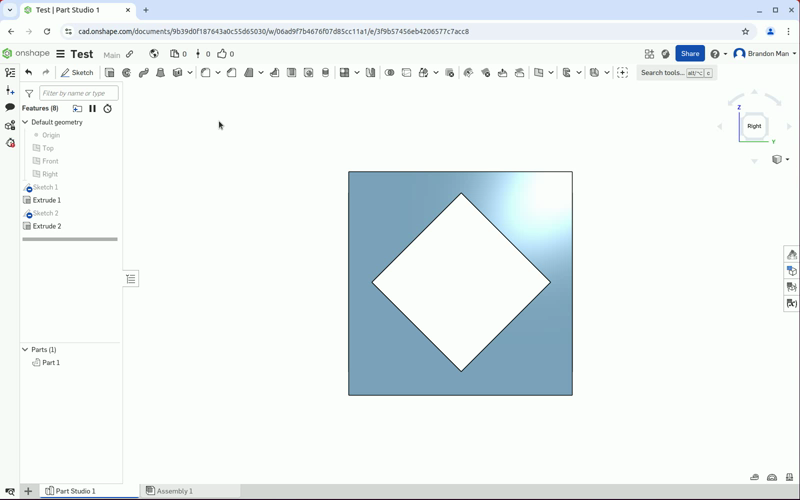
key(shift+h)
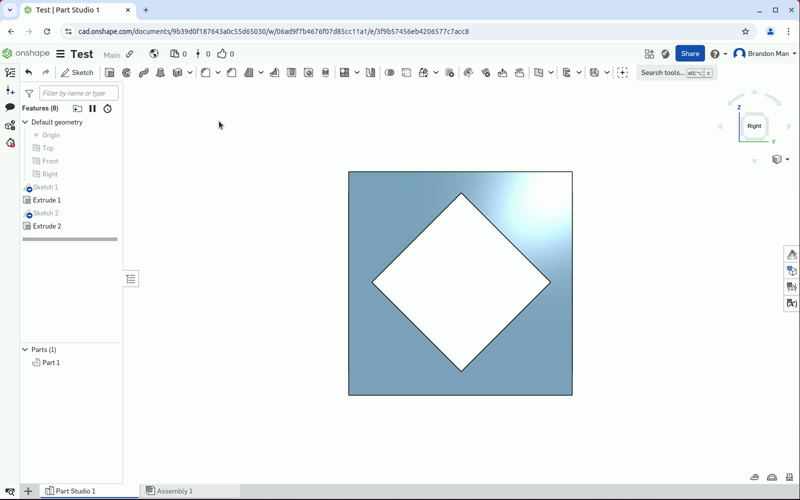
mouse_move(73, 189)
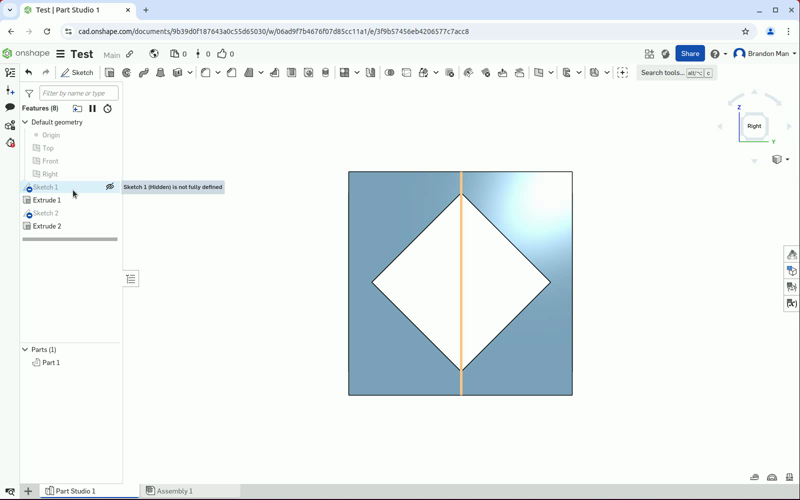
click(73, 189)
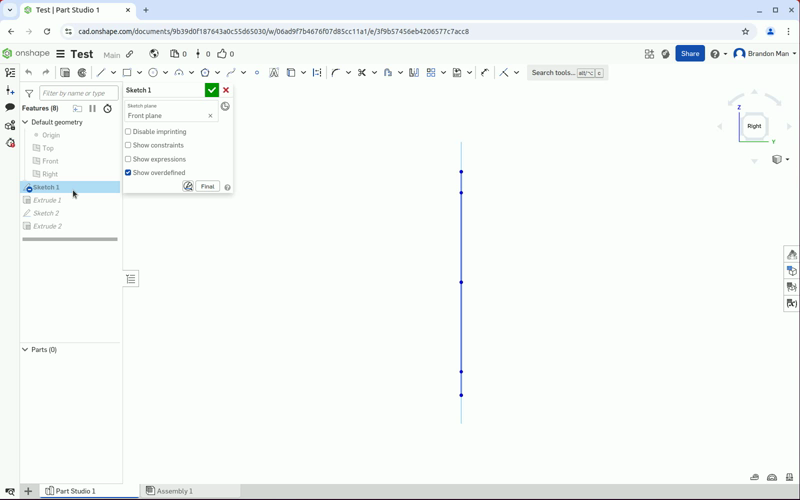
mouse_move(229, 92)
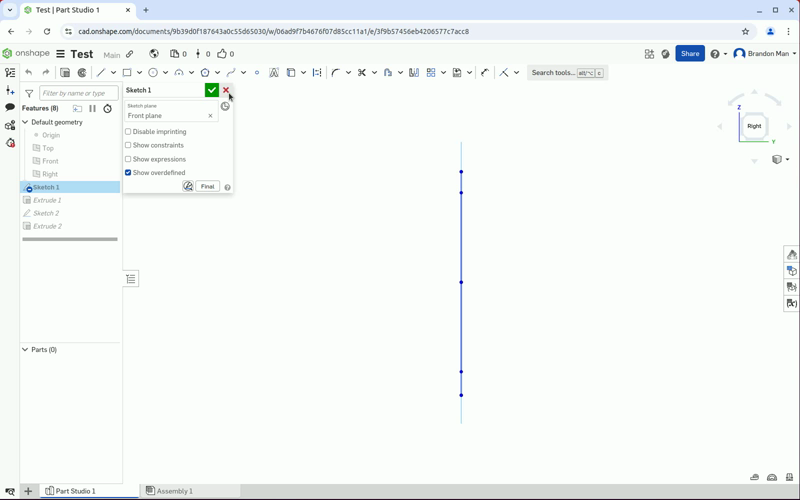
click(229, 92)
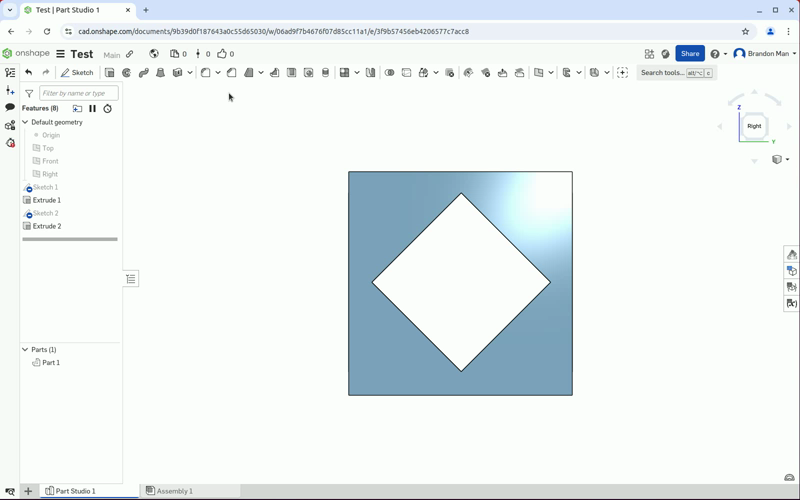
mouse_move(73, 352)
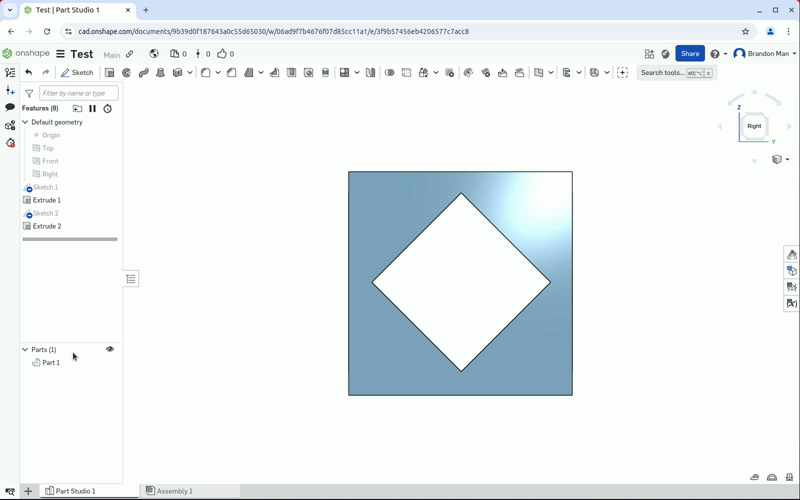
key(y)
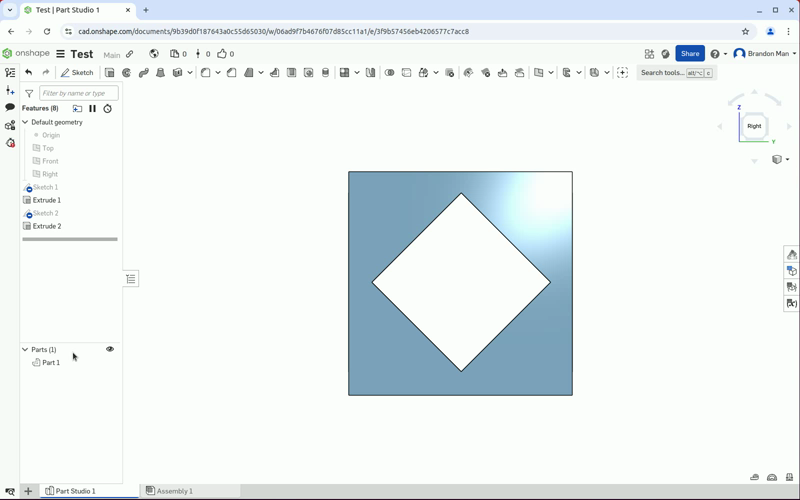
key(shift+p)
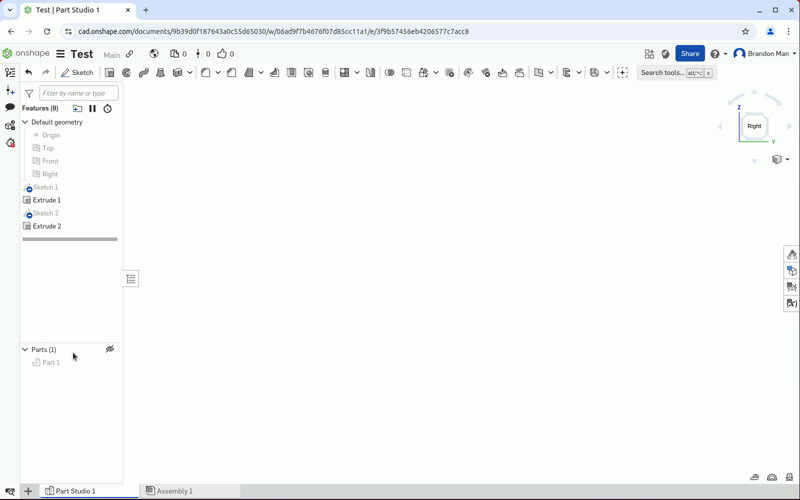
key(space)
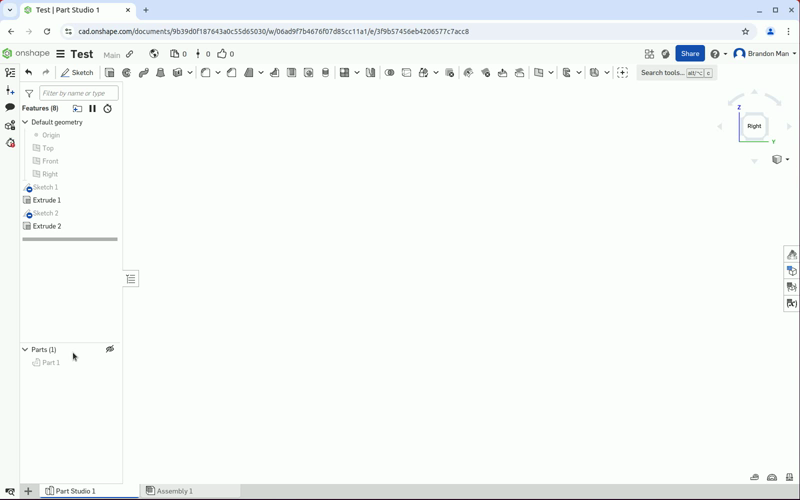
key_down(shift)
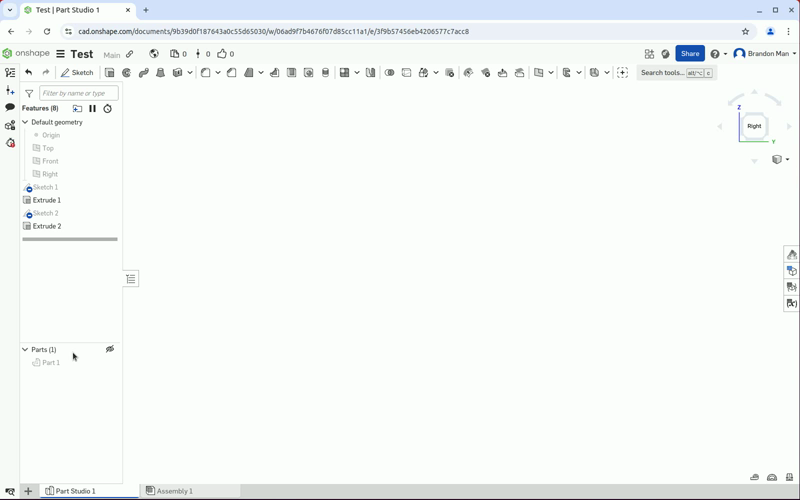
key(right)
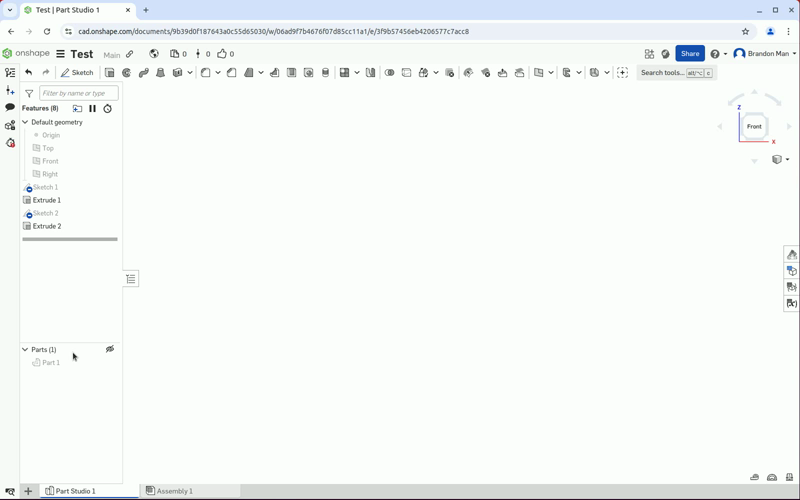
key_up(shift)
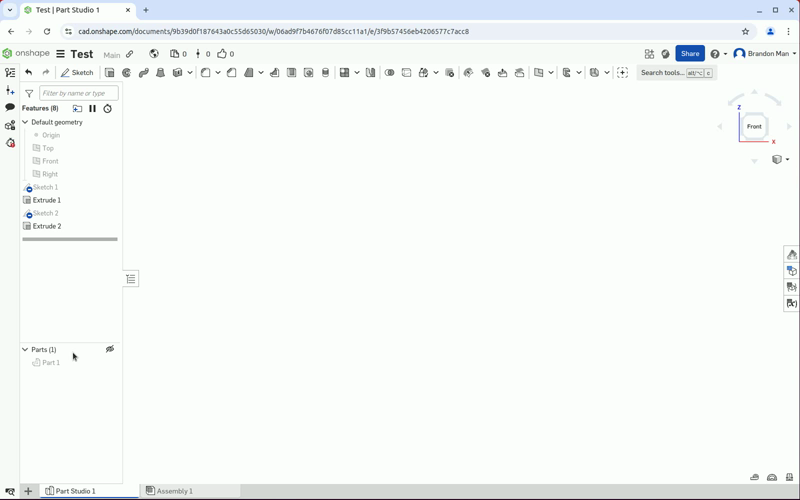
key(space)
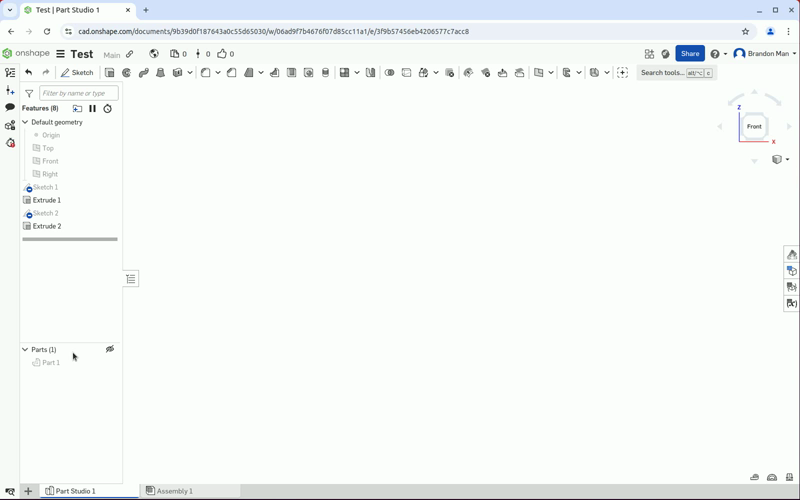
key_down(shift)
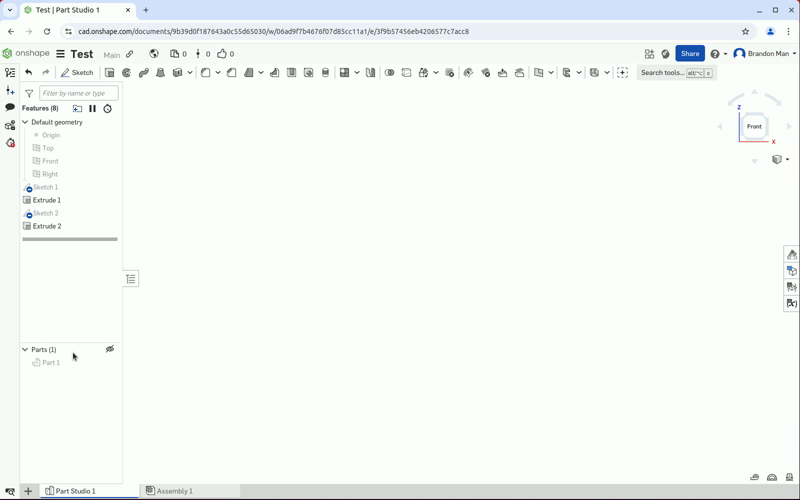
key(down)
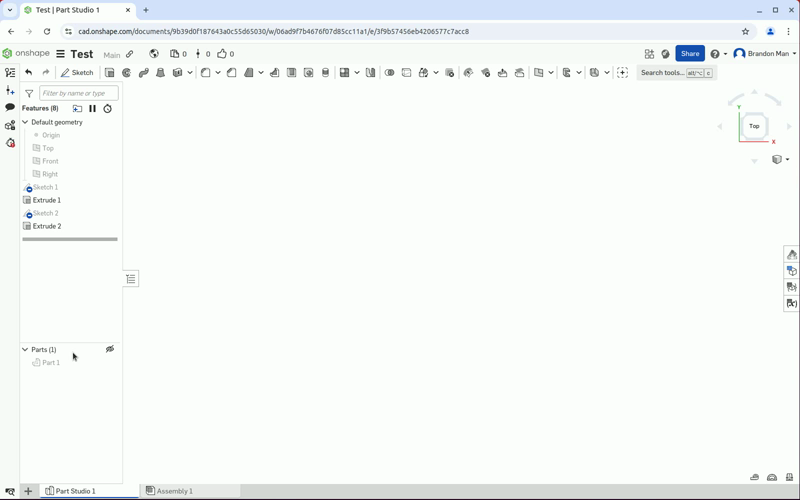
key_up(shift)
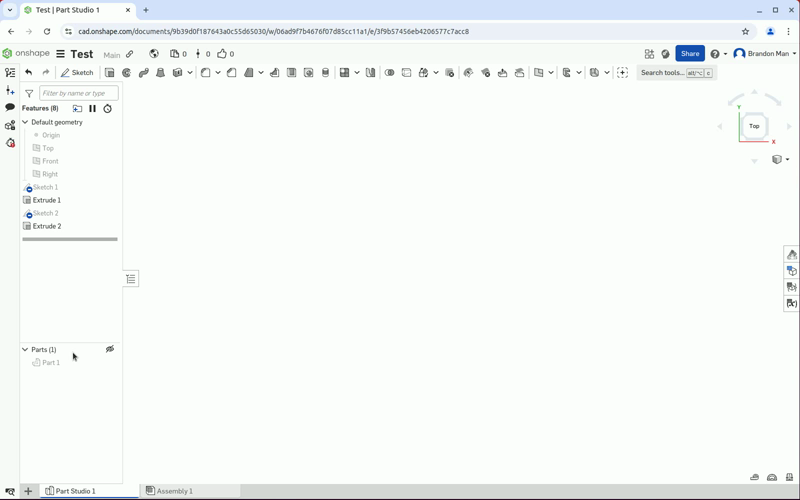
mouse_move(73, 352)
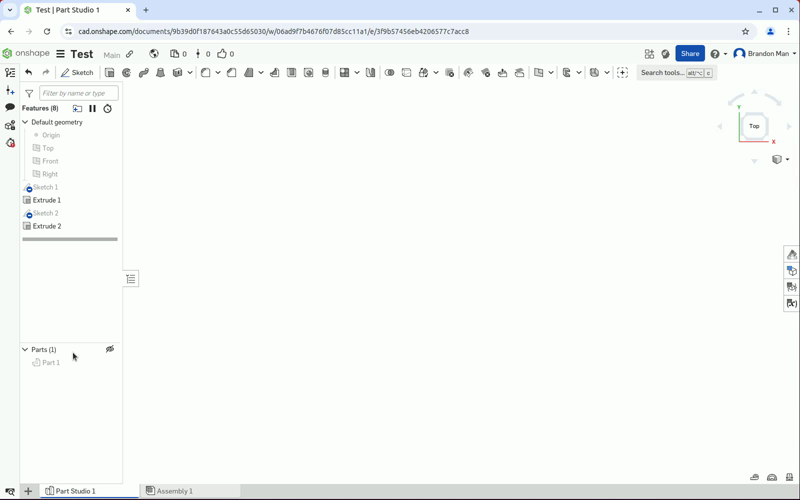
key(shift+y)
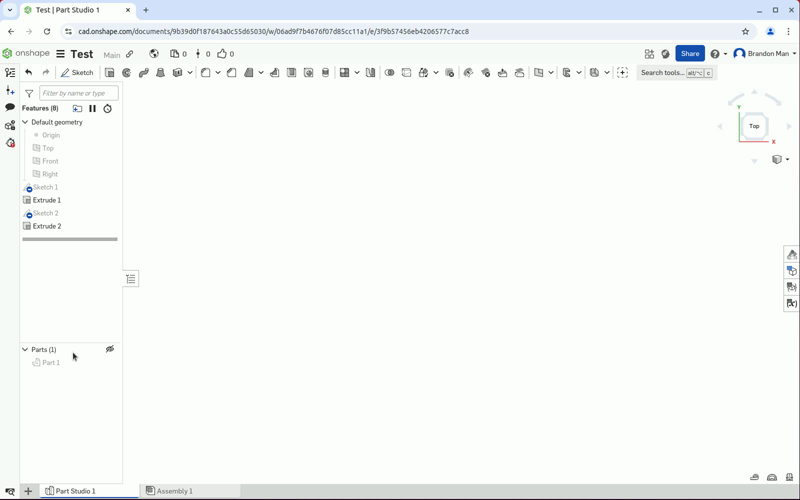
key(shift+s)
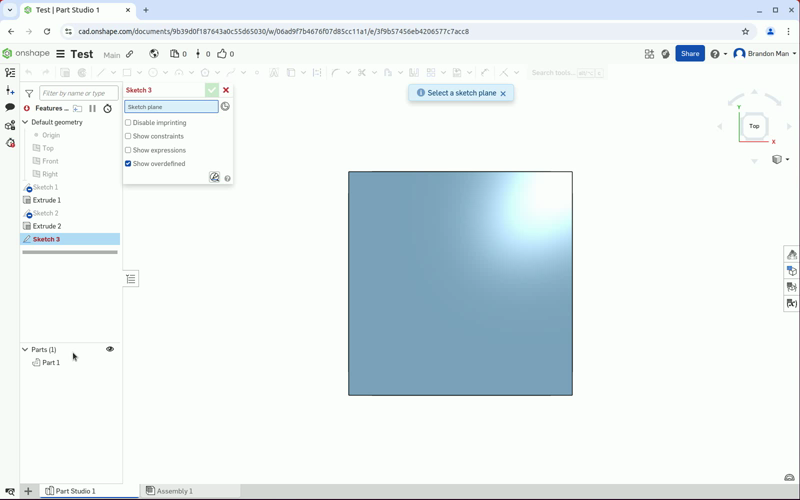
mouse_move(73, 150)
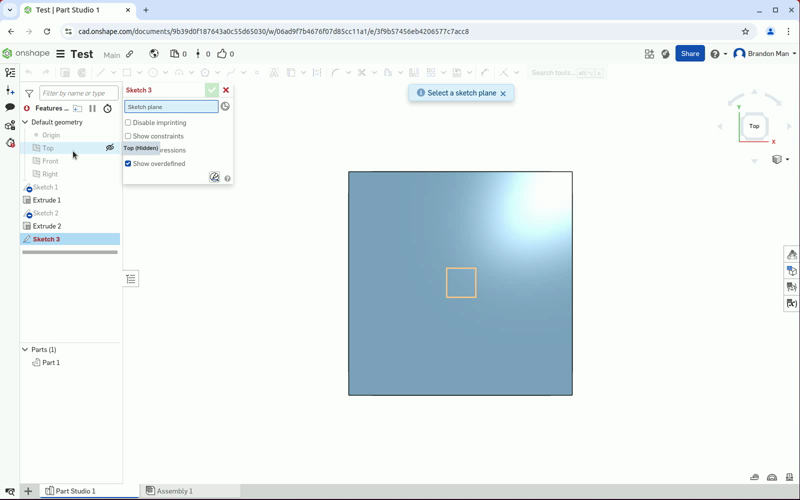
click(73, 150)
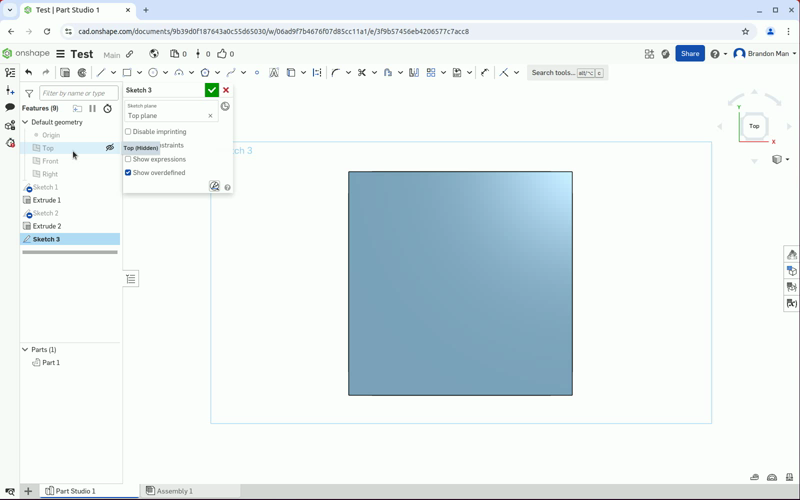
mouse_move(73, 352)
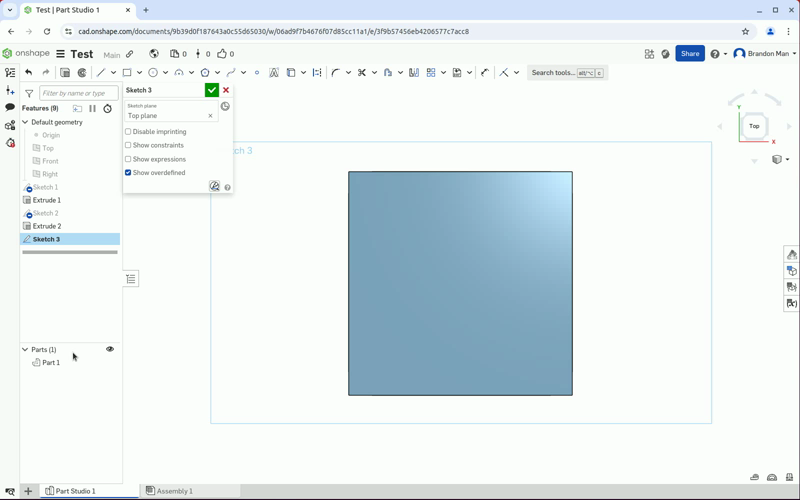
key(y)
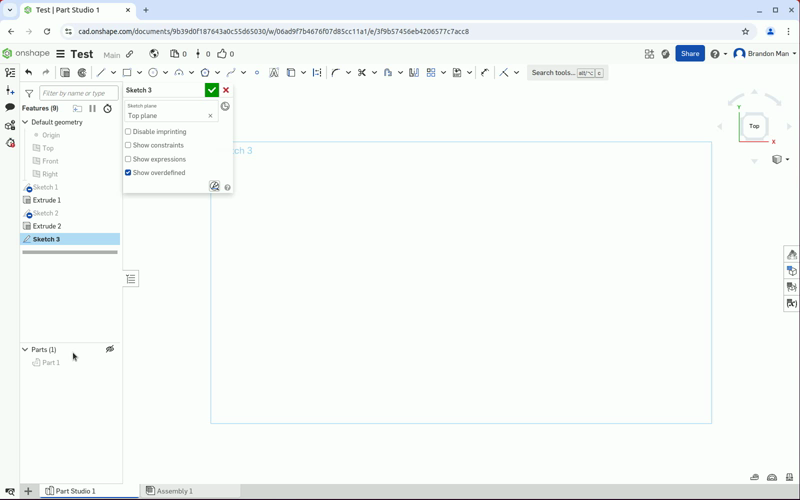
key(l)
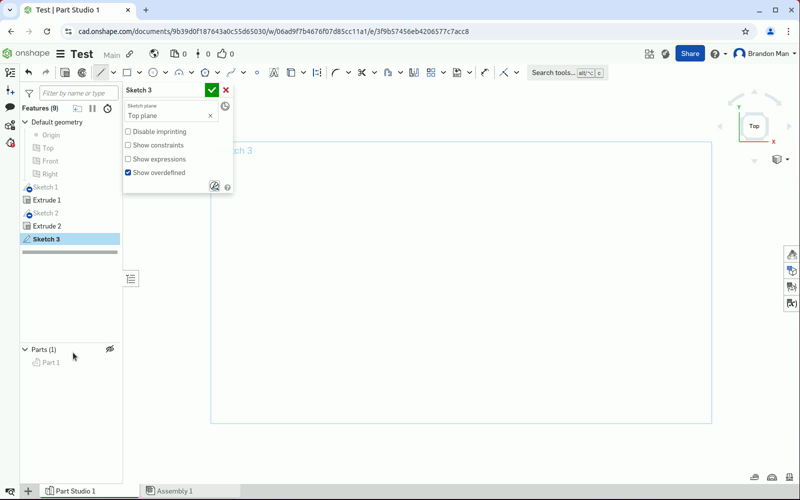
key_down(shift)
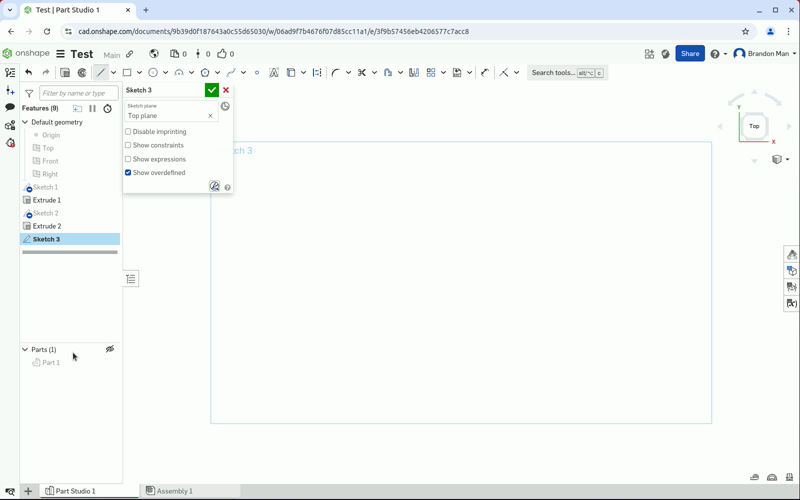
mouse_move(348, 395)
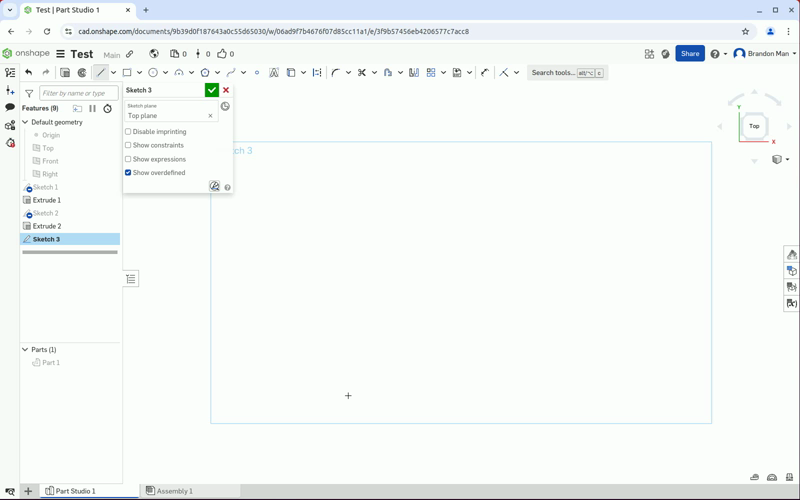
click(348, 395)
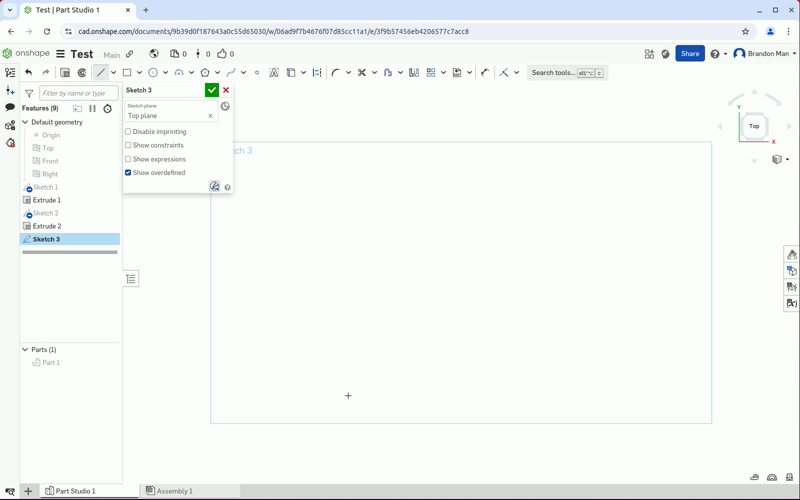
key_up(shift)
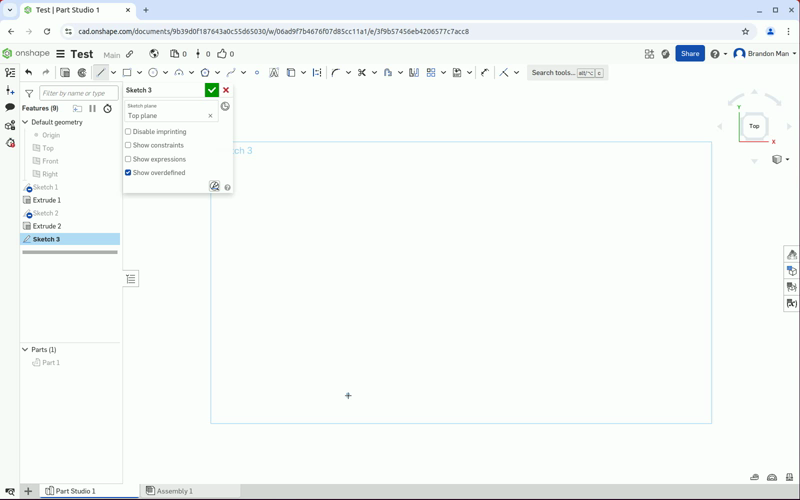
key_down(shift)
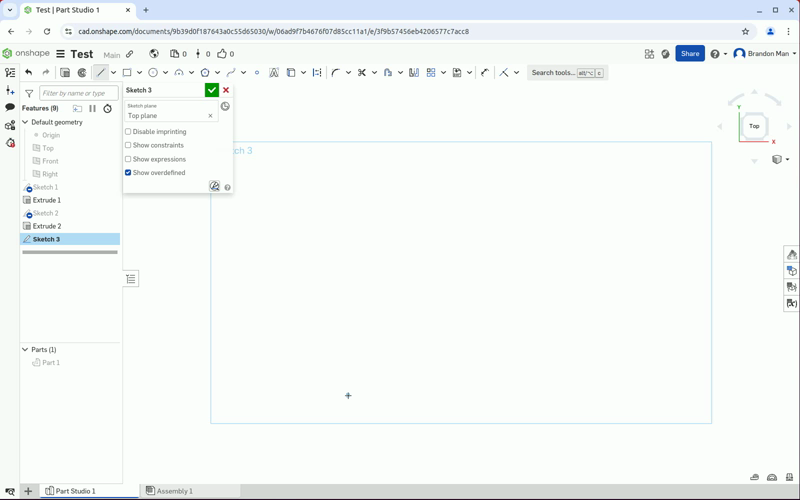
mouse_move(572, 395)
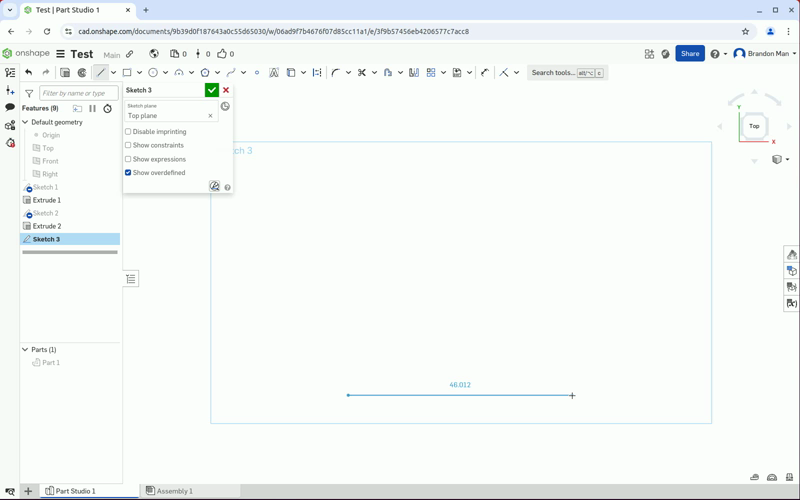
click(572, 395)
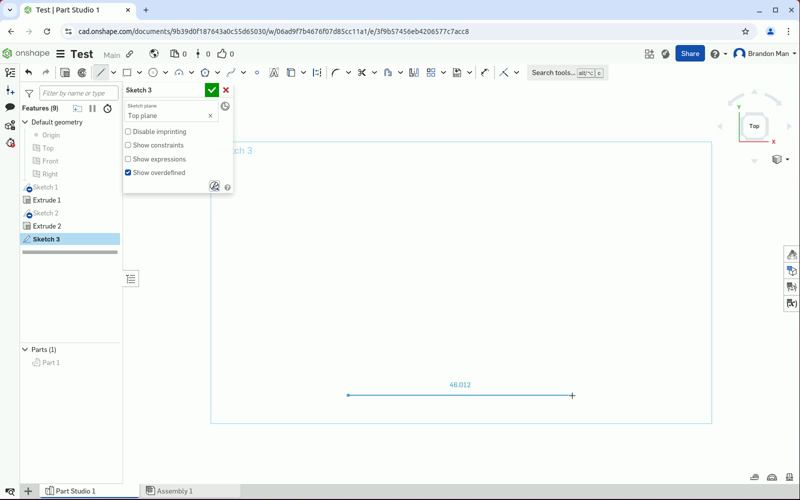
key_up(shift)
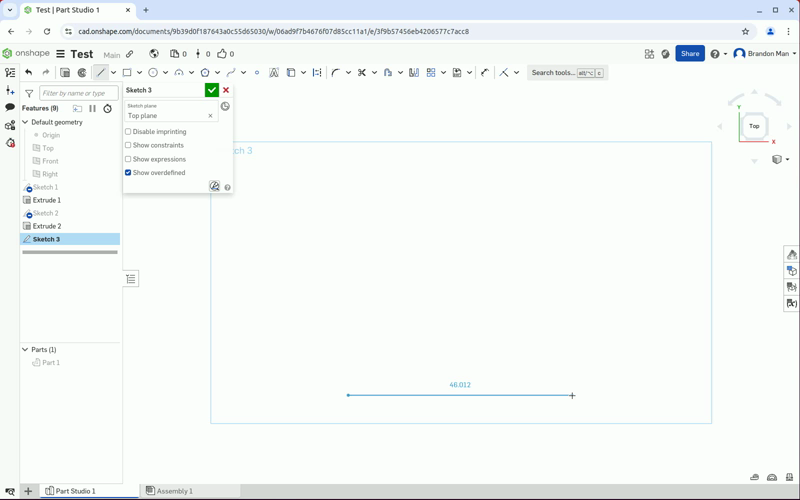
key_down(shift)
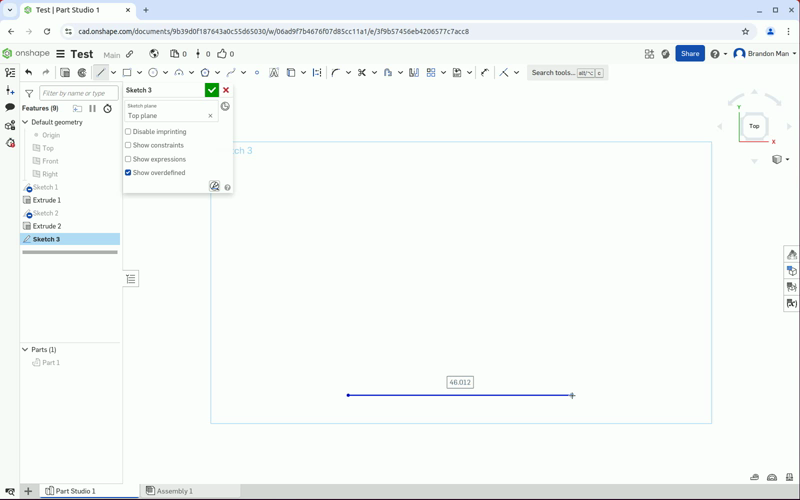
mouse_move(572, 171)
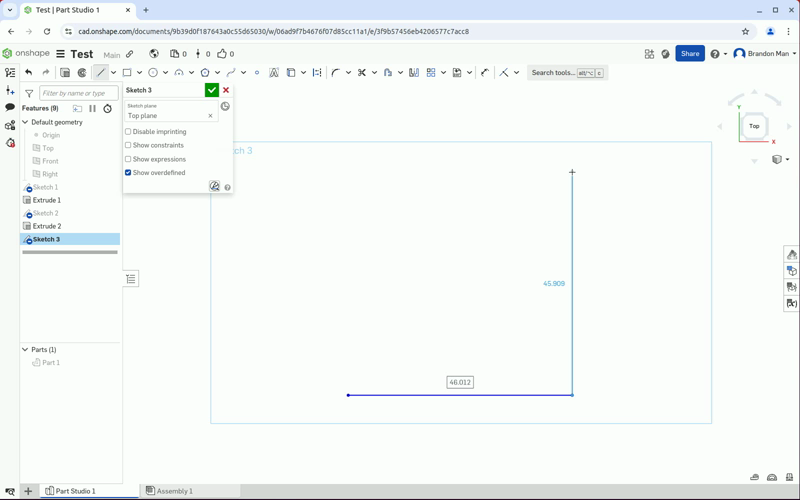
click(572, 171)
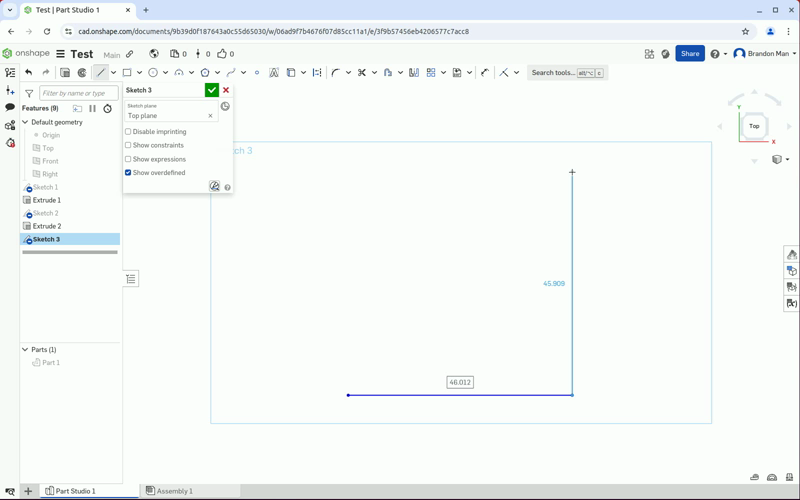
key_up(shift)
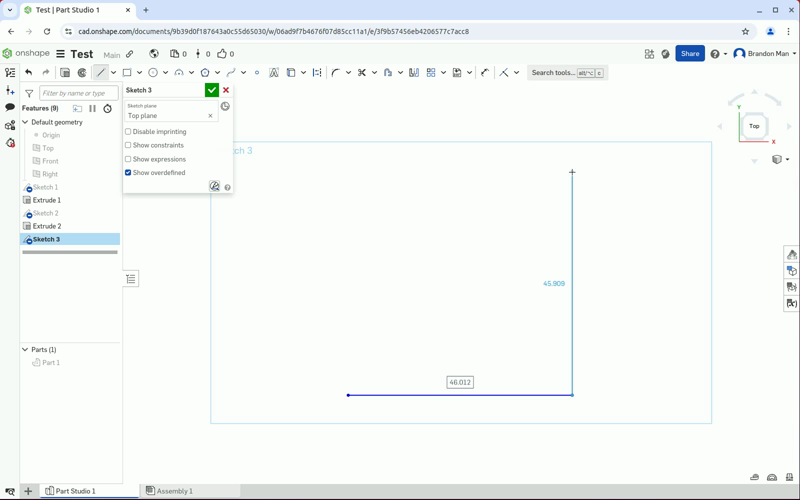
key_down(shift)
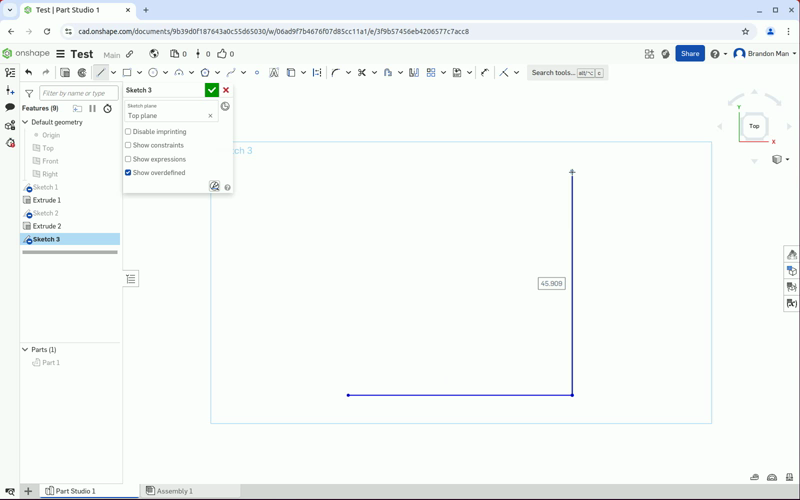
mouse_move(348, 171)
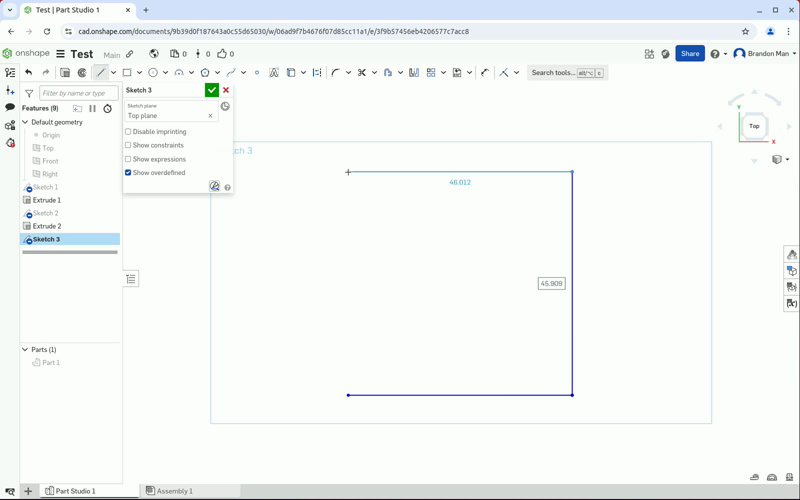
click(348, 171)
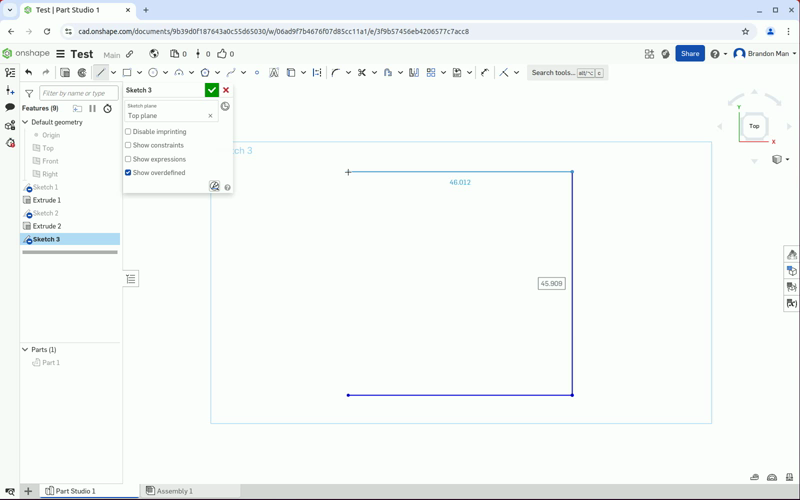
key_up(shift)
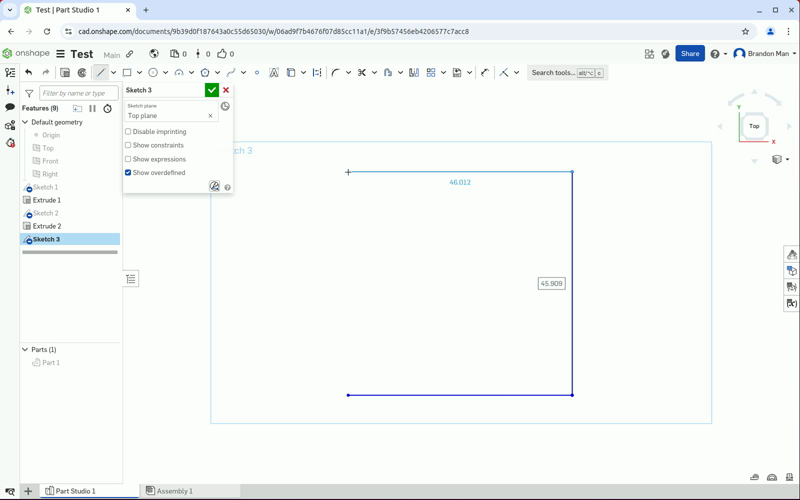
key_down(shift)
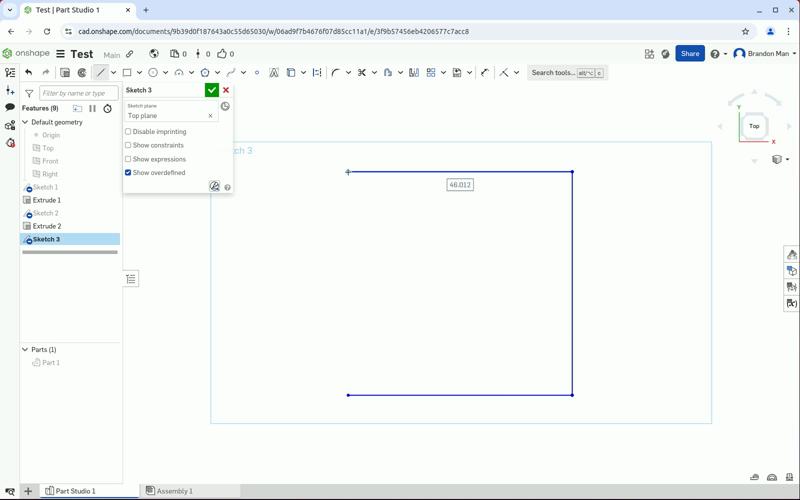
mouse_move(348, 395)
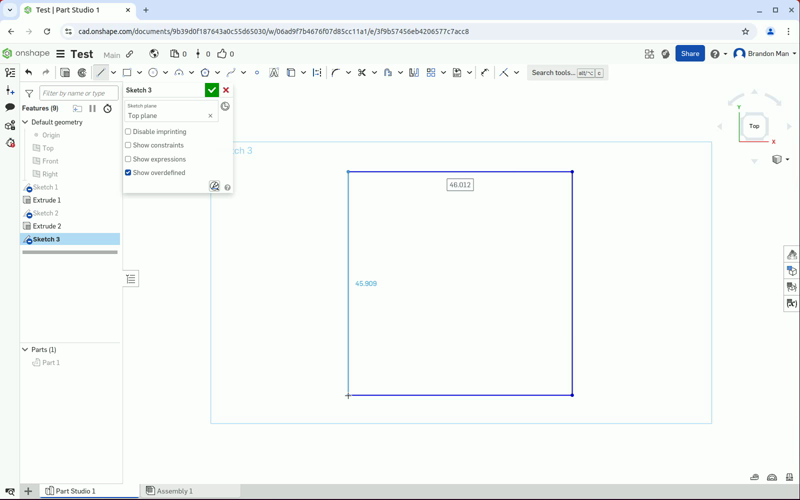
key_up(shift)
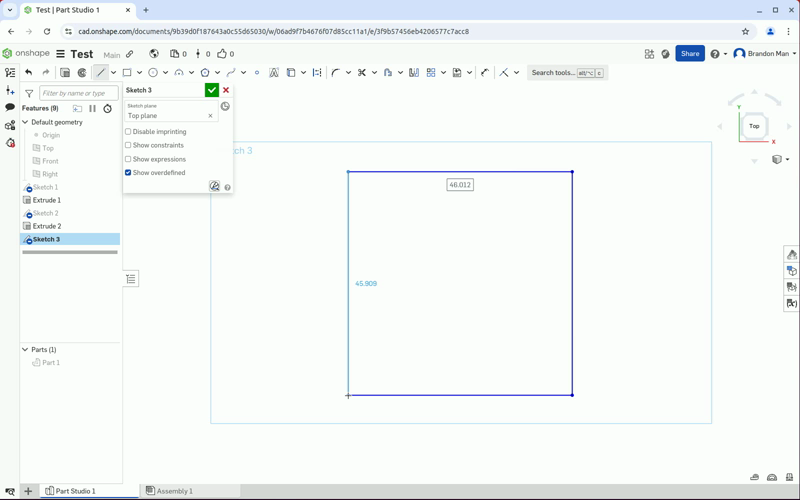
click(348, 395)
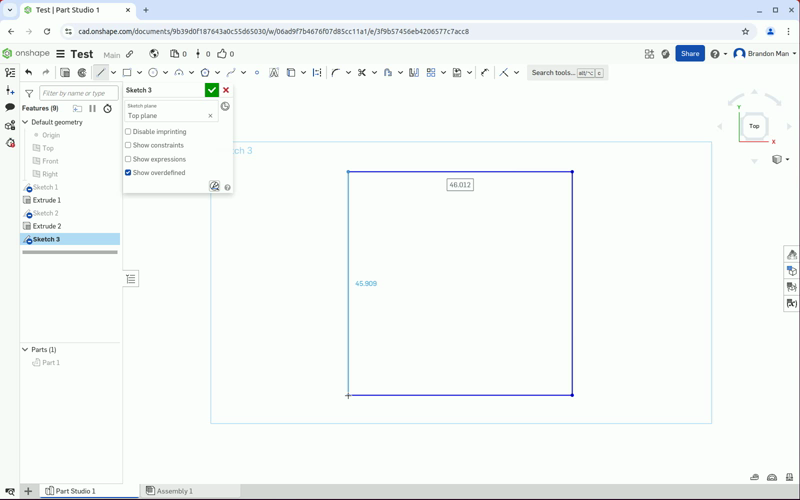
key(esc)
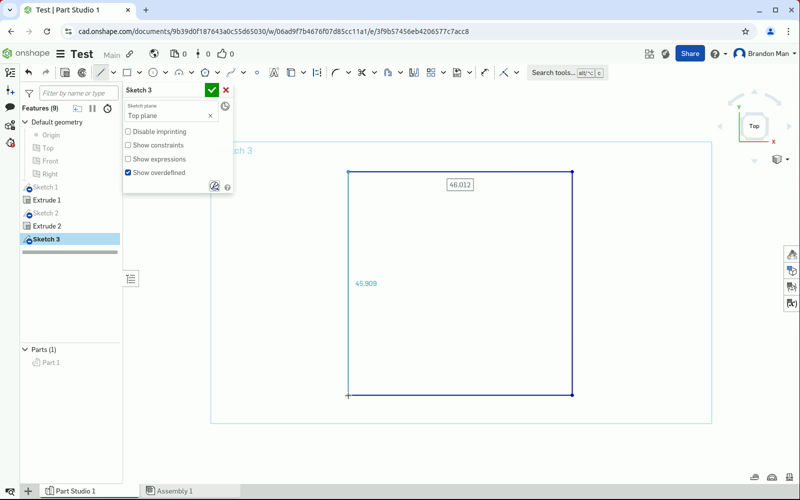
key(l)
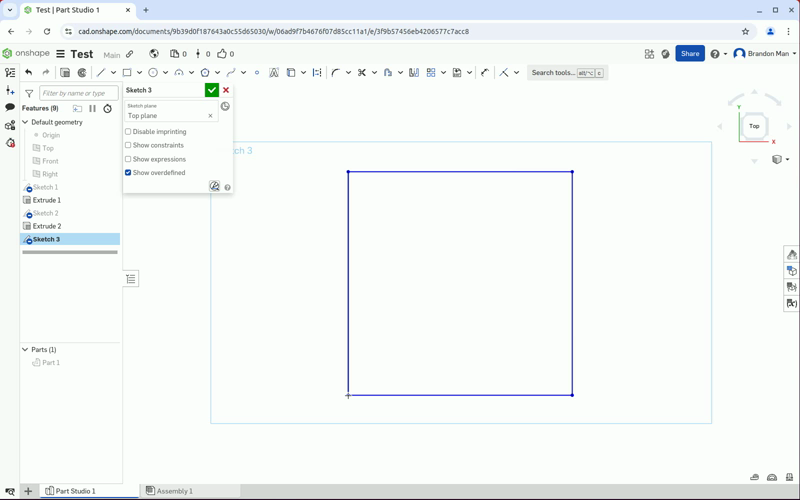
key_down(shift)
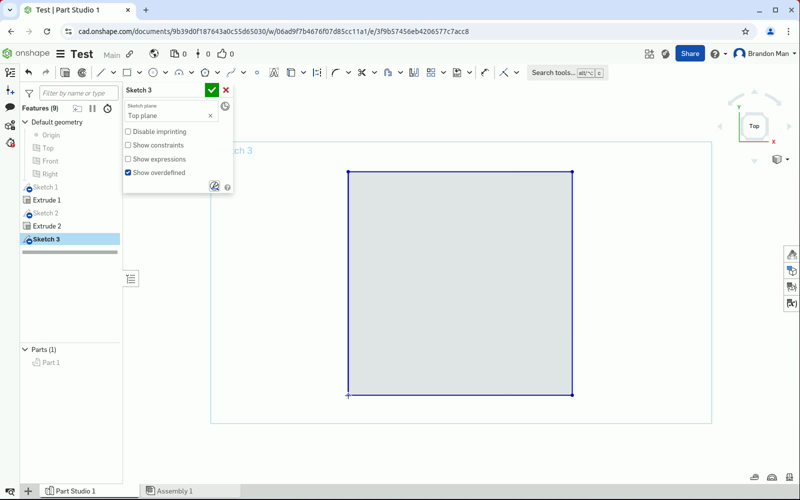
mouse_move(371, 282)
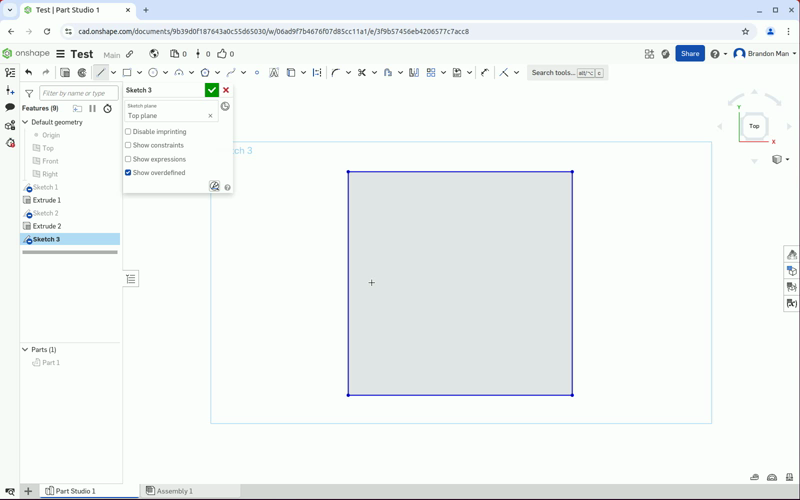
click(371, 282)
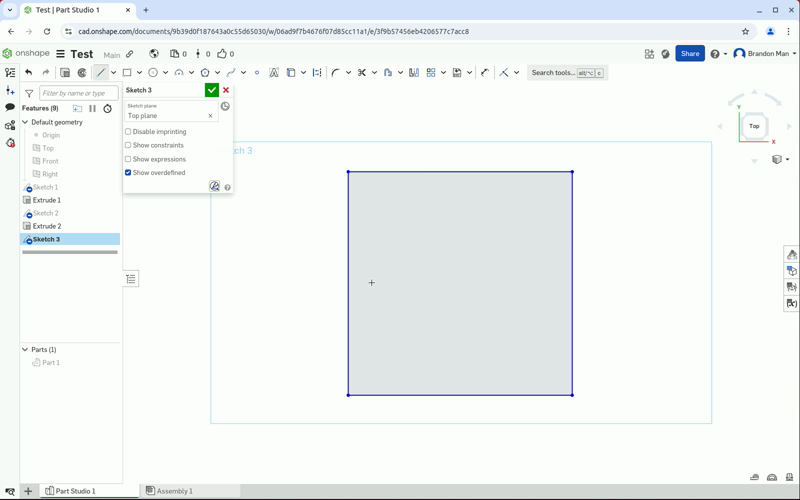
key_up(shift)
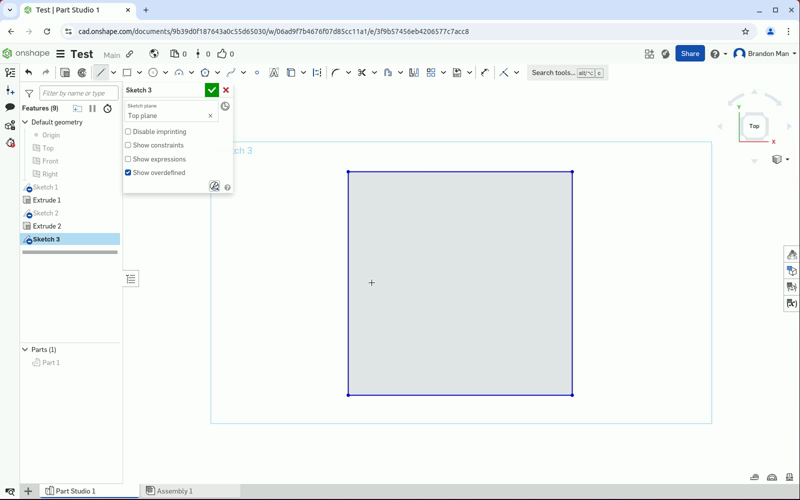
key_down(shift)
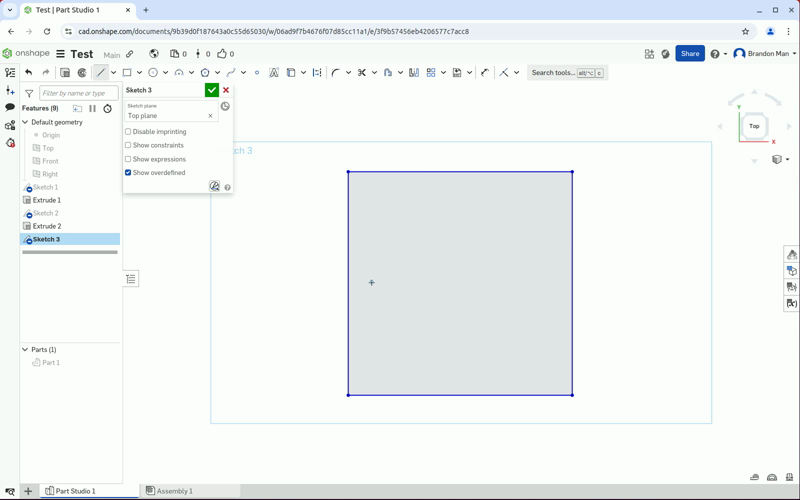
mouse_move(461, 371)
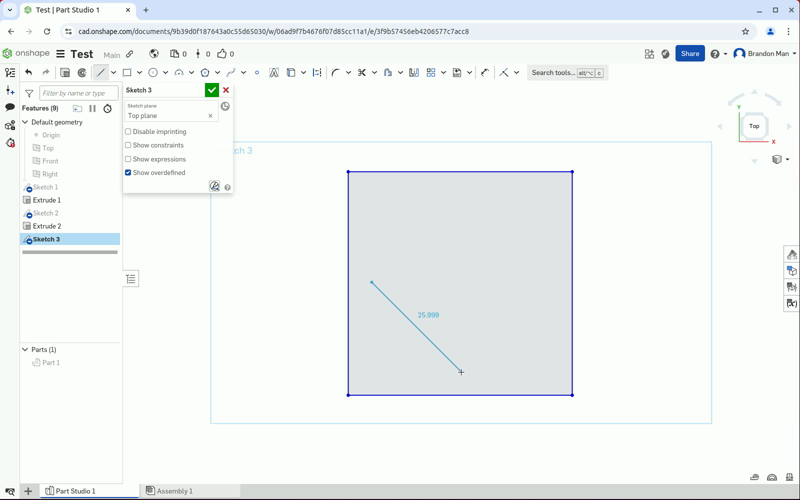
click(461, 371)
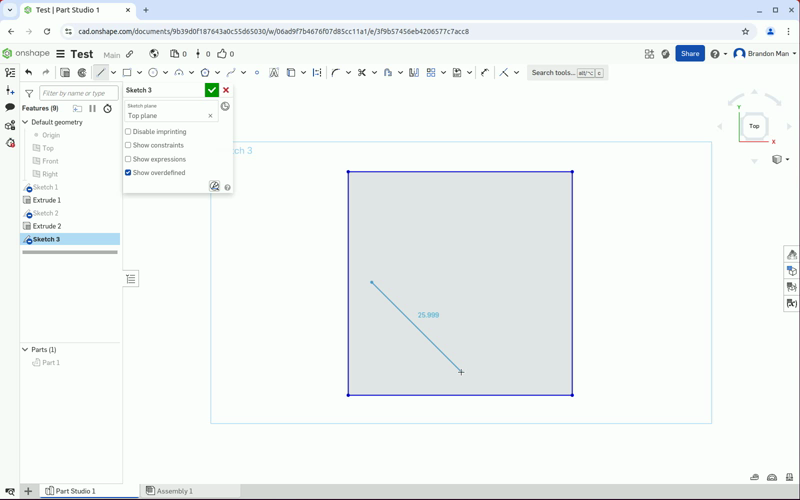
key_up(shift)
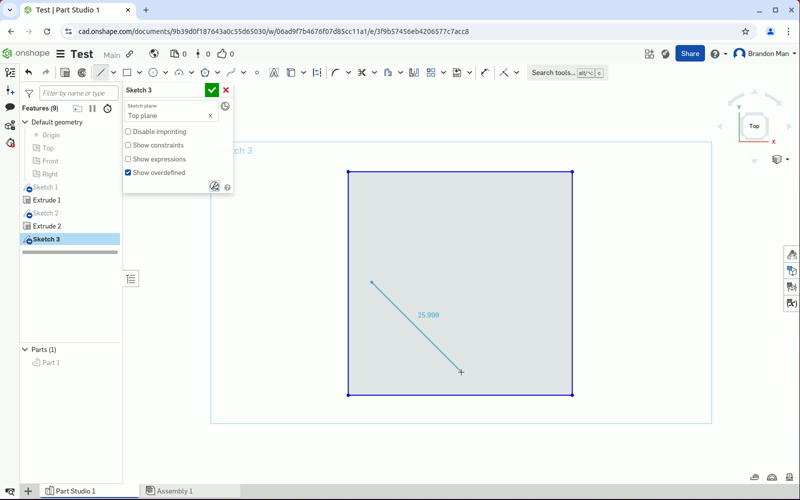
key_down(shift)
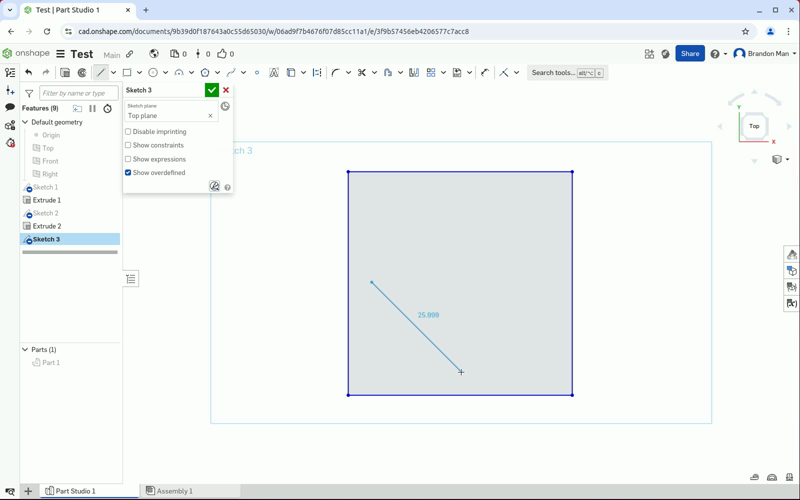
mouse_move(550, 282)
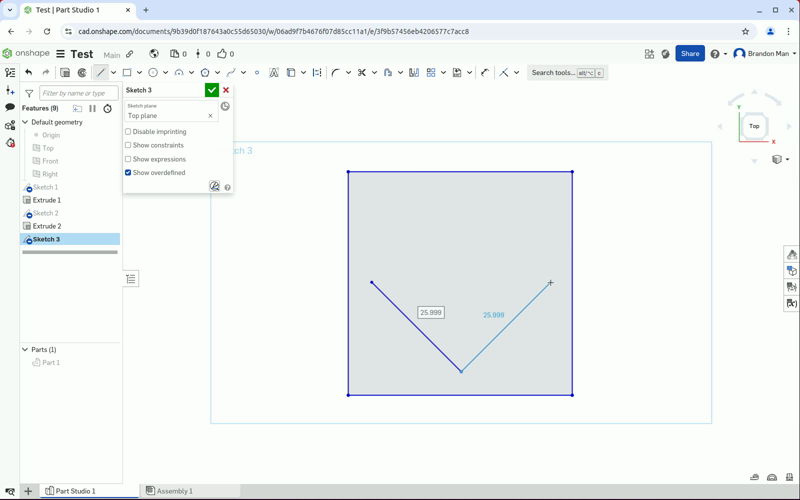
click(550, 282)
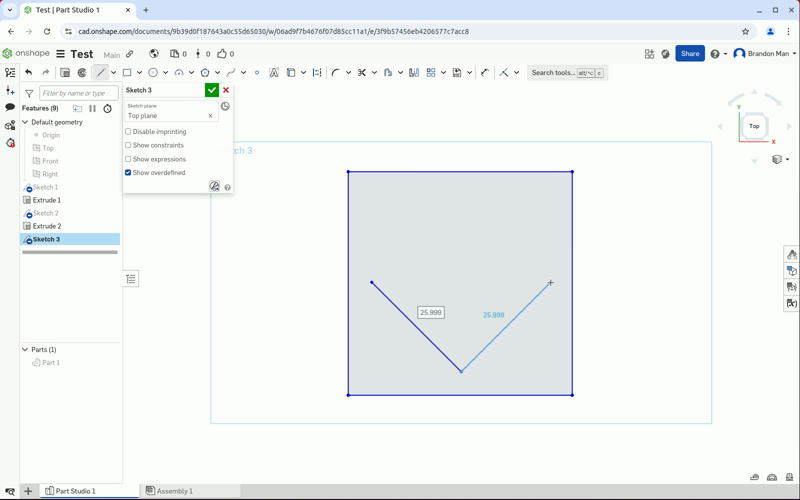
key_up(shift)
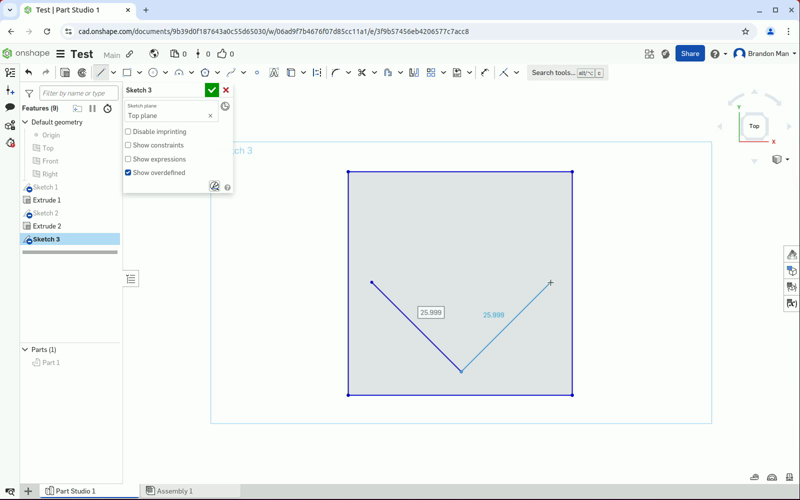
key_down(shift)
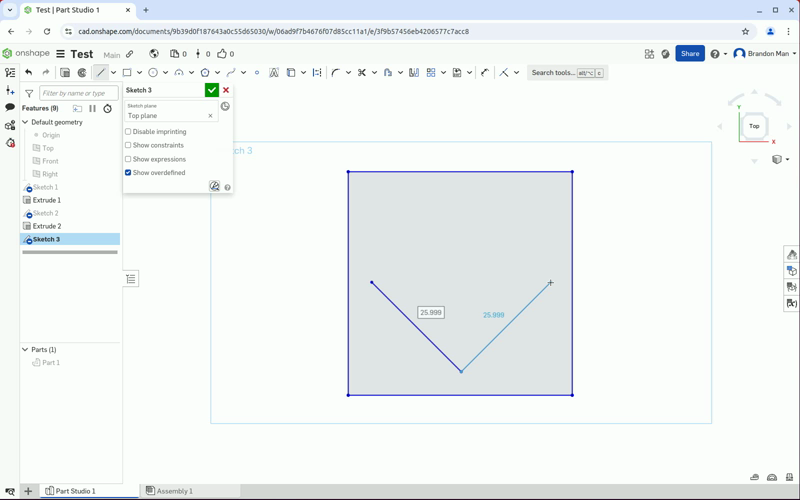
mouse_move(461, 192)
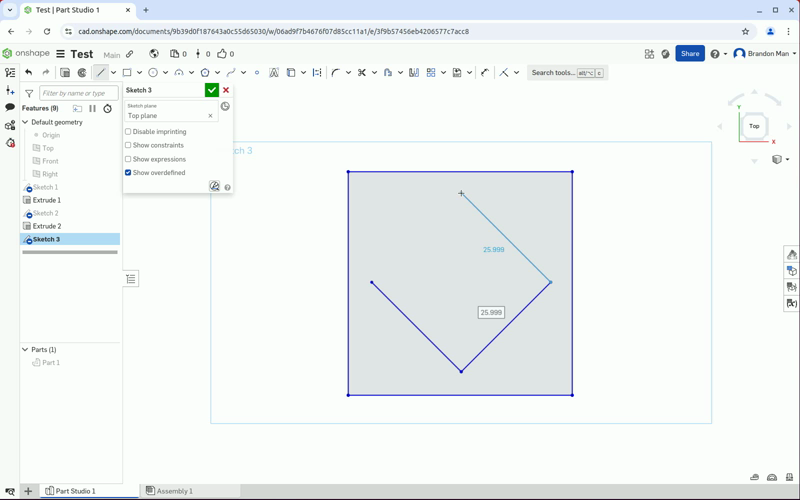
click(461, 192)
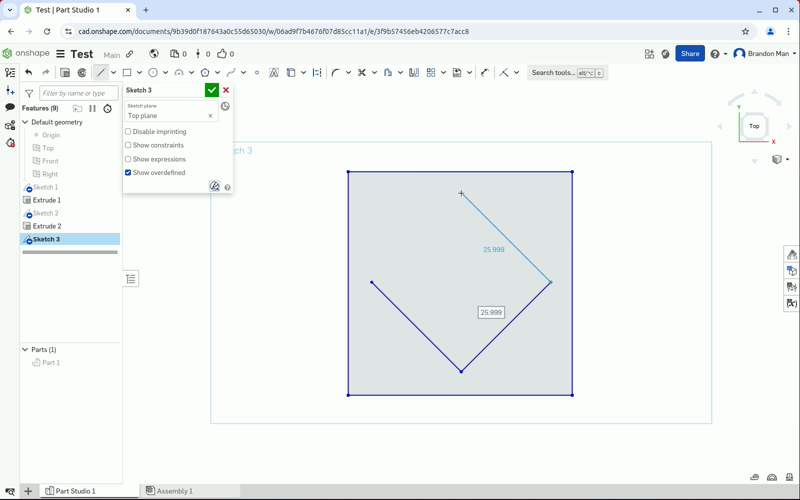
key_up(shift)
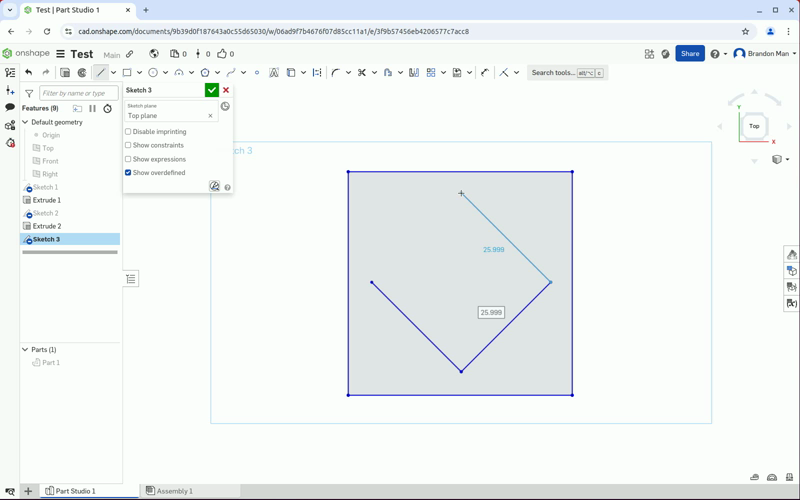
key_down(shift)
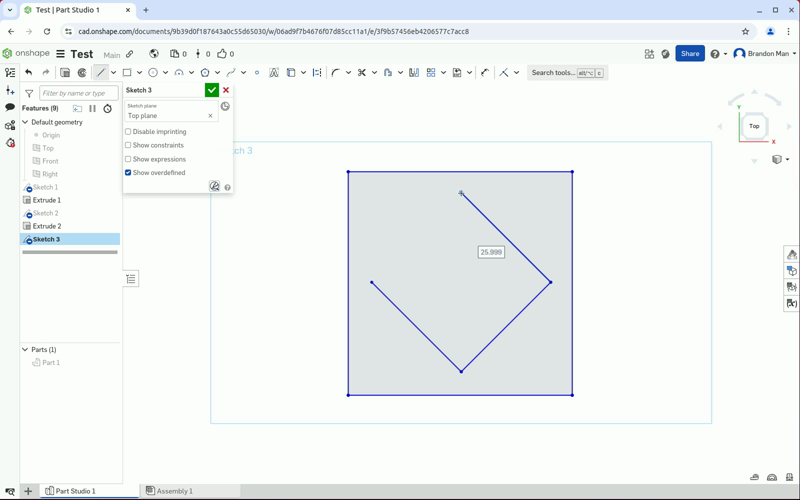
mouse_move(371, 282)
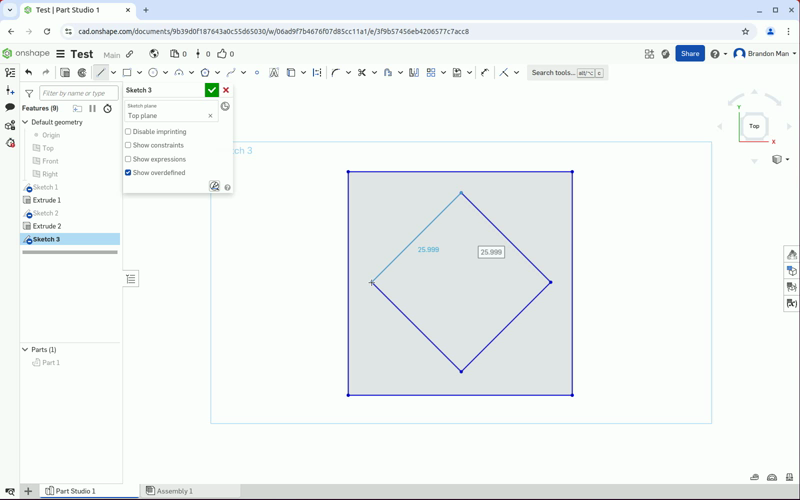
key_up(shift)
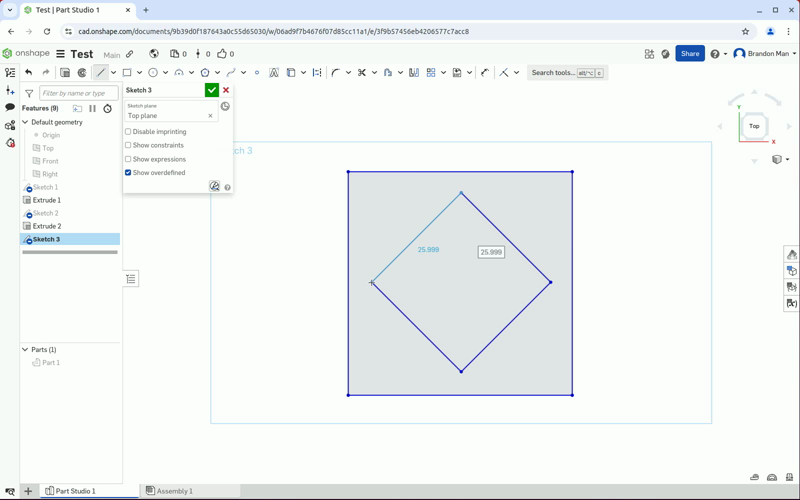
click(371, 282)
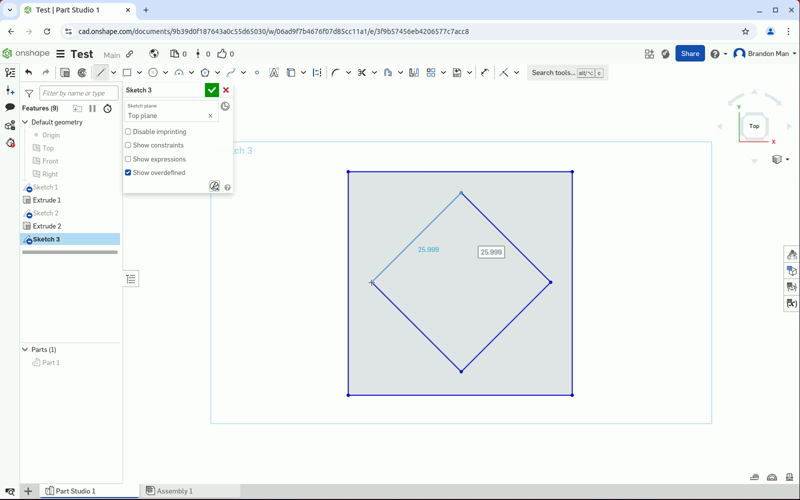
key(esc)
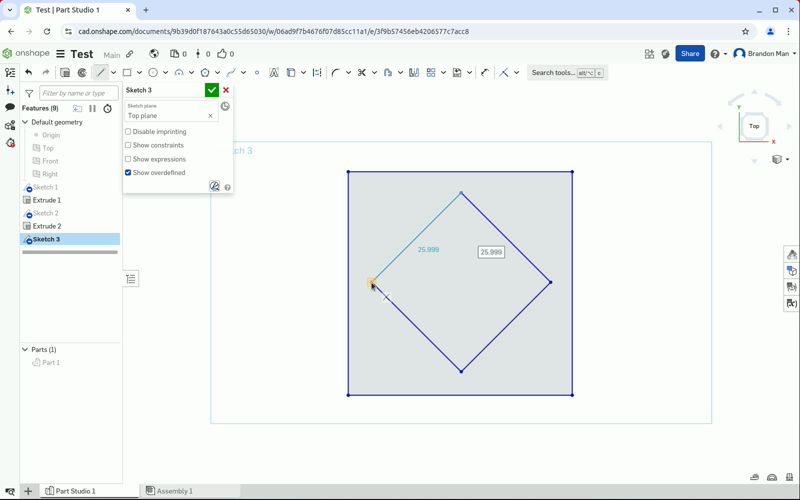
mouse_move(538, 219)
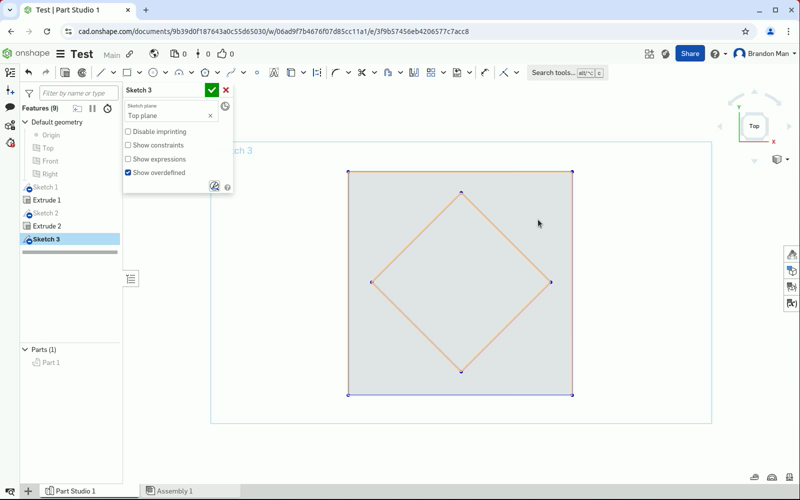
click(538, 219)
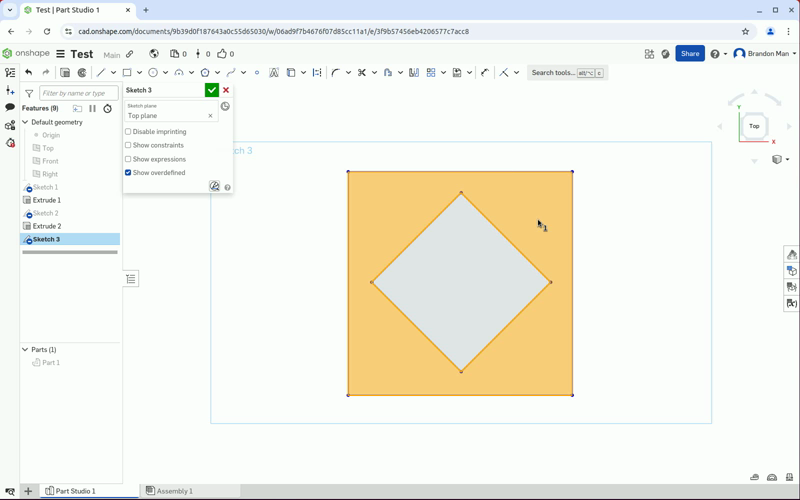
mouse_move(73, 352)
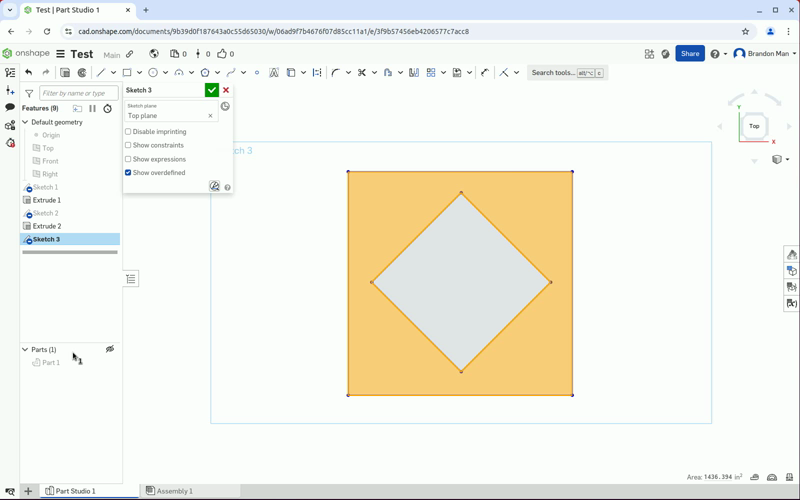
key(shift+y)
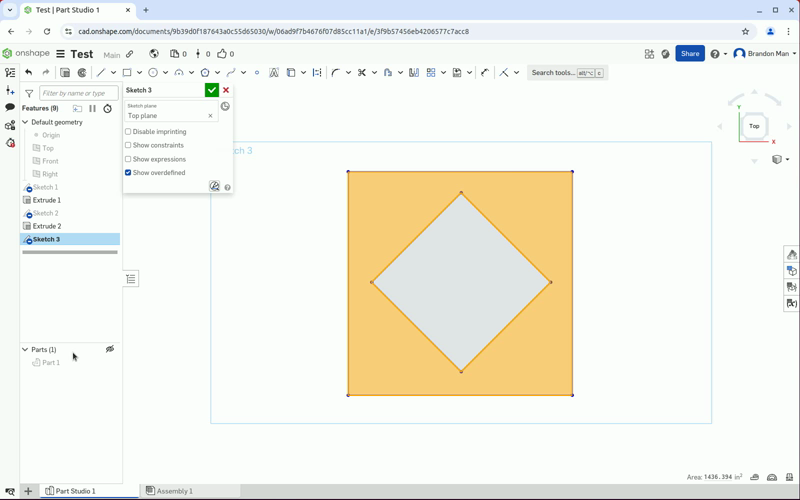
key(shift+e)
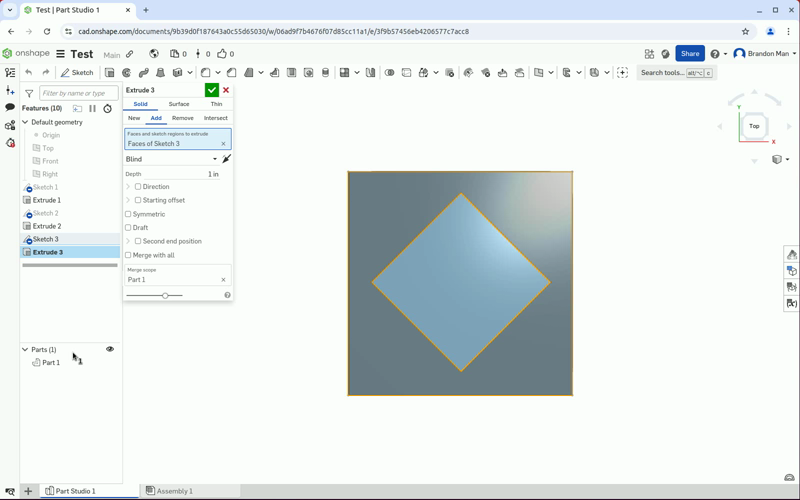
mouse_move(143, 106)
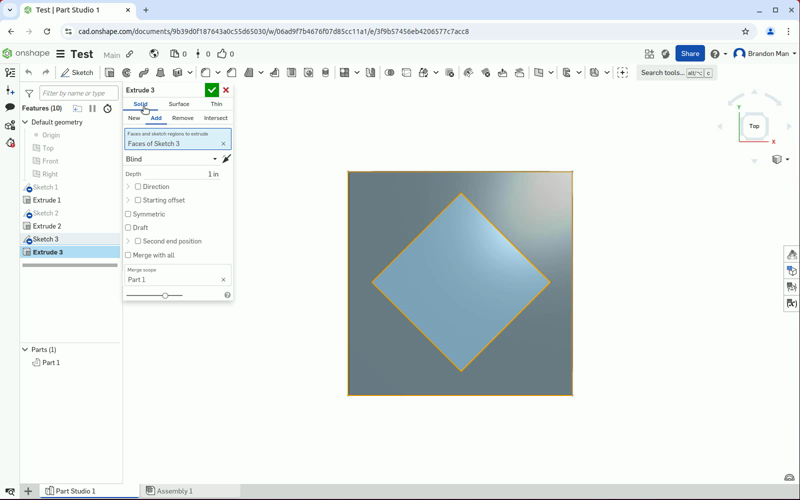
click(143, 106)
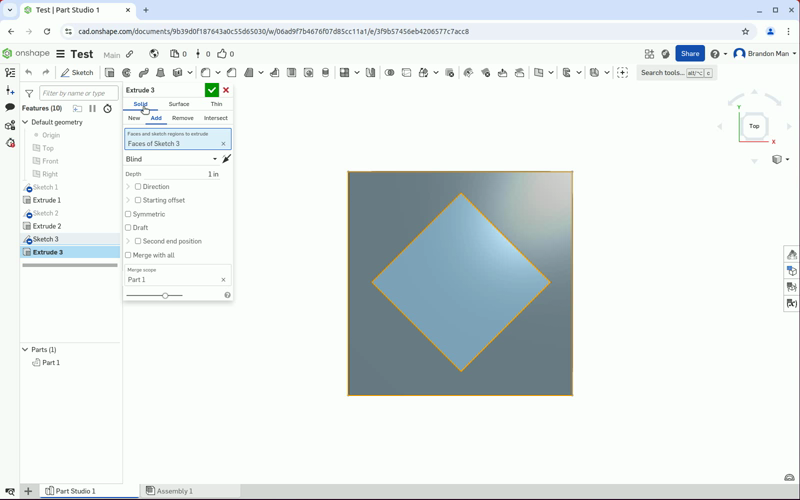
mouse_move(219, 120)
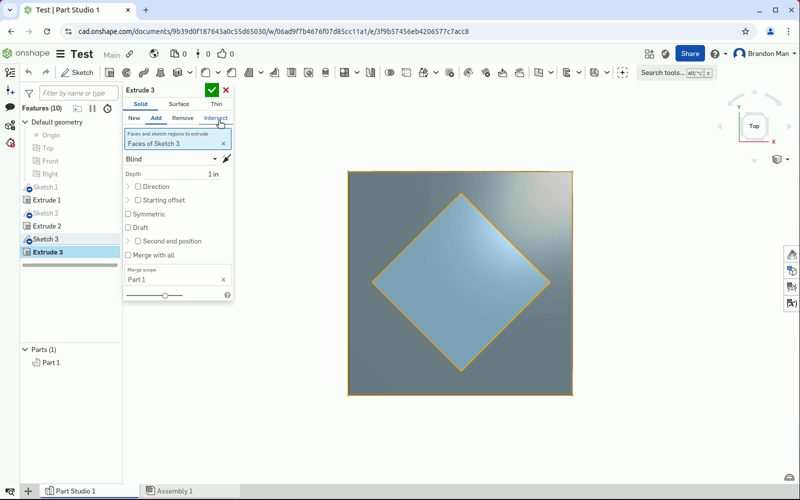
click(219, 120)
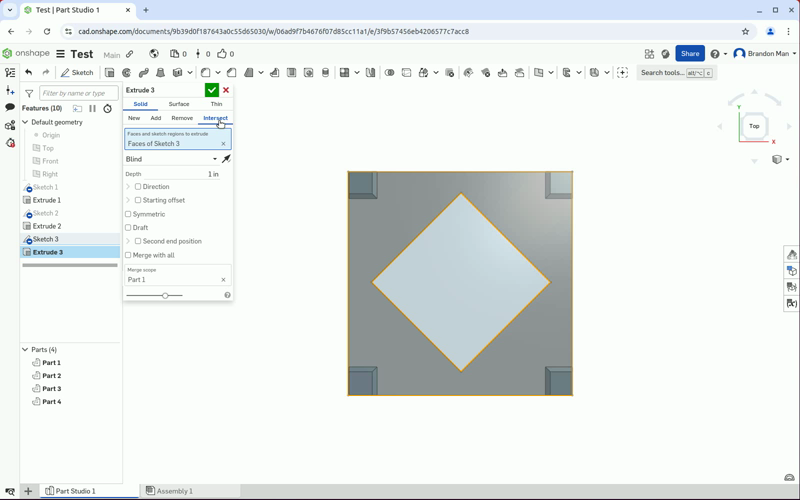
key(tab, 4)
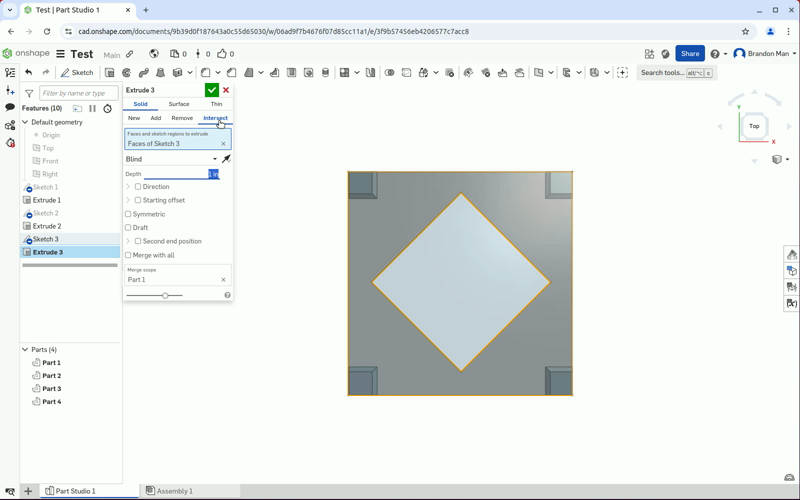
text(46.216)
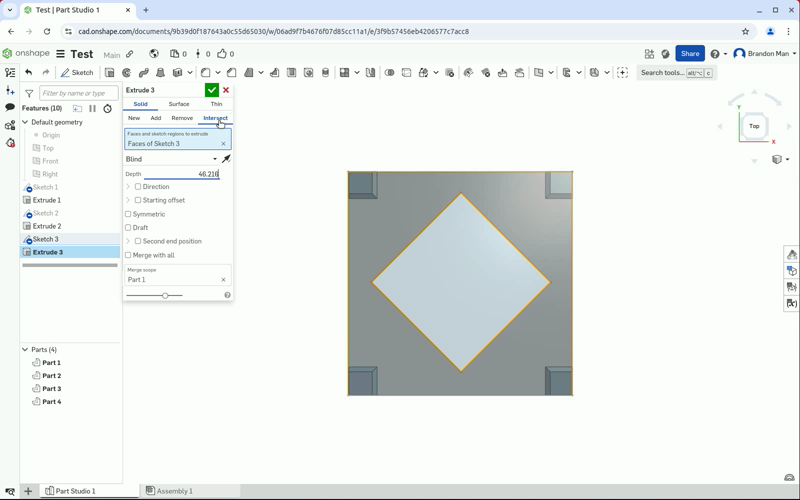
key(tab, 3)
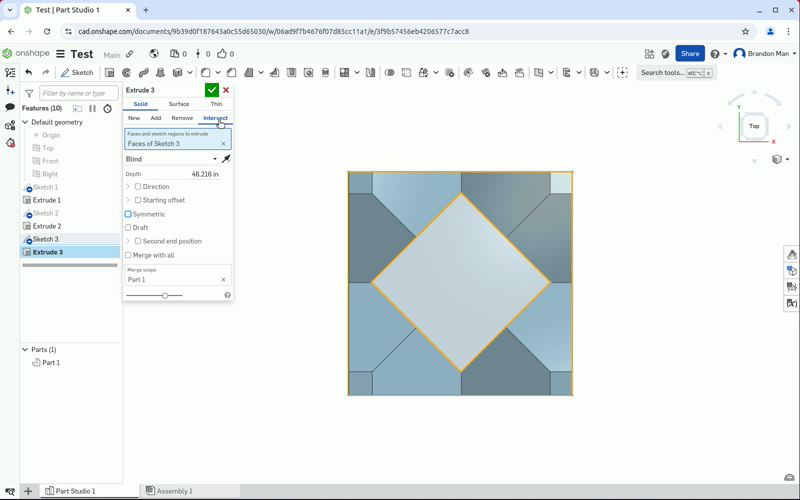
key(space)
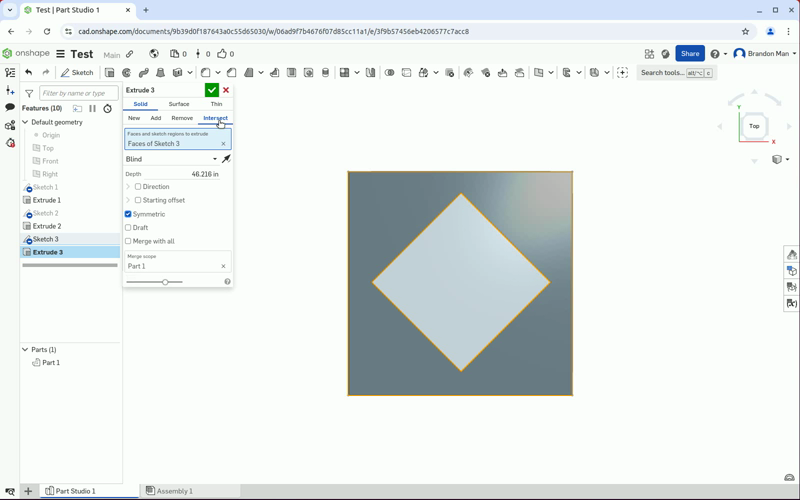
key(enter)
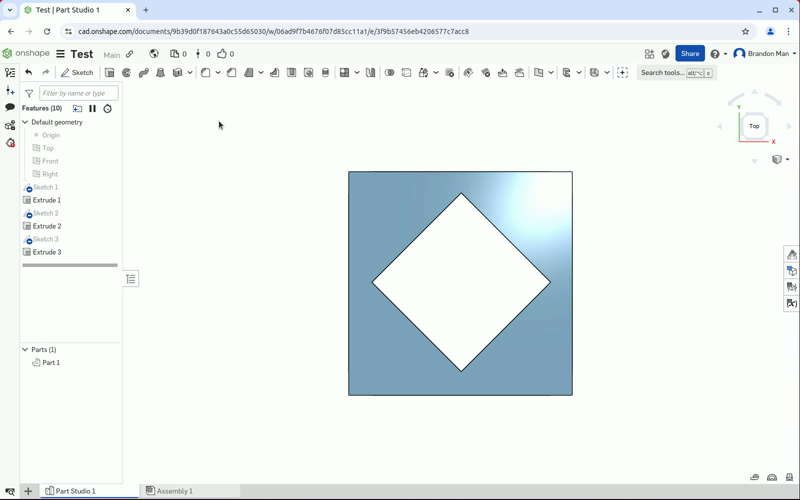
key(shift+h)
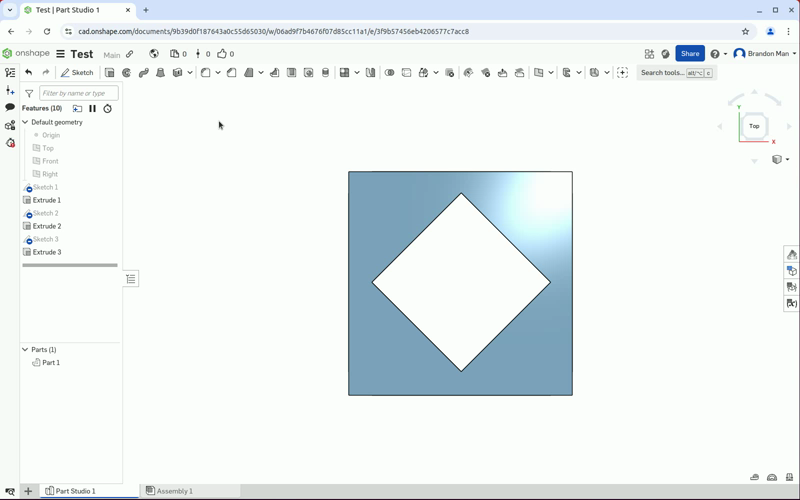
key(shift+h)
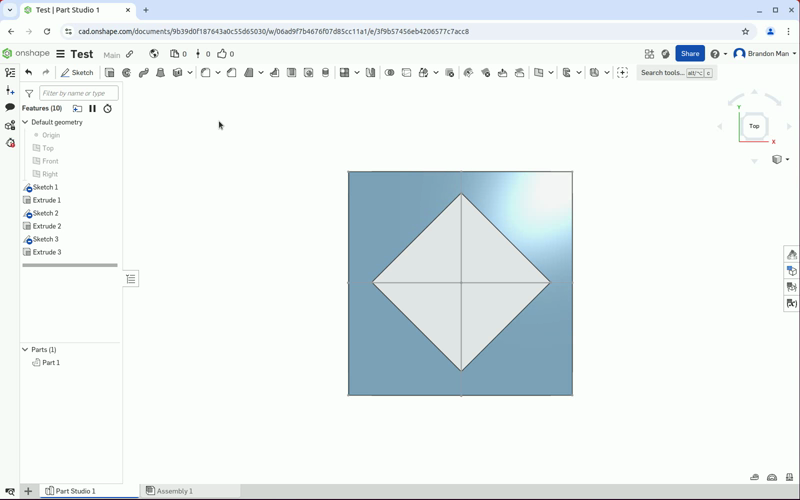
key(shift+7)
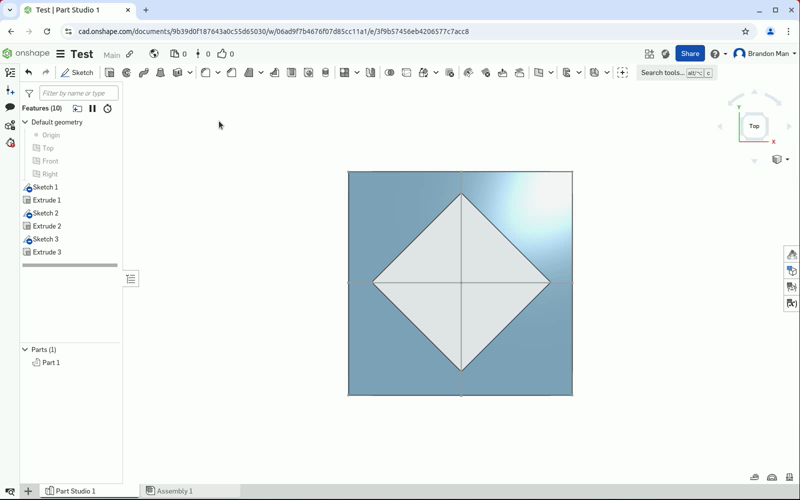
key(up, 3)
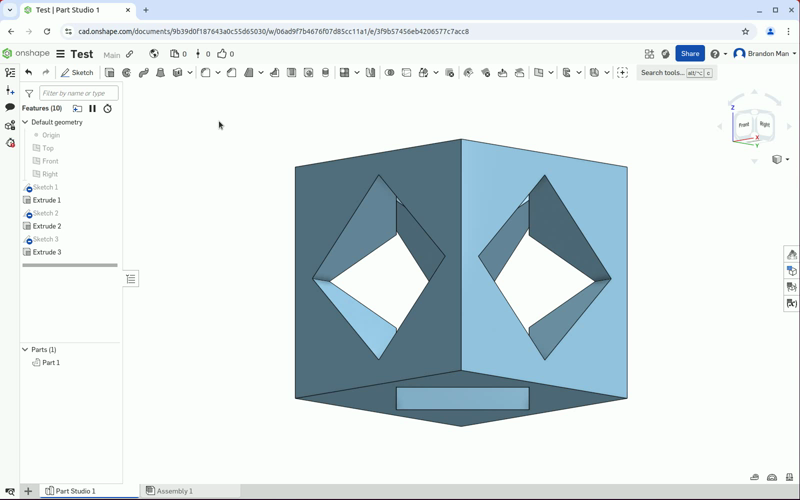
key(left, 3)
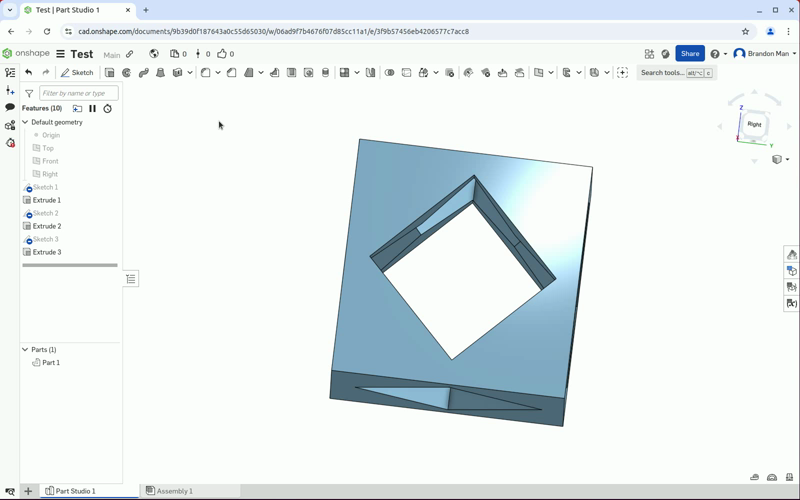
key(right, 3)
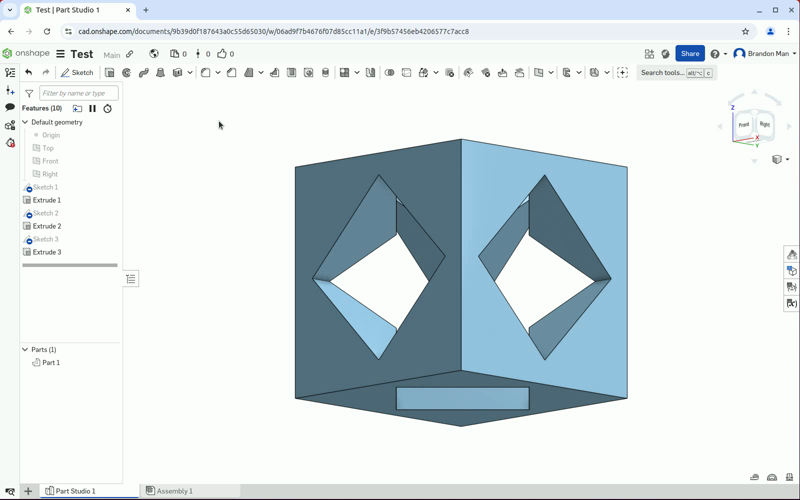
key(down, 3)
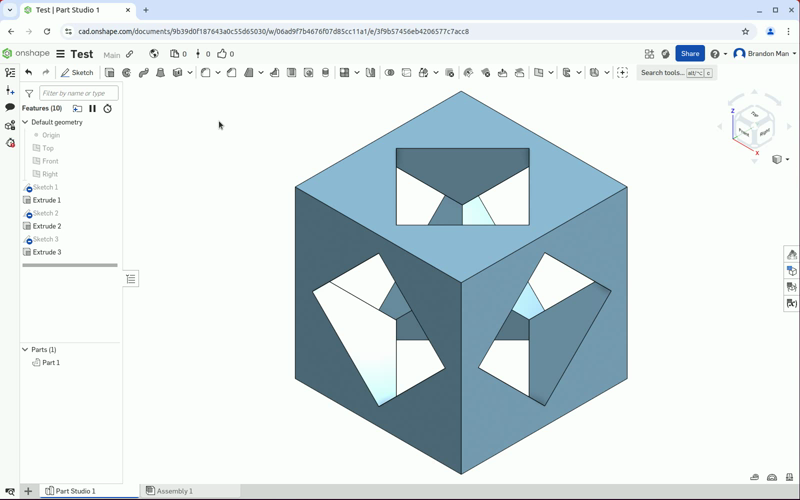
mouse_move(73, 189)
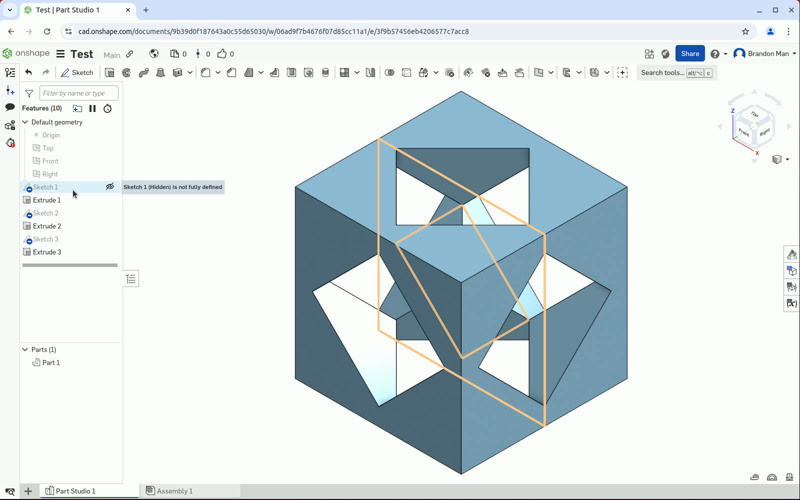
click(73, 189)